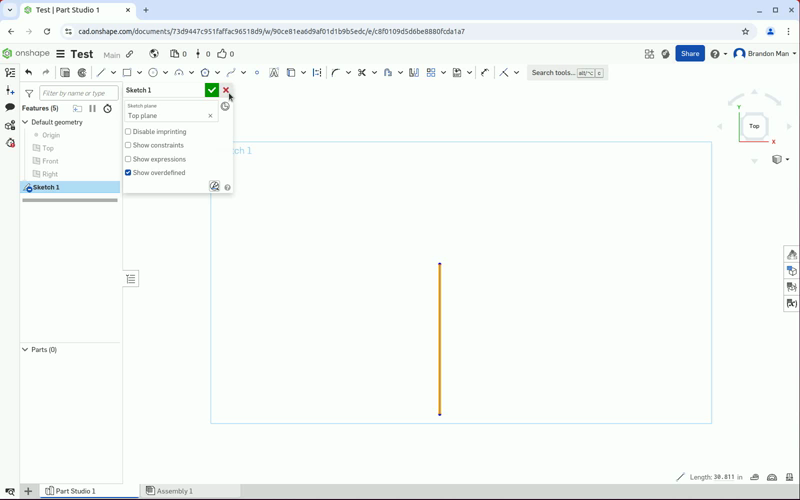
key(shift+h)
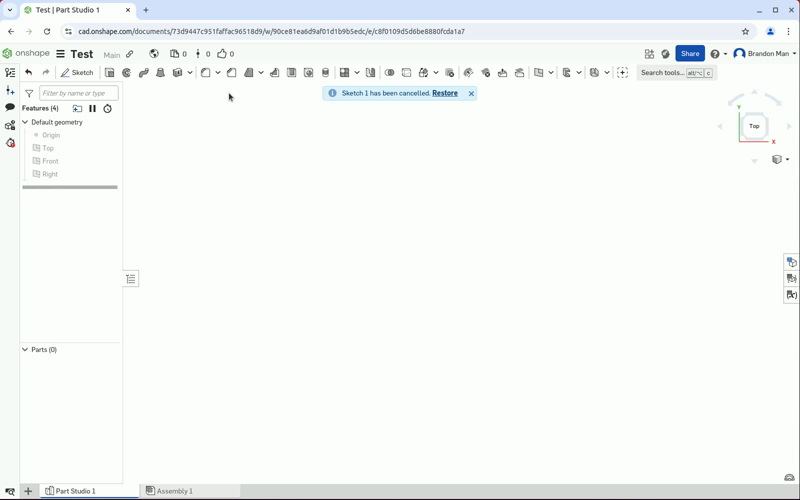
mouse_move(73, 352)
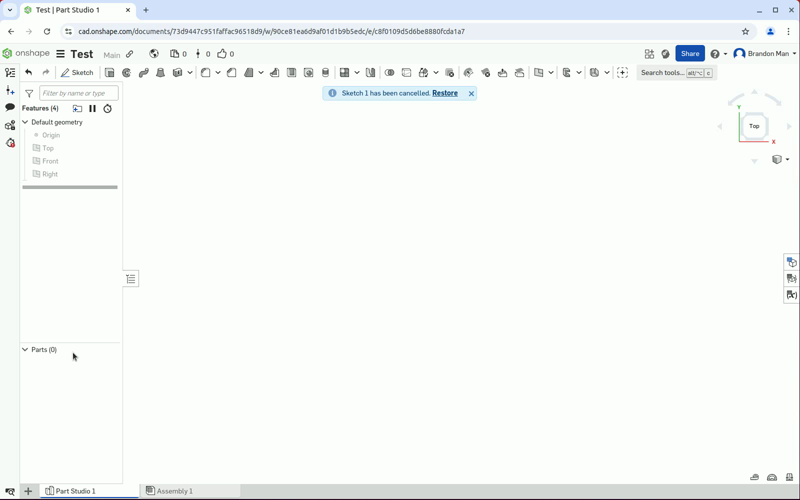
key(y)
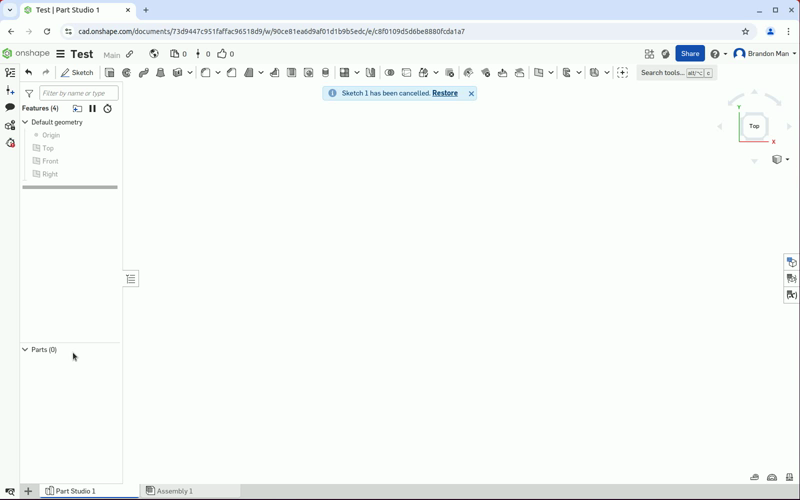
key(shift+p)
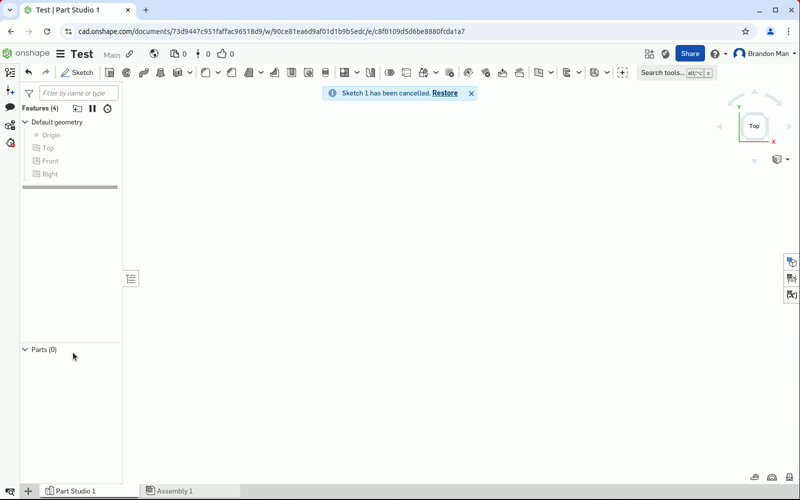
key(space)
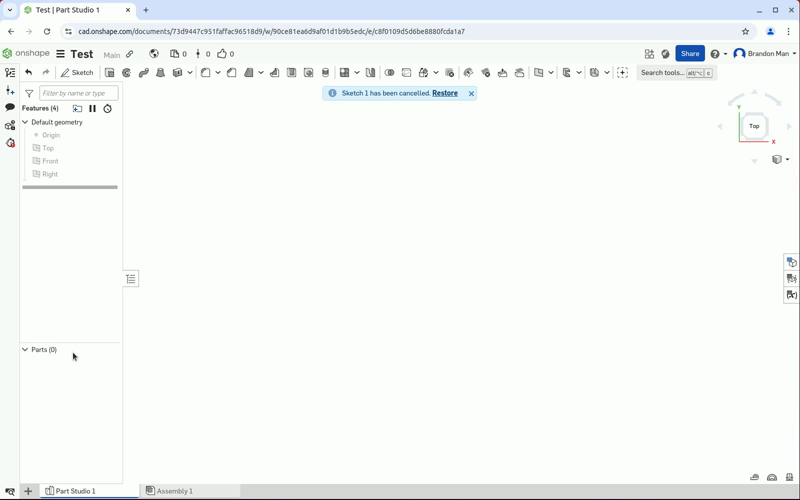
key_down(shift)
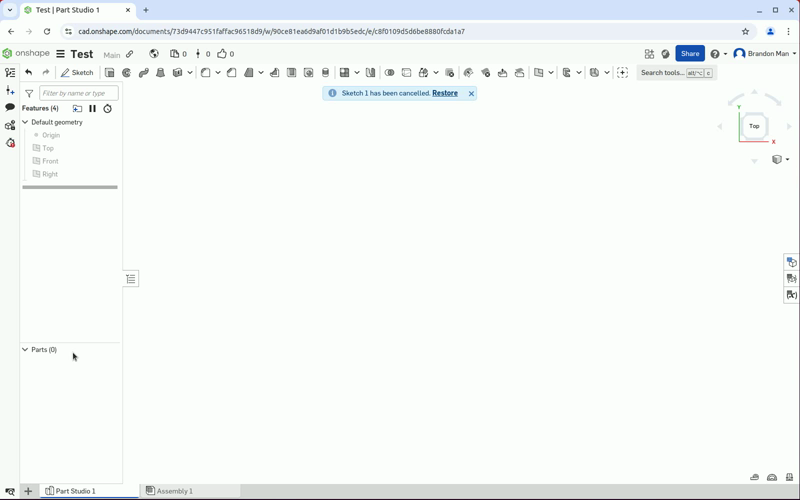
key(up)
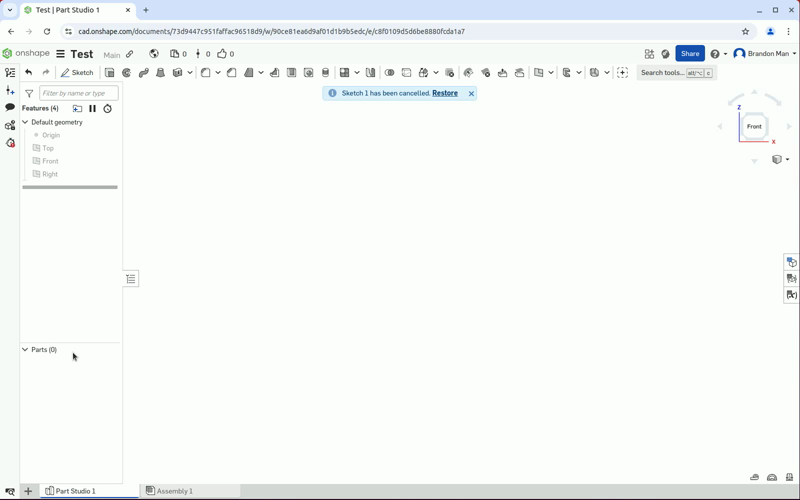
key_up(shift)
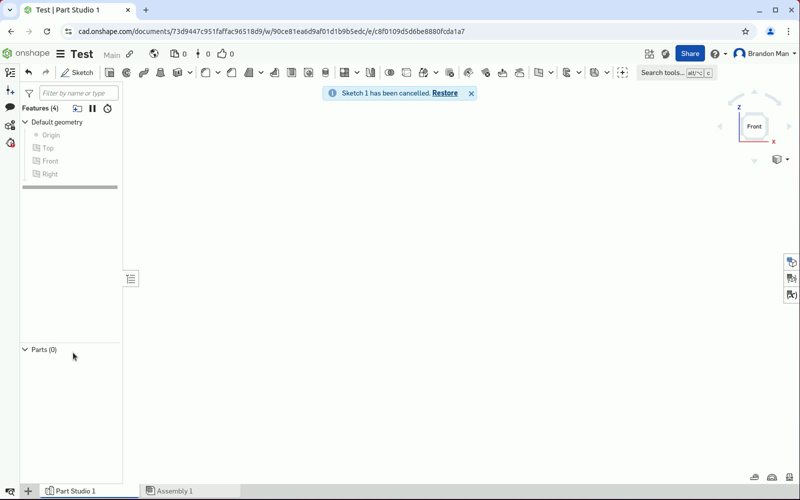
mouse_move(73, 352)
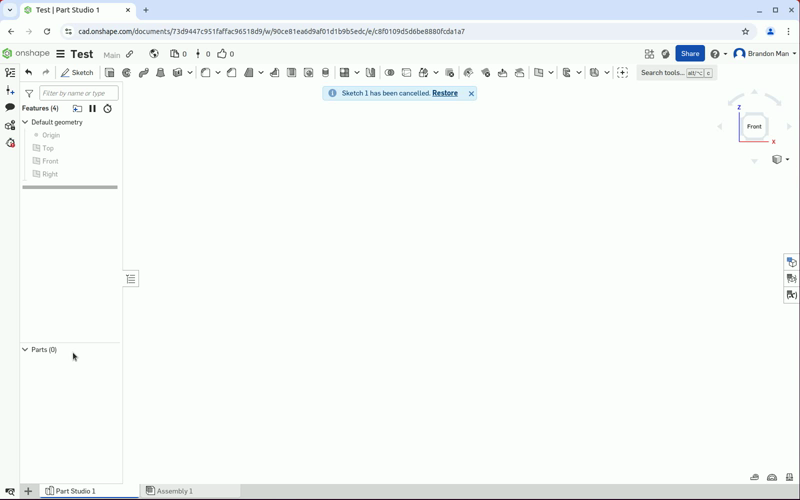
key(shift+y)
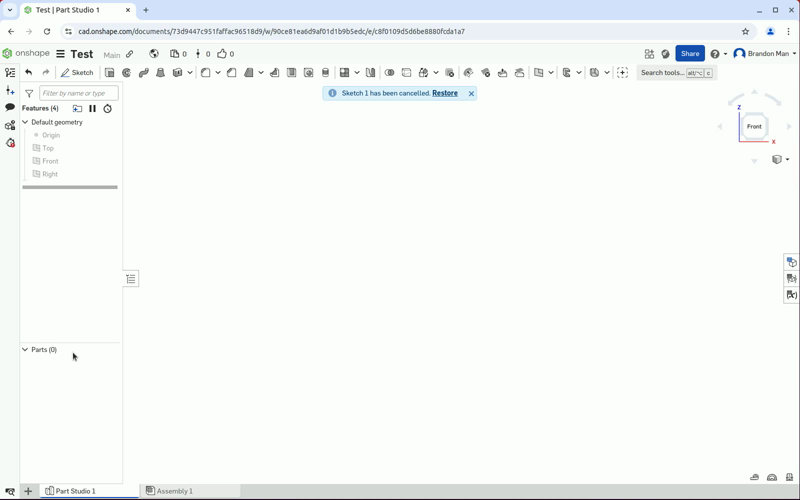
key(shift+s)
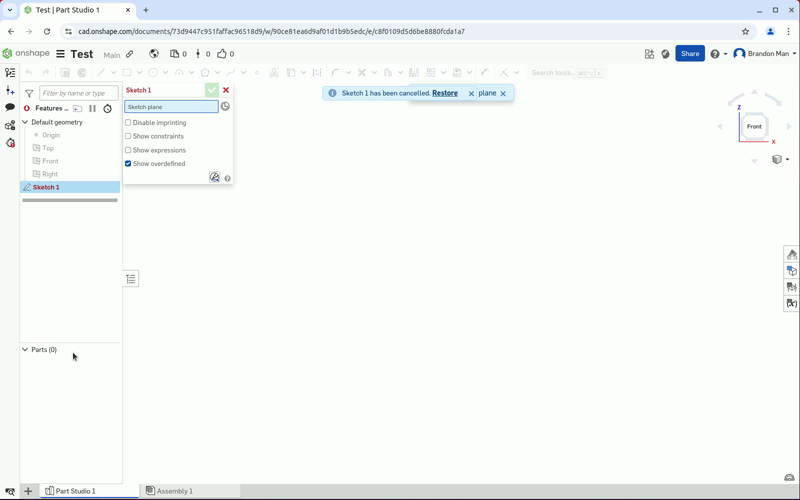
mouse_move(73, 163)
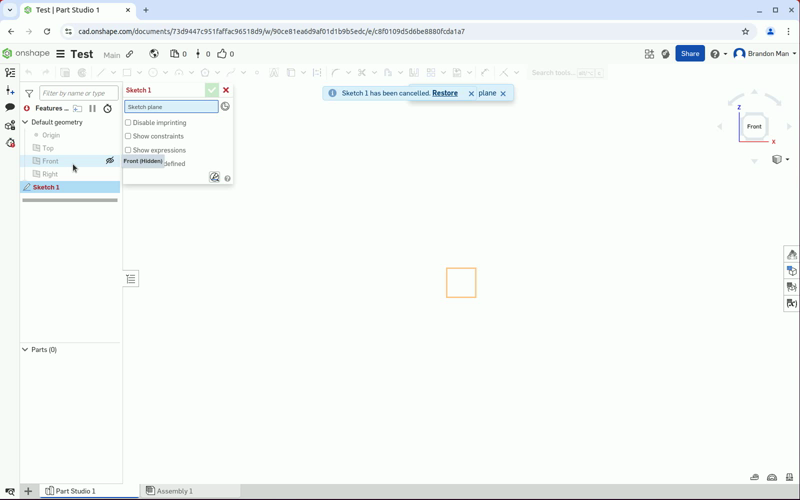
click(73, 163)
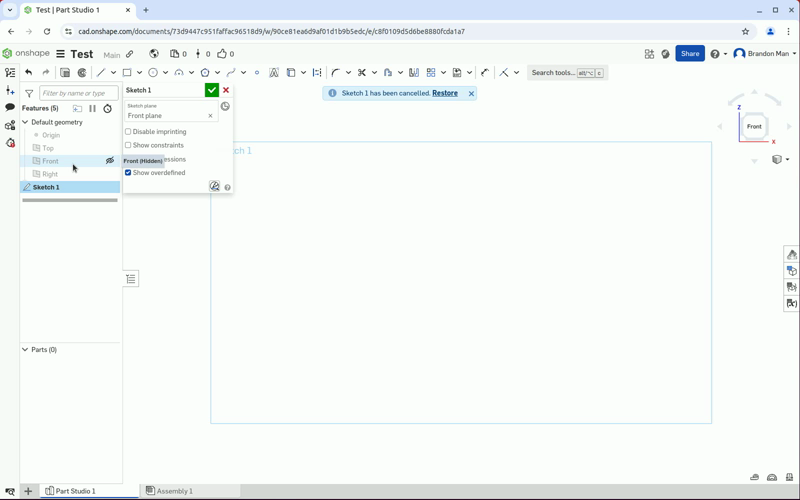
mouse_move(73, 352)
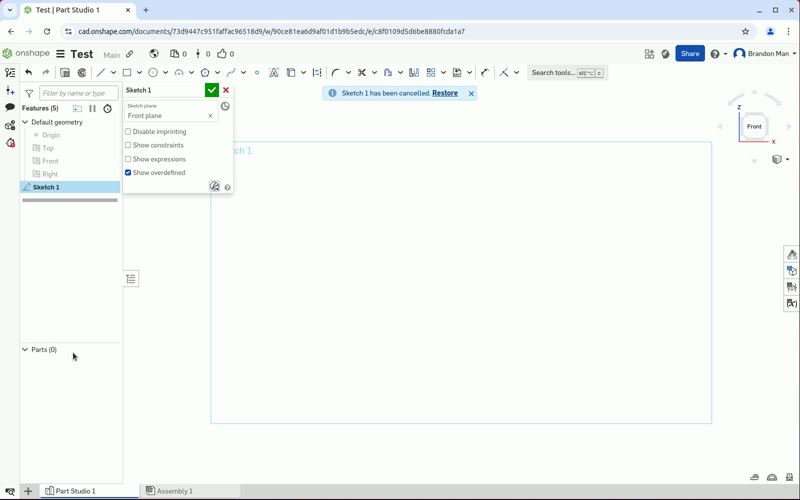
key(y)
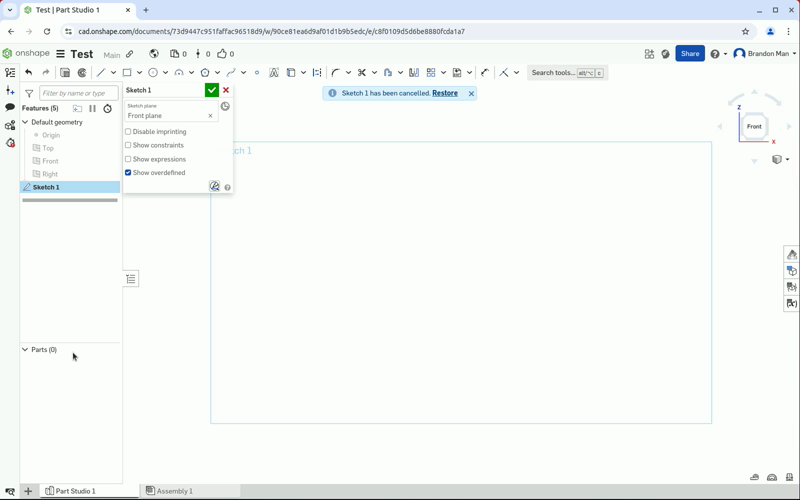
key(c)
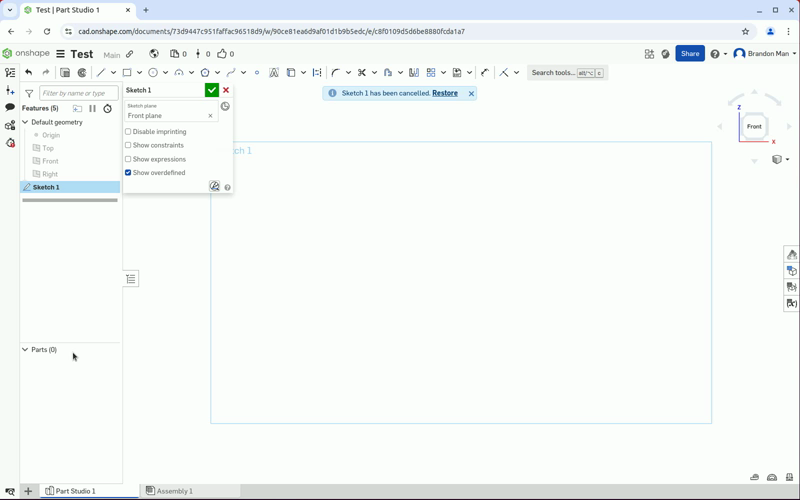
key_down(shift)
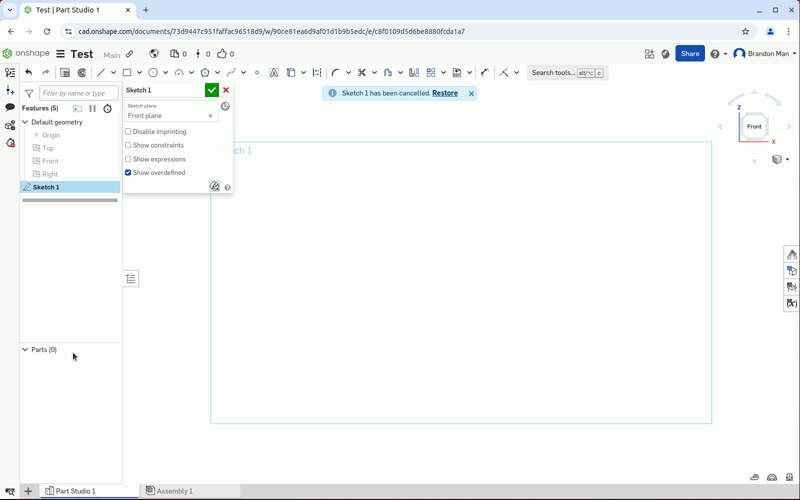
mouse_move(461, 282)
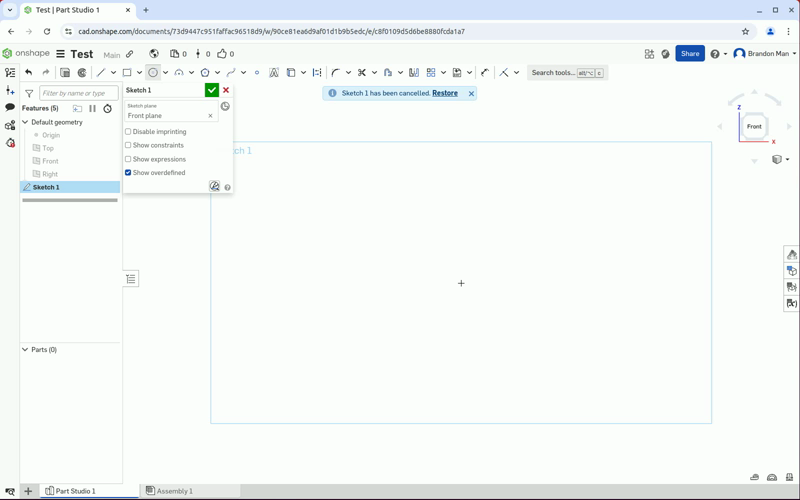
click(461, 282)
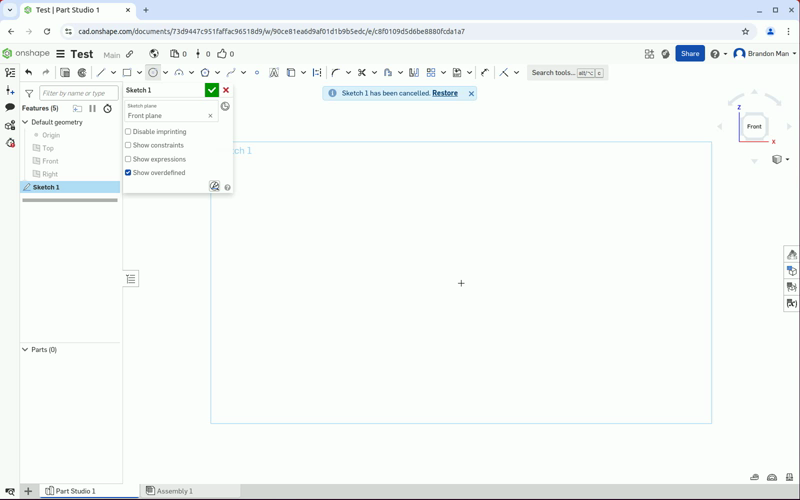
key_up(shift)
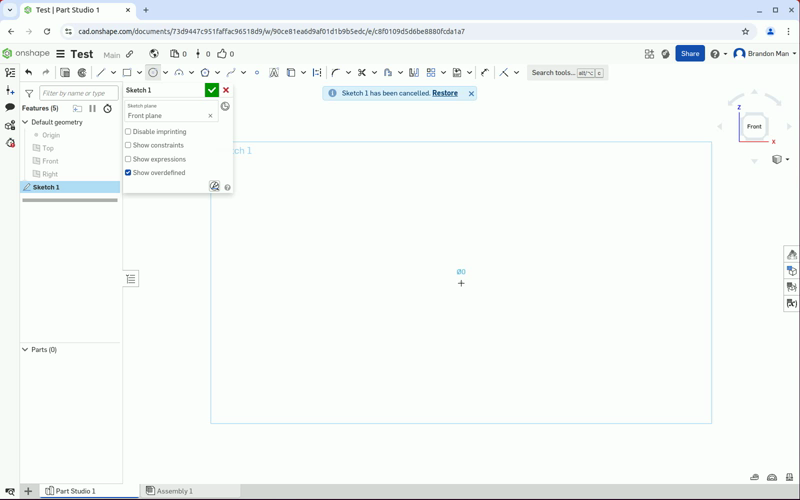
mouse_move(501, 282)
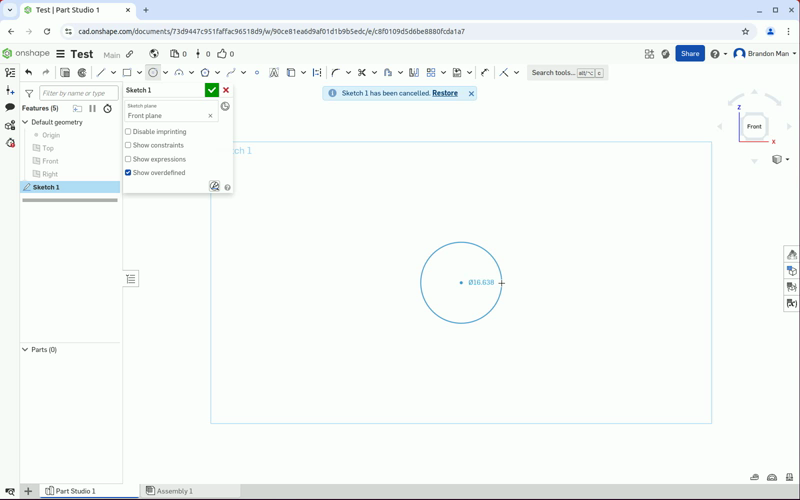
click(501, 282)
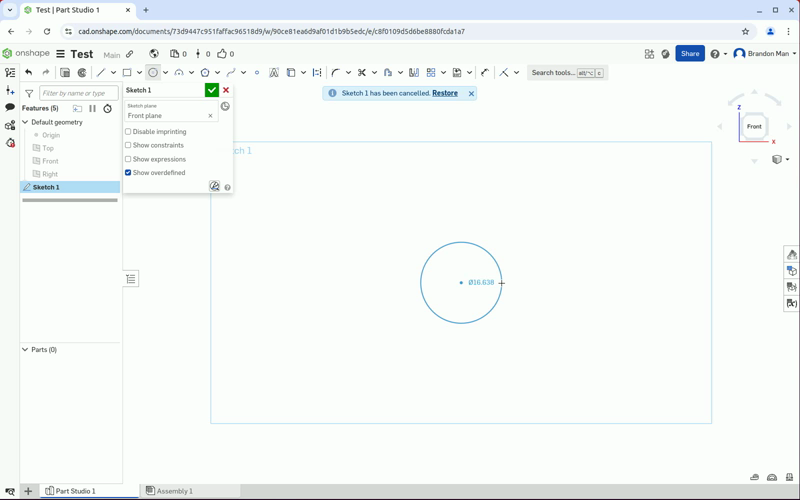
key(esc)
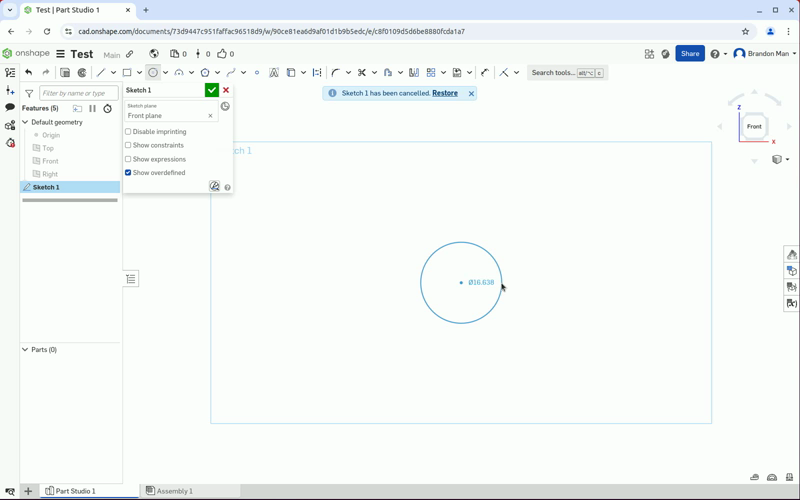
key(c)
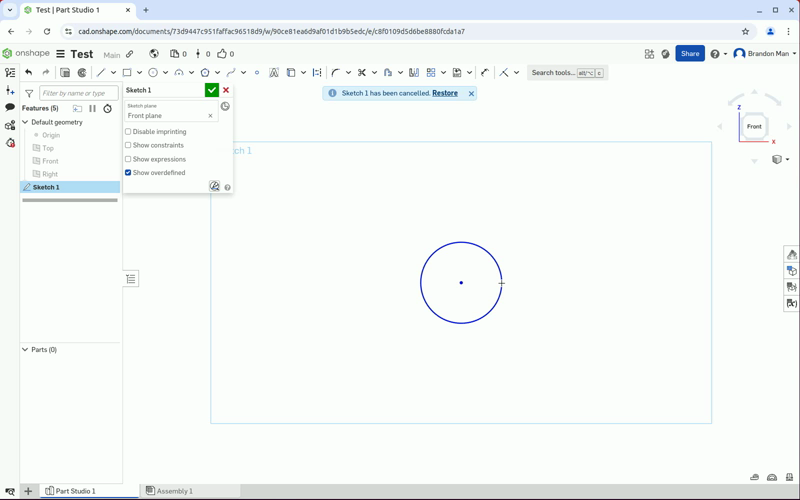
key_down(shift)
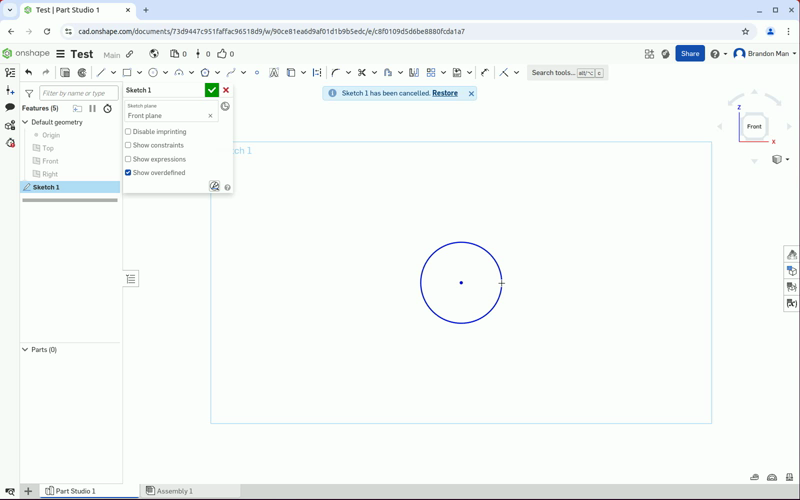
mouse_move(461, 282)
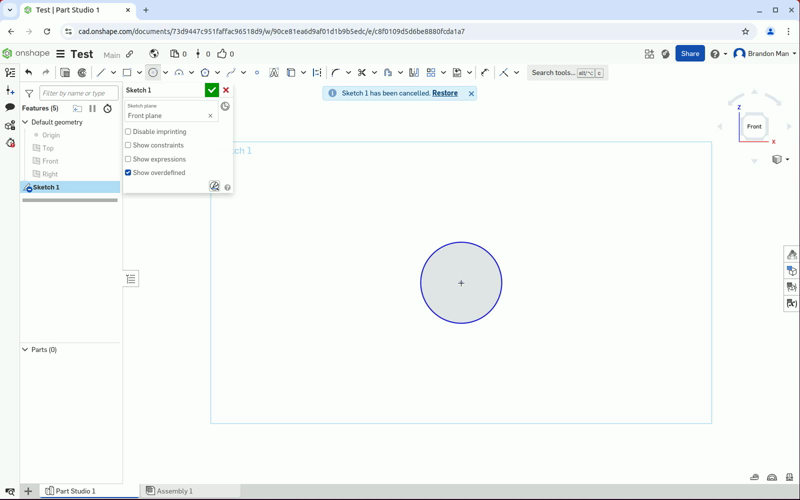
click(461, 282)
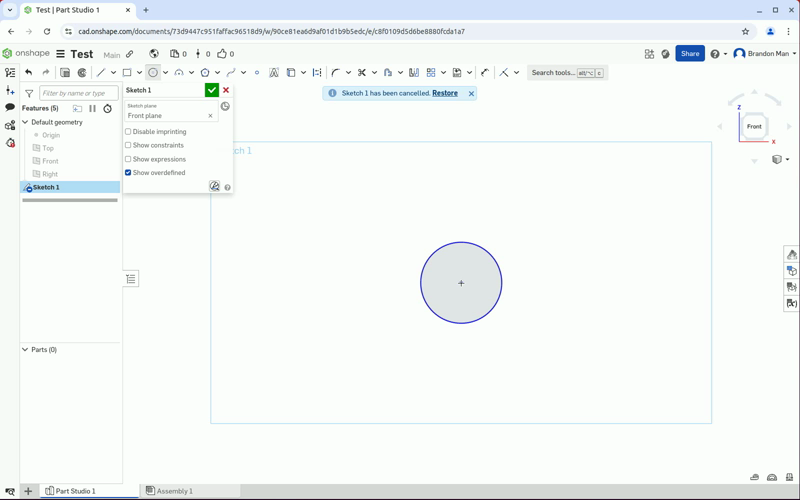
key_up(shift)
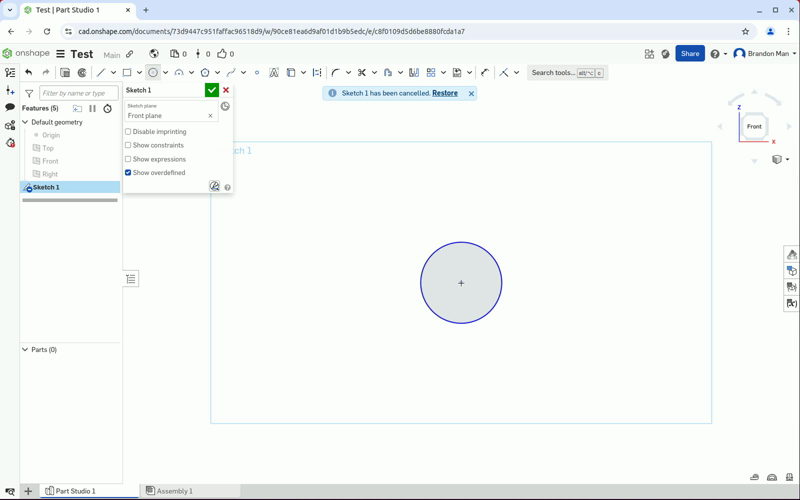
mouse_move(468, 282)
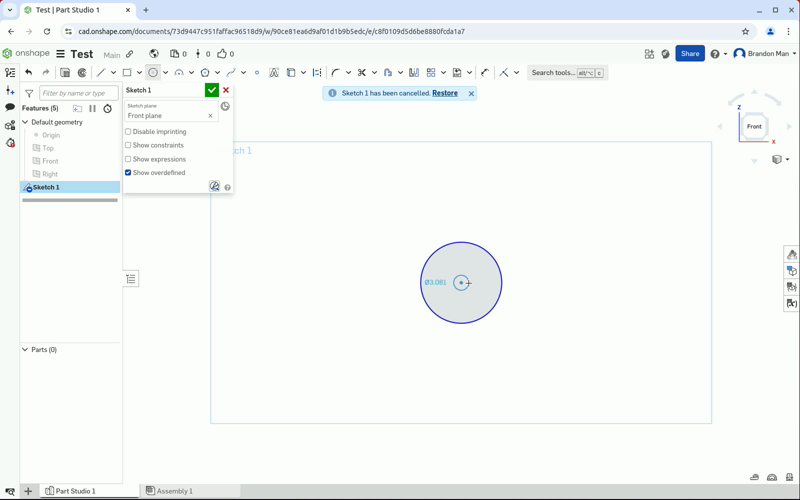
click(468, 282)
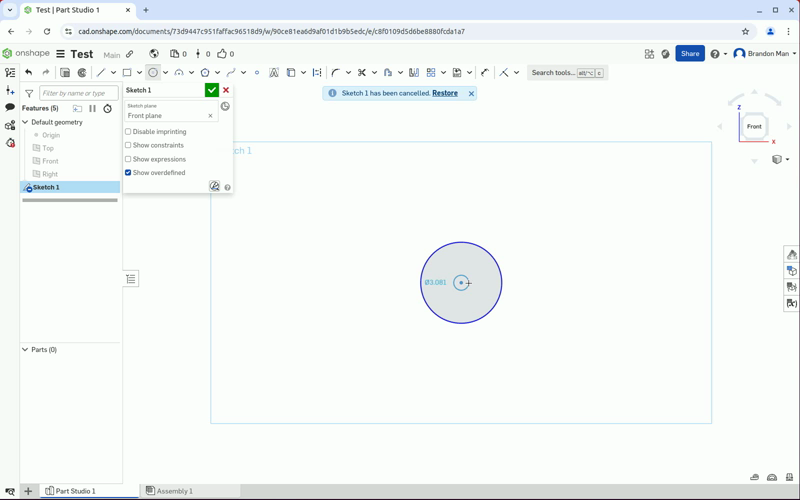
key(esc)
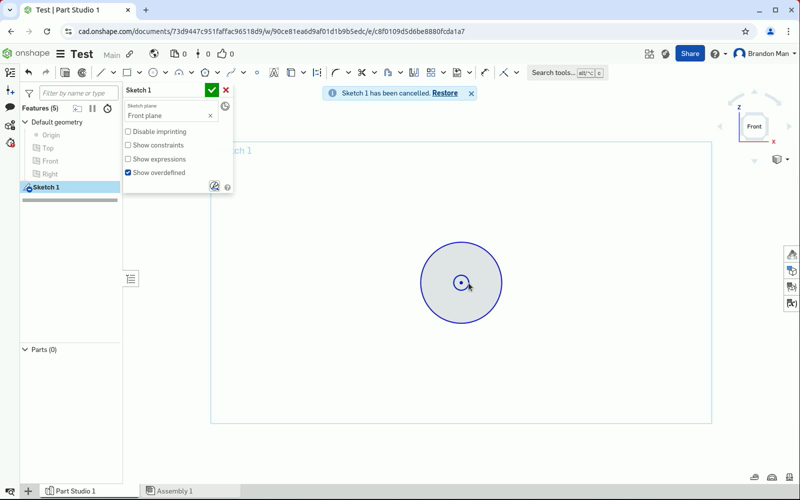
mouse_move(427, 273)
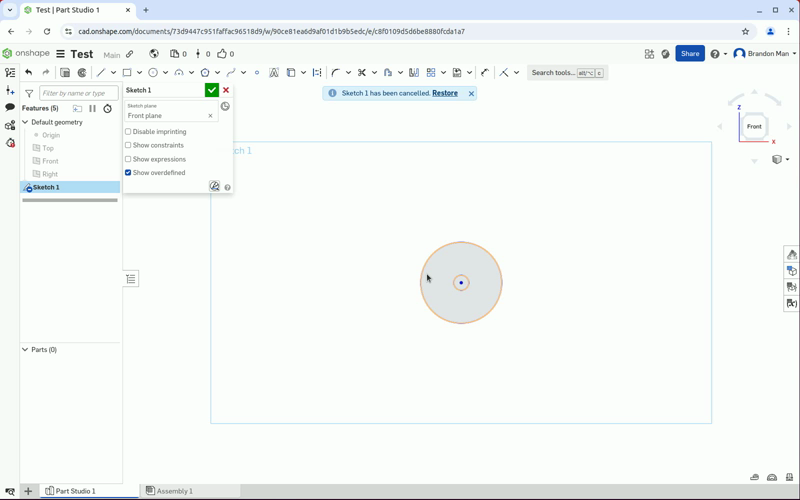
click(427, 273)
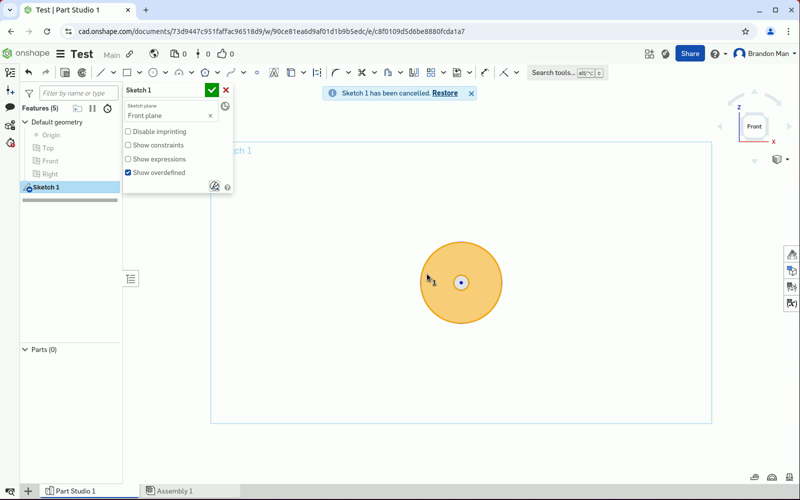
mouse_move(73, 352)
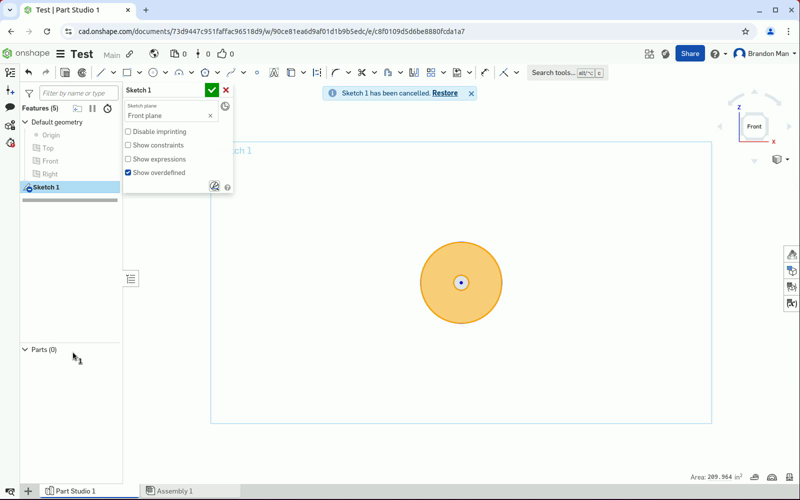
key(shift+y)
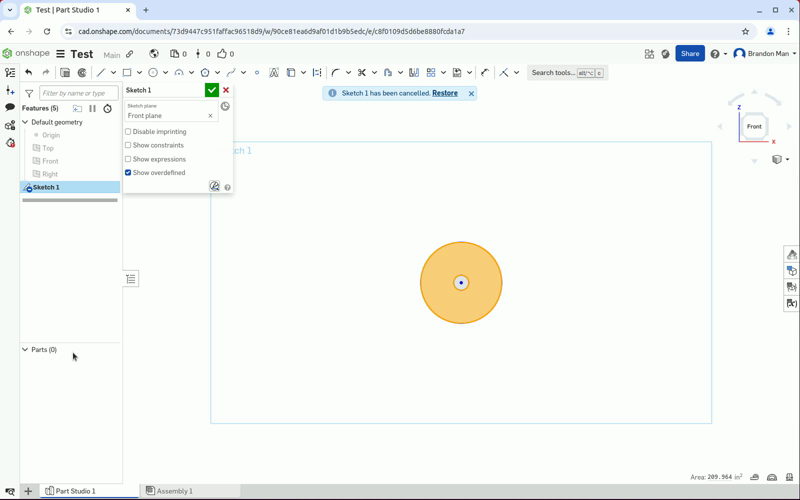
key(shift+e)
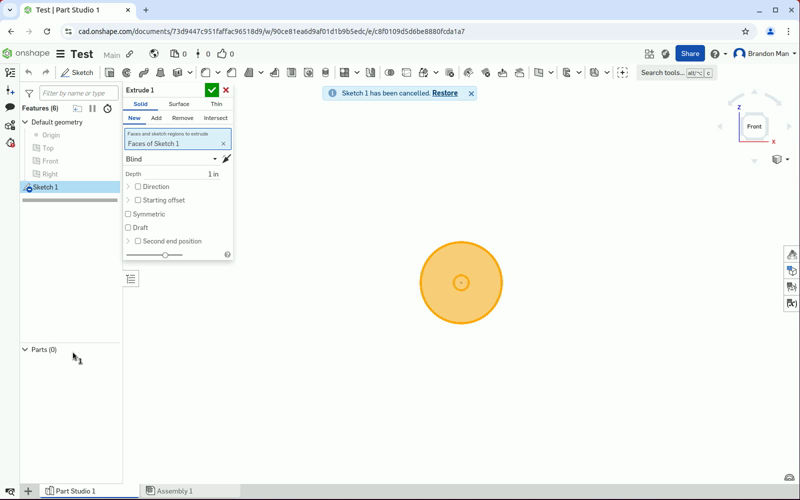
mouse_move(143, 106)
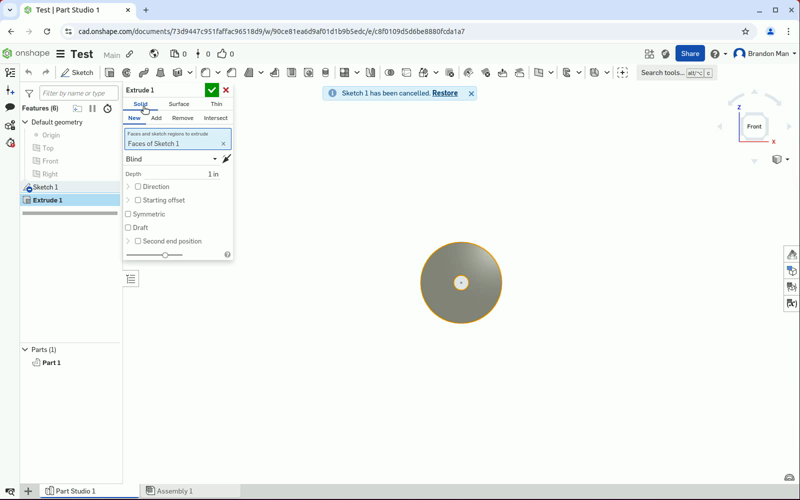
click(143, 106)
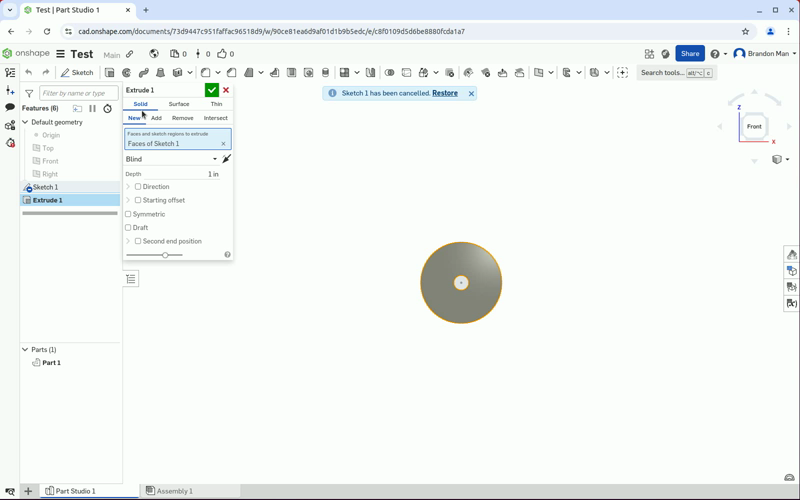
mouse_move(137, 120)
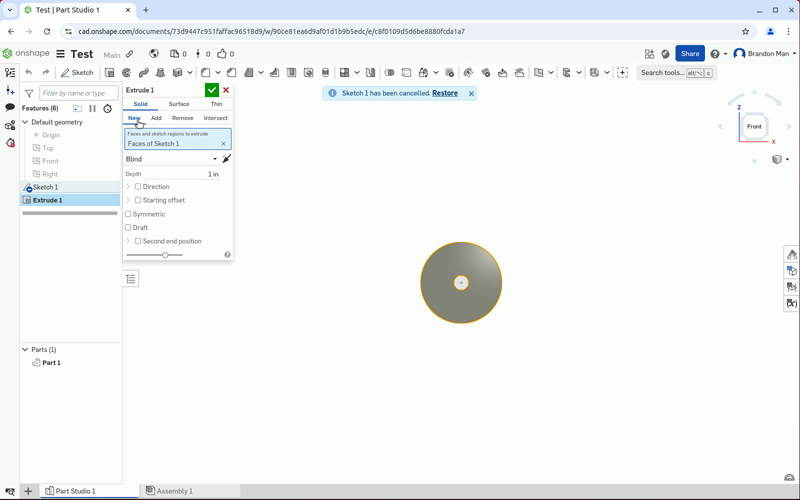
click(137, 120)
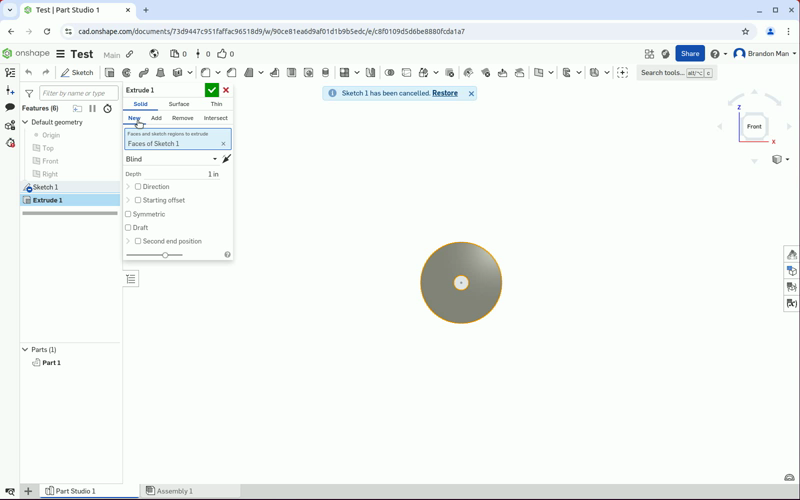
key(tab, 4)
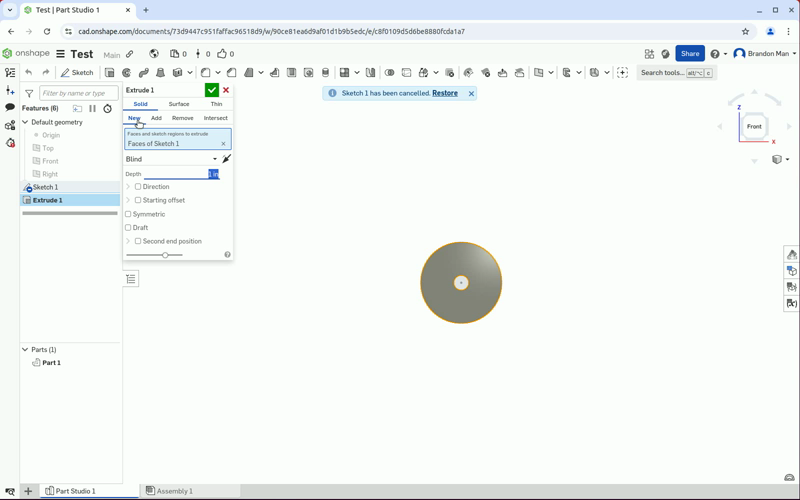
text(4.814)
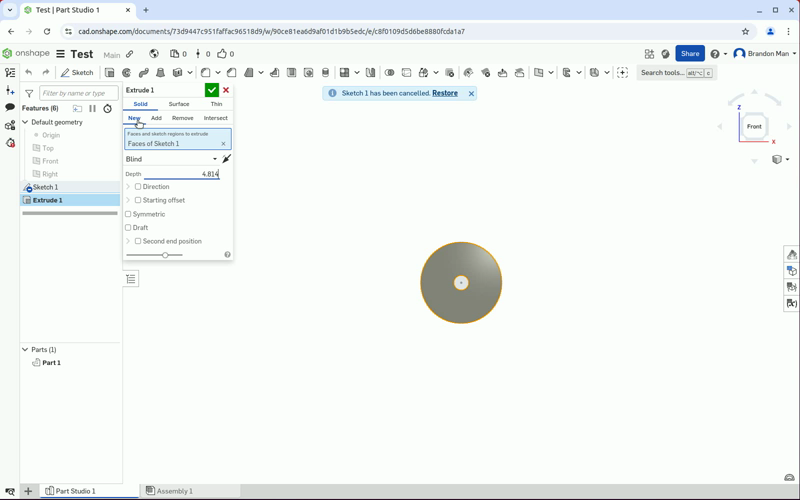
key(enter)
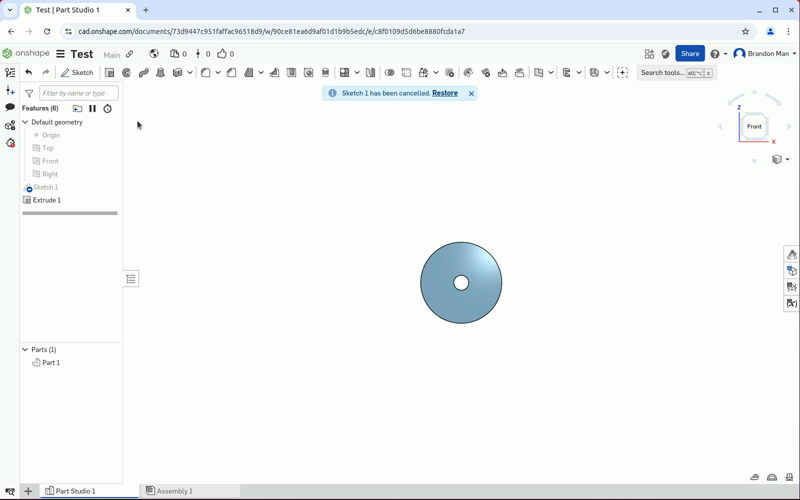
key(shift+h)
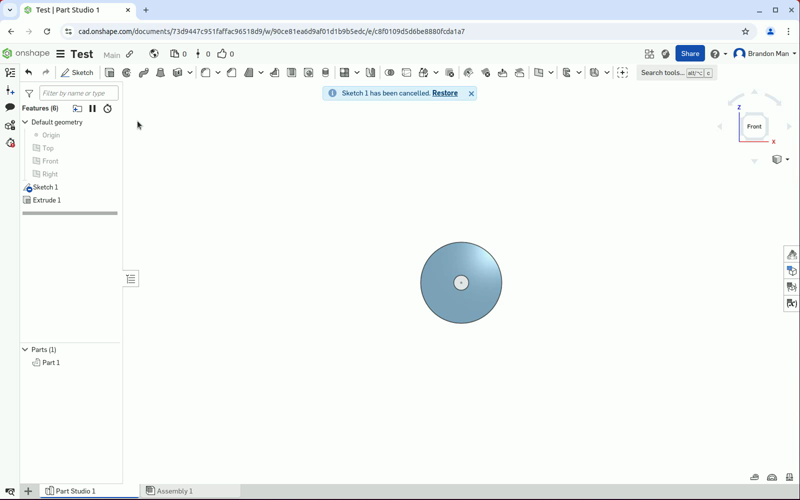
key(shift+h)
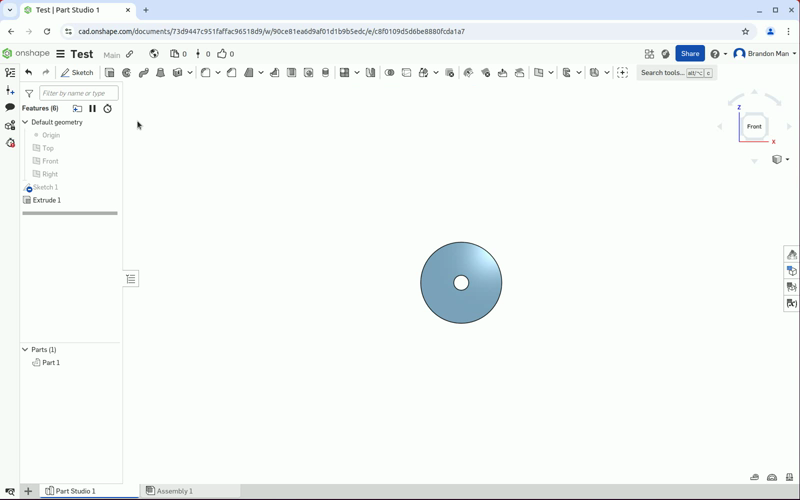
mouse_move(73, 189)
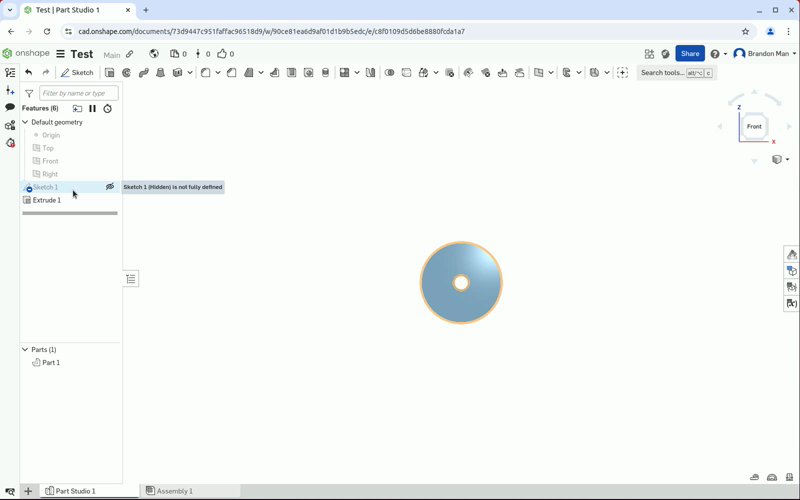
click(73, 189)
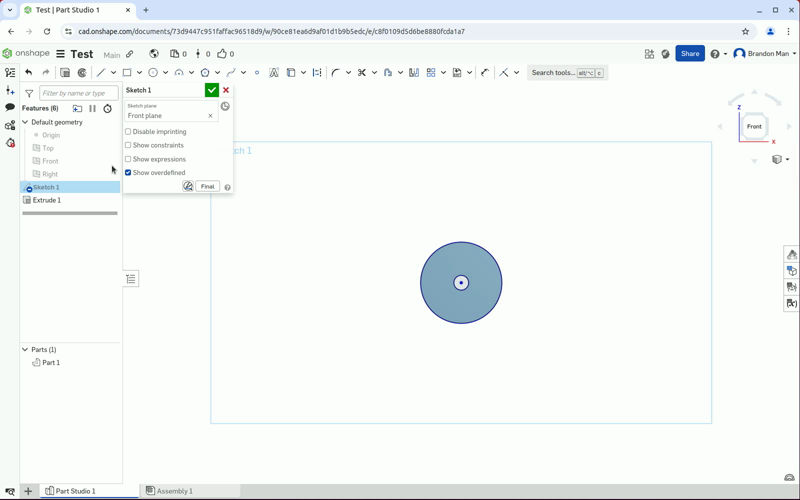
mouse_move(229, 92)
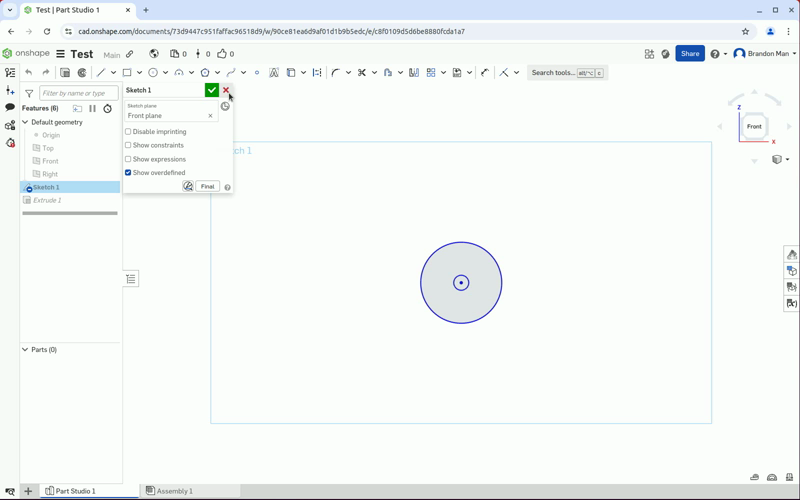
click(229, 92)
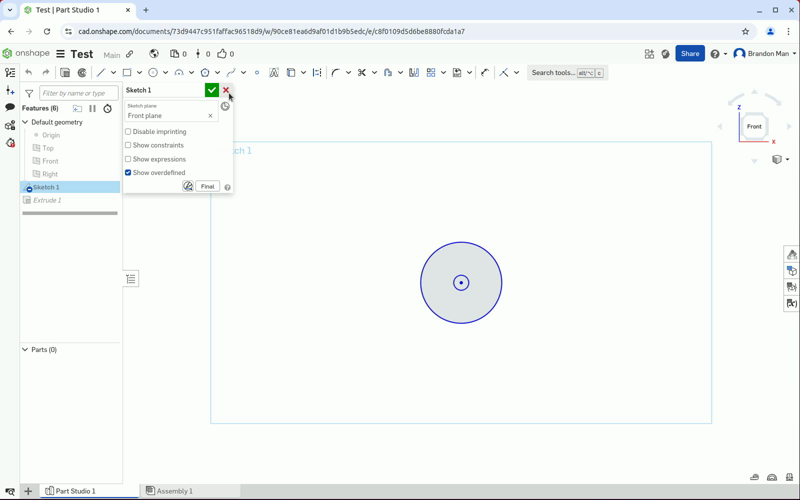
key(shift+s)
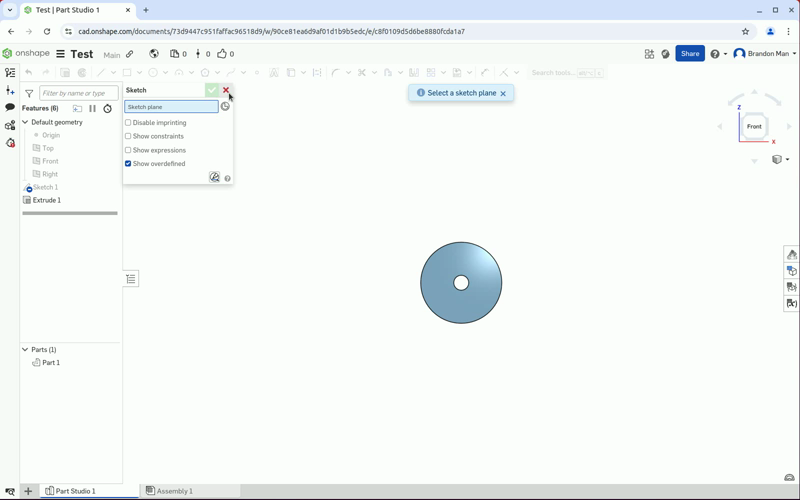
mouse_move(73, 163)
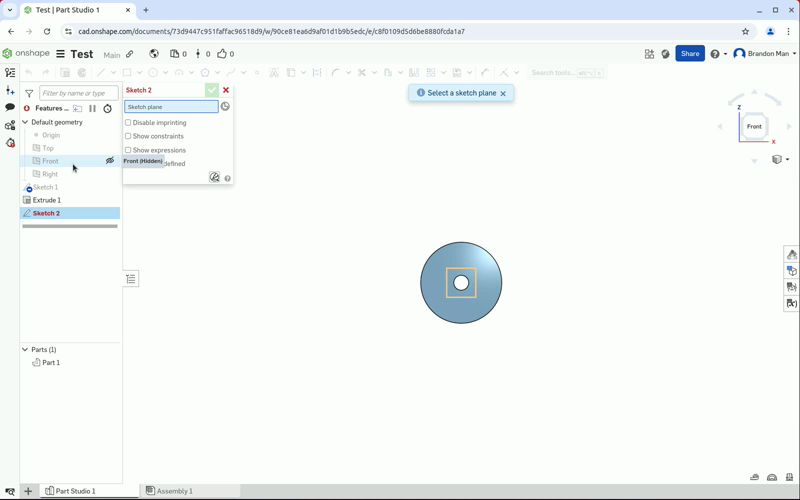
click(73, 163)
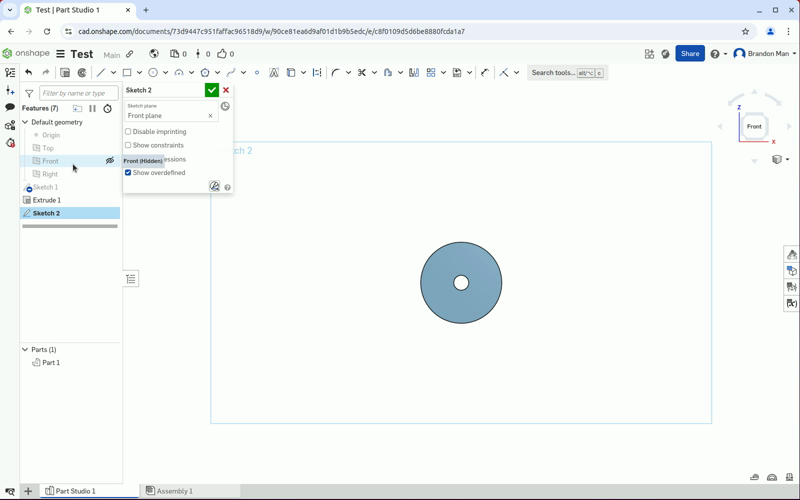
mouse_move(73, 352)
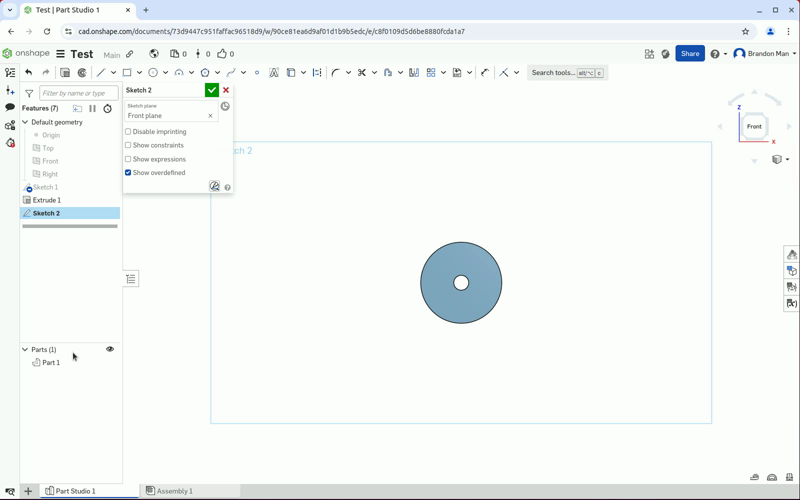
key(y)
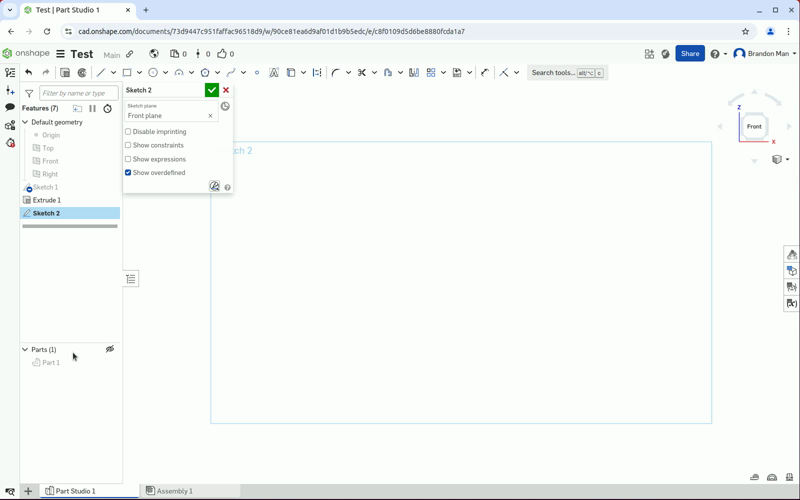
key(c)
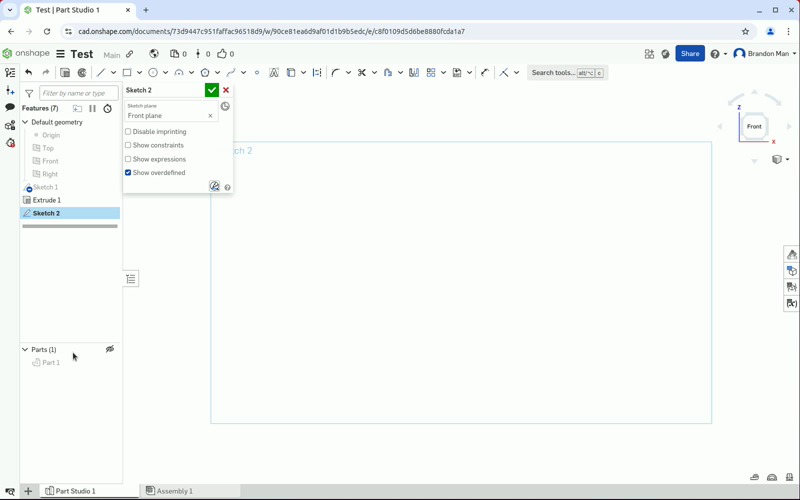
key_down(shift)
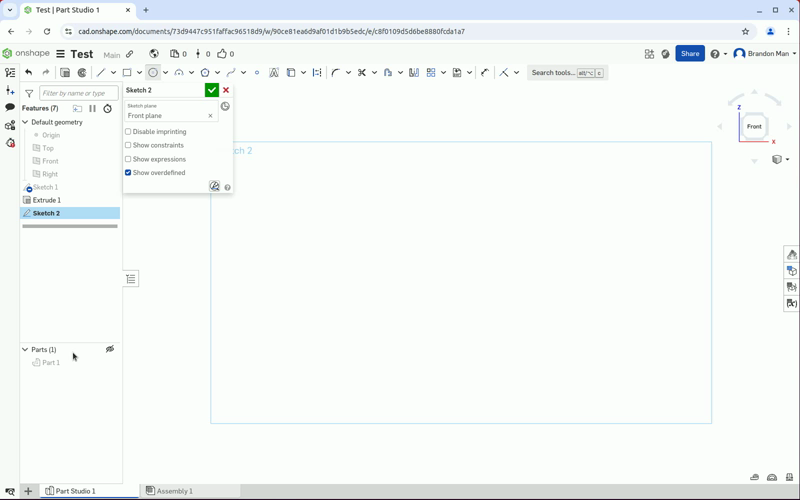
mouse_move(372, 282)
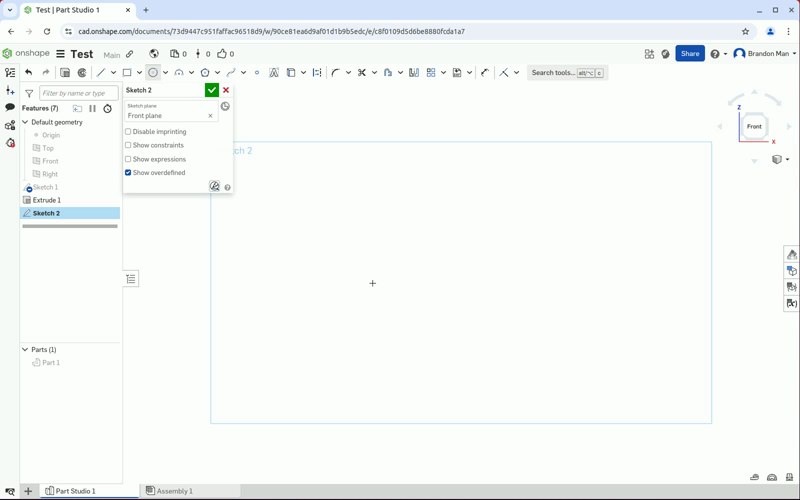
click(372, 282)
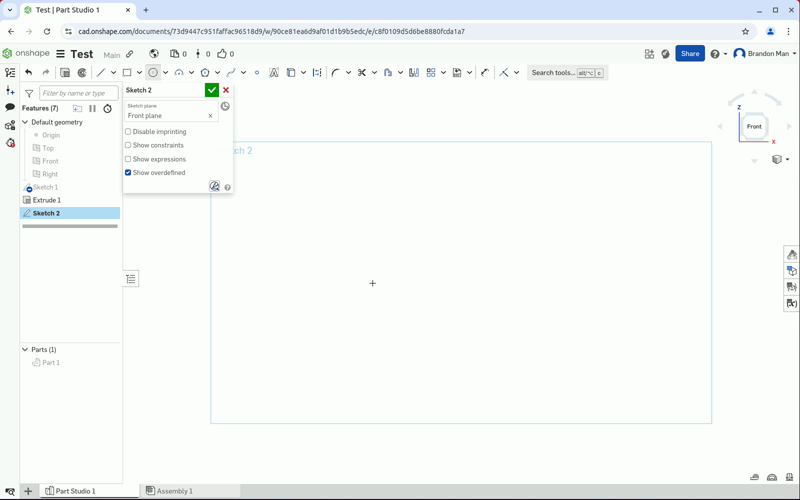
key_up(shift)
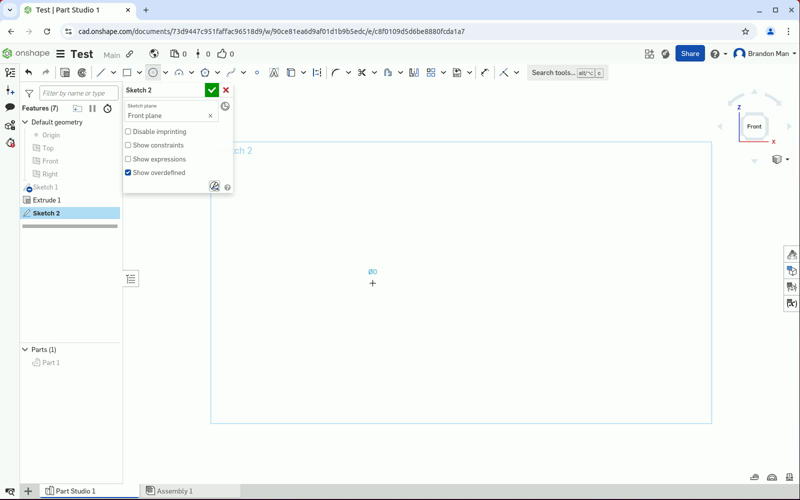
mouse_move(397, 282)
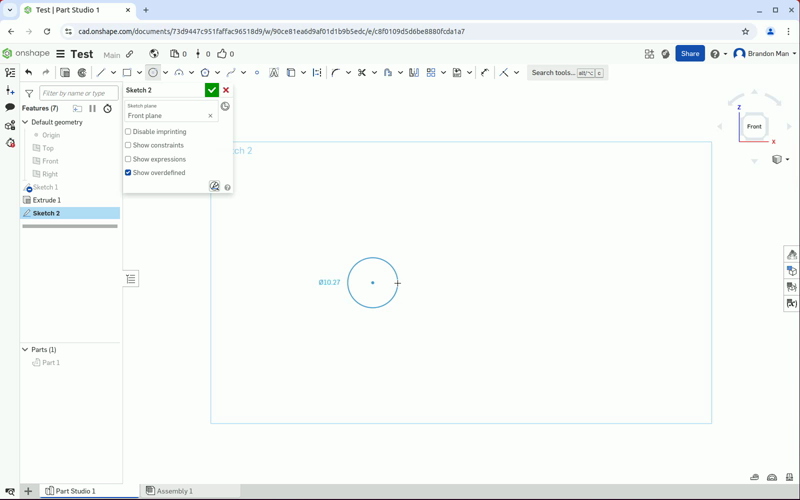
click(397, 282)
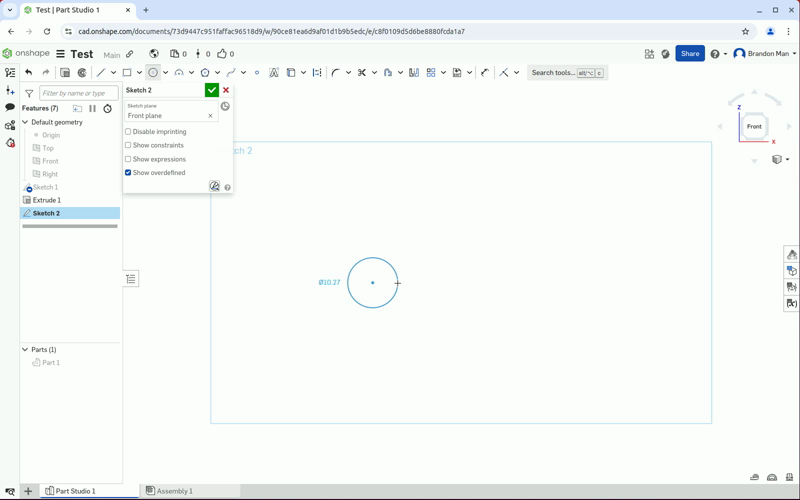
key(esc)
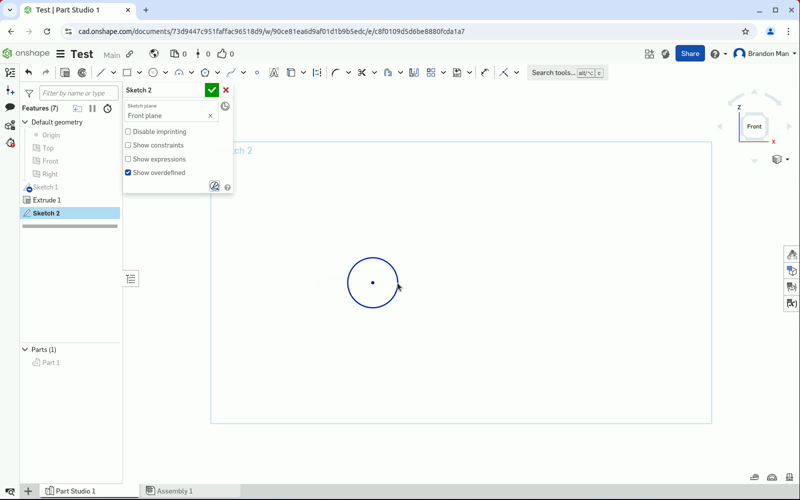
key(c)
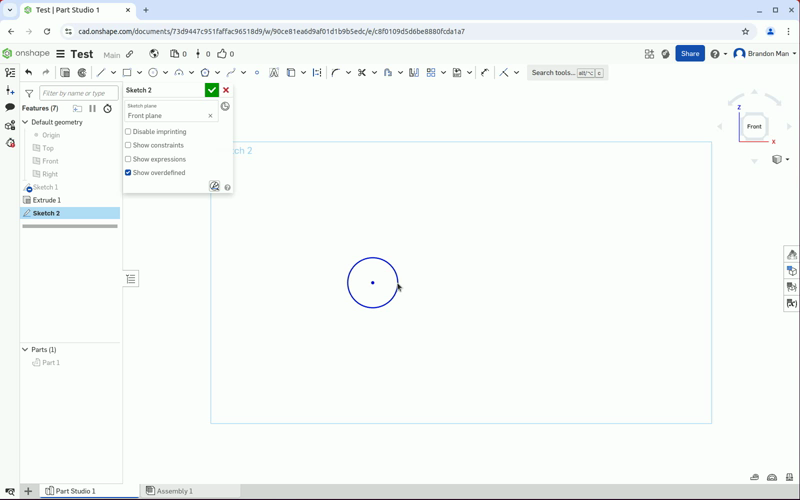
key_down(shift)
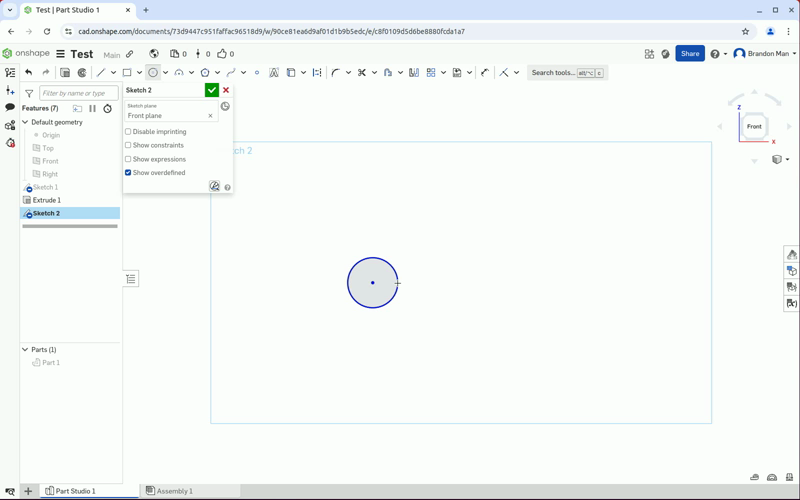
mouse_move(372, 282)
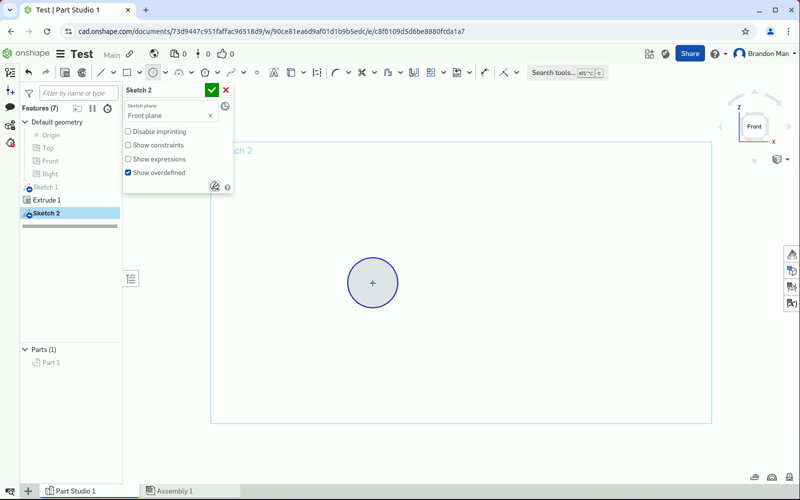
click(372, 282)
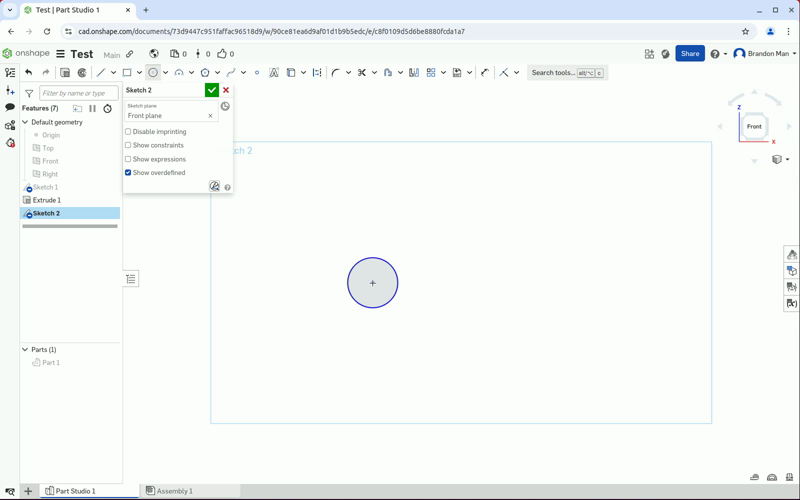
key_up(shift)
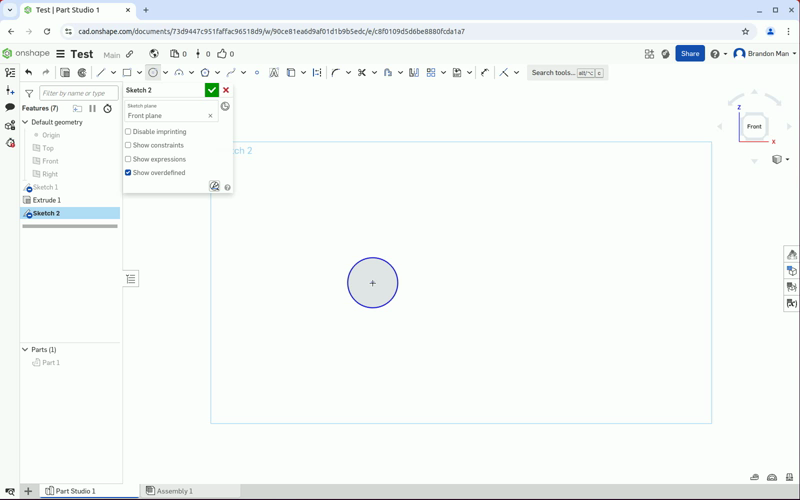
mouse_move(379, 282)
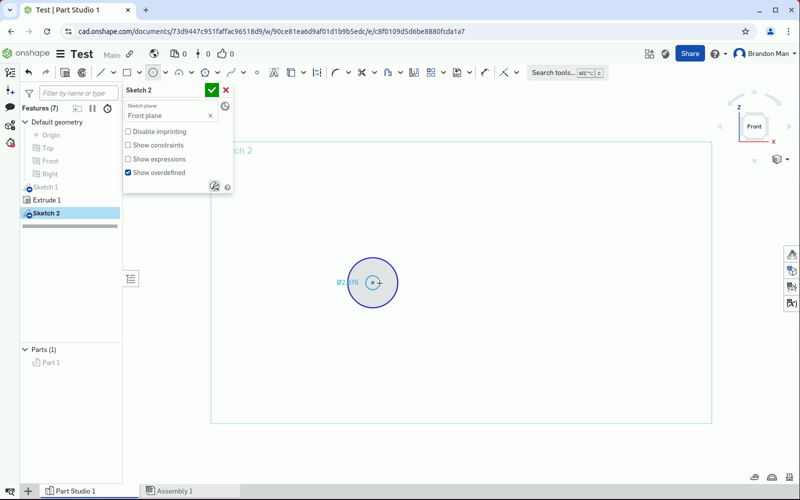
click(379, 282)
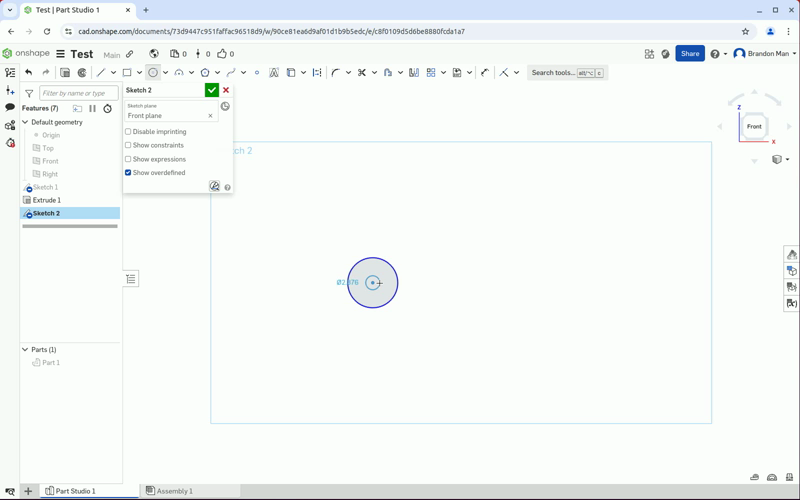
key(esc)
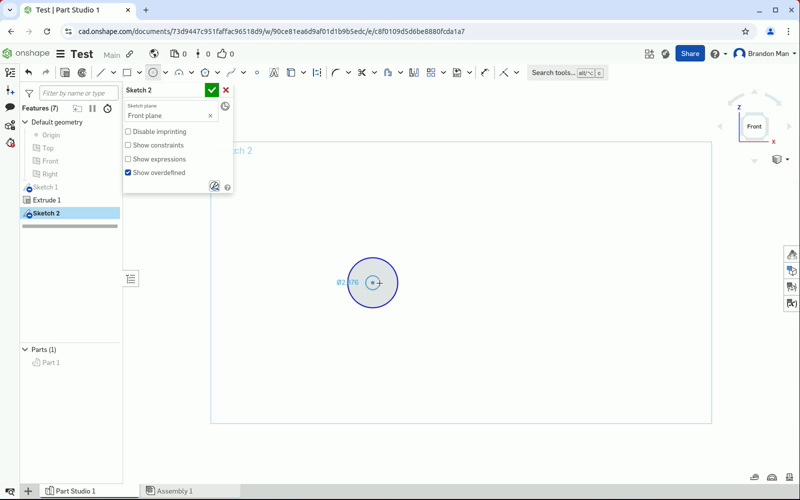
mouse_move(387, 289)
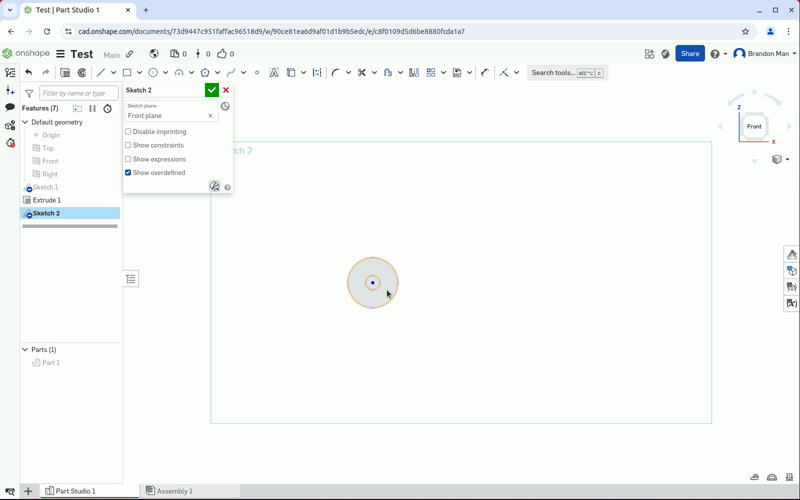
scroll(6)
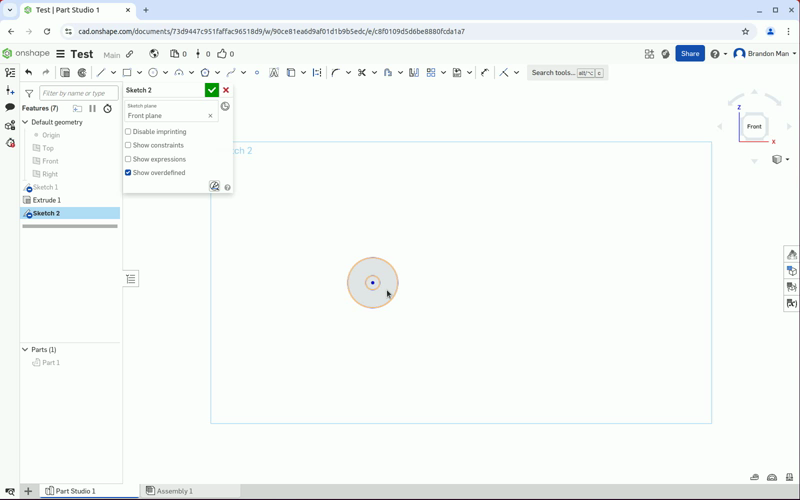
scroll(6)
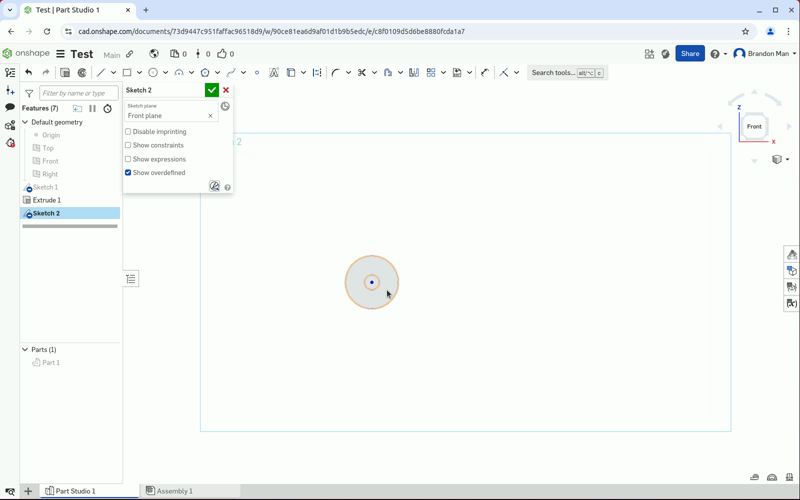
scroll(6)
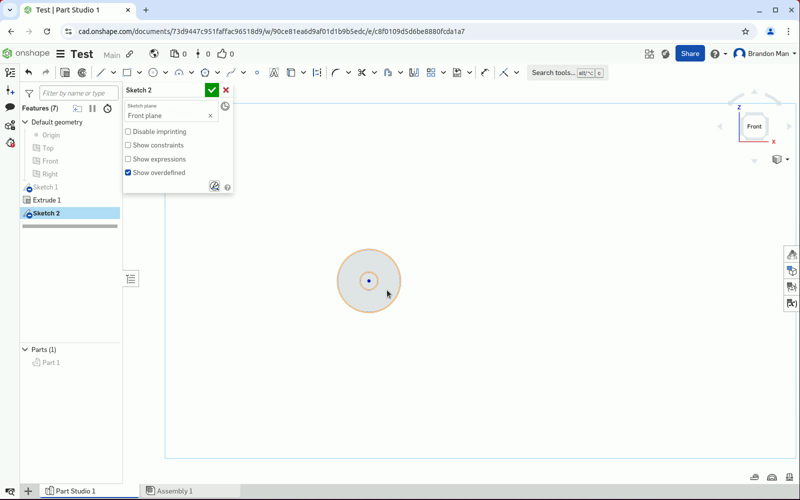
scroll(6)
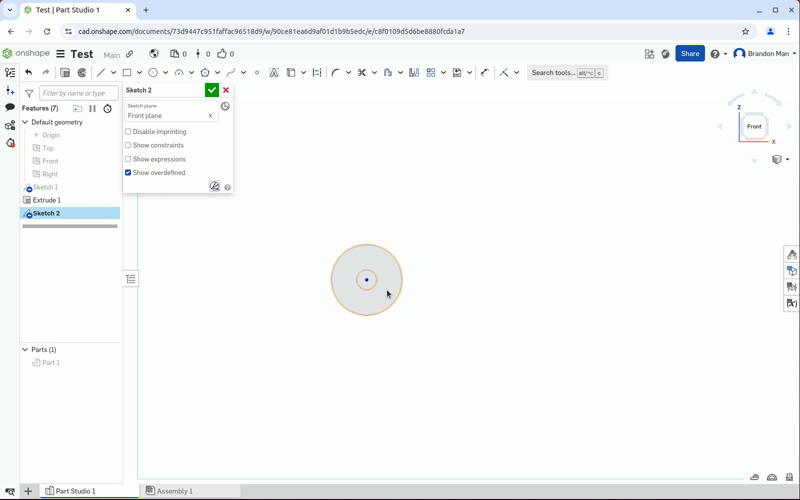
scroll(6)
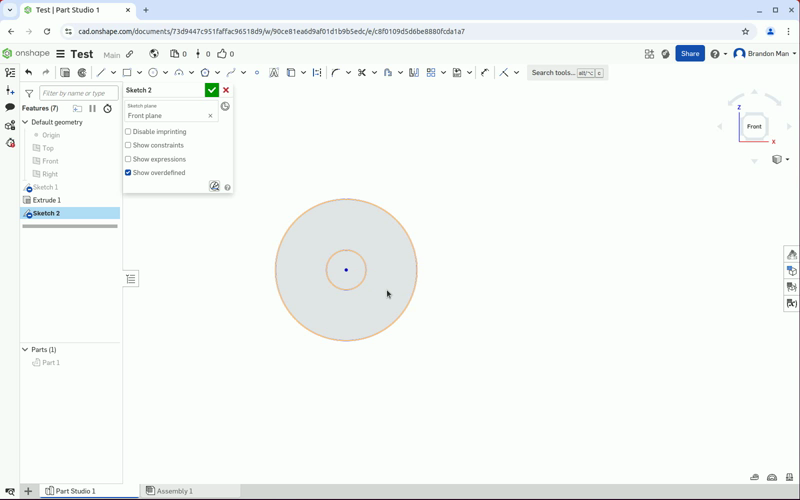
scroll(6)
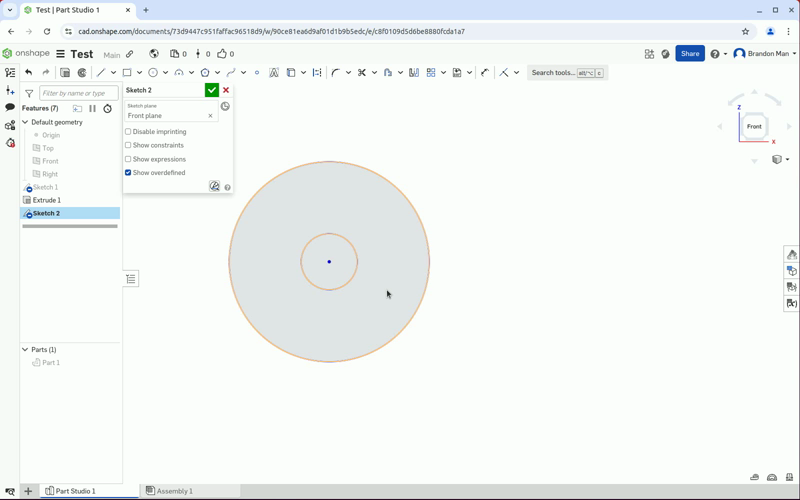
scroll(6)
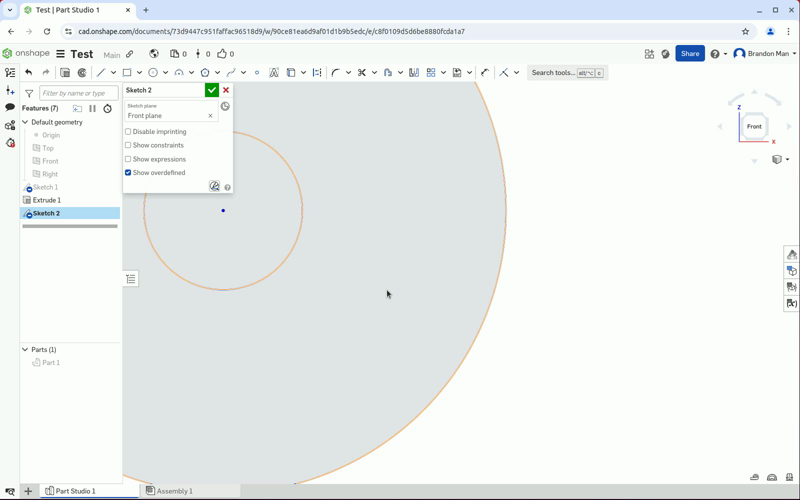
click(387, 289)
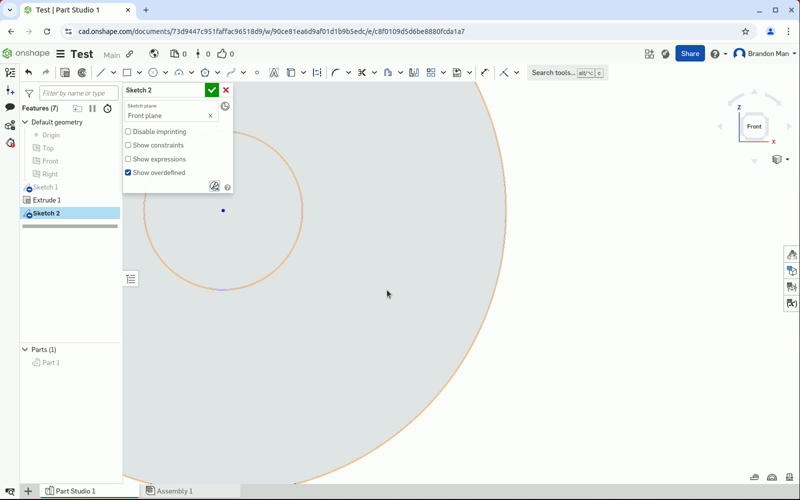
scroll(-6)
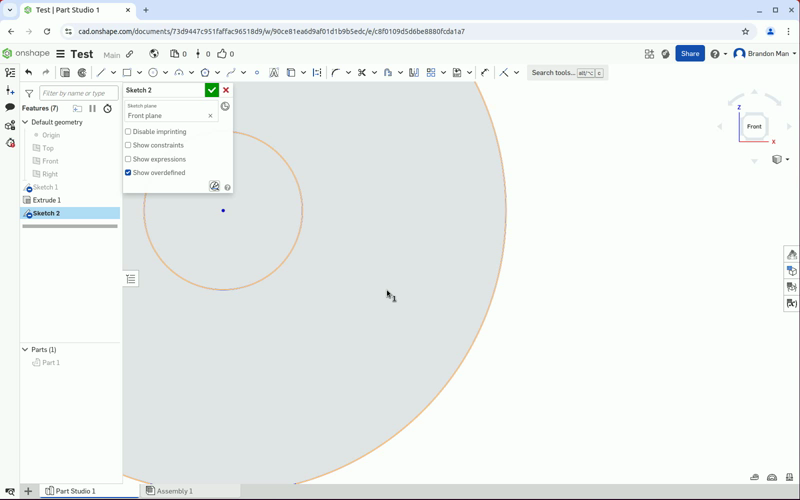
scroll(-6)
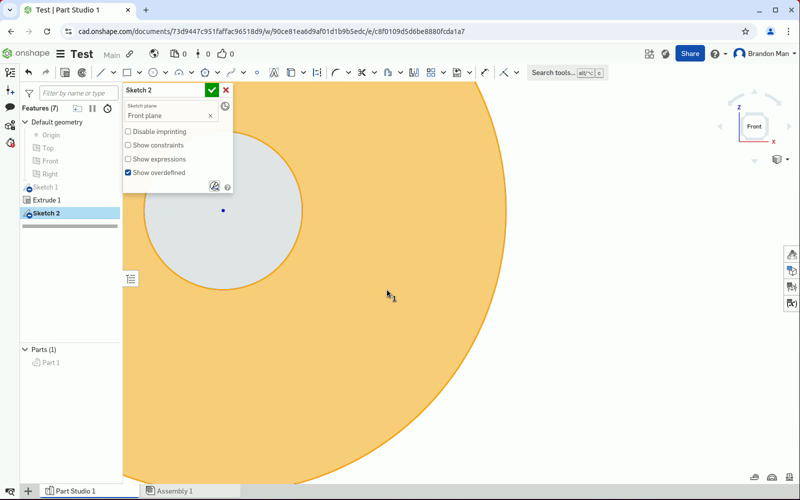
scroll(-6)
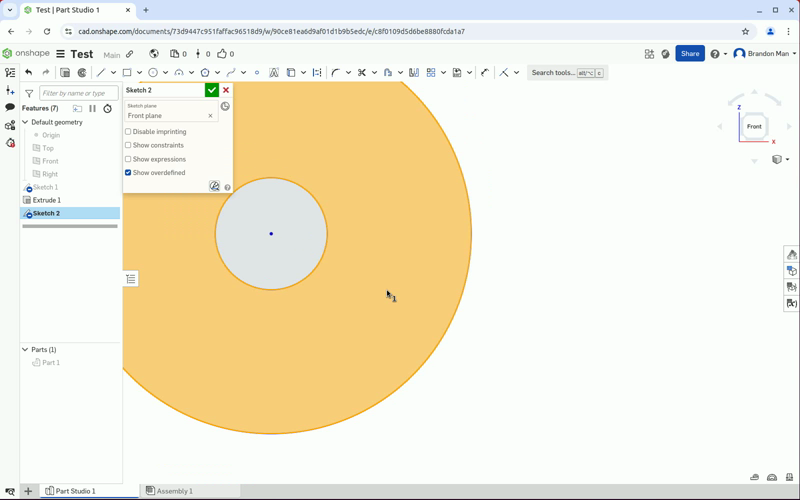
scroll(-6)
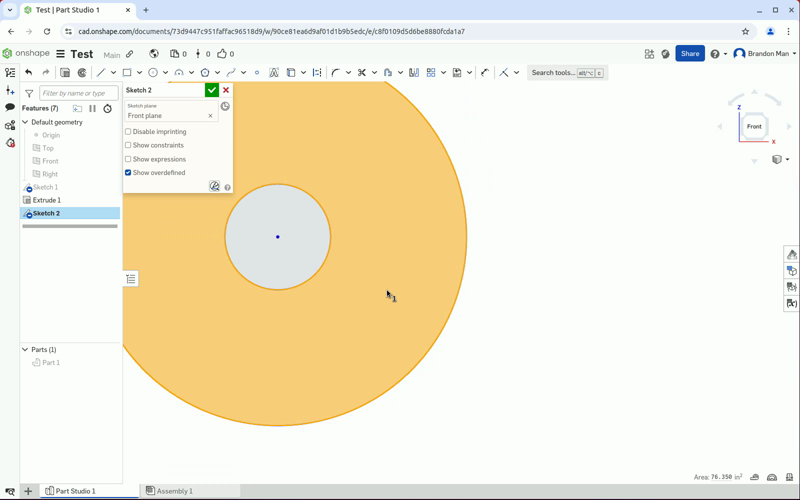
scroll(-6)
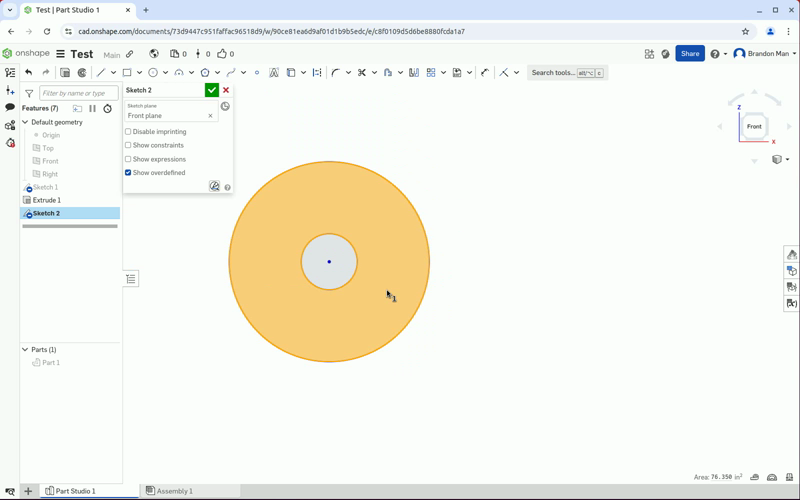
scroll(-6)
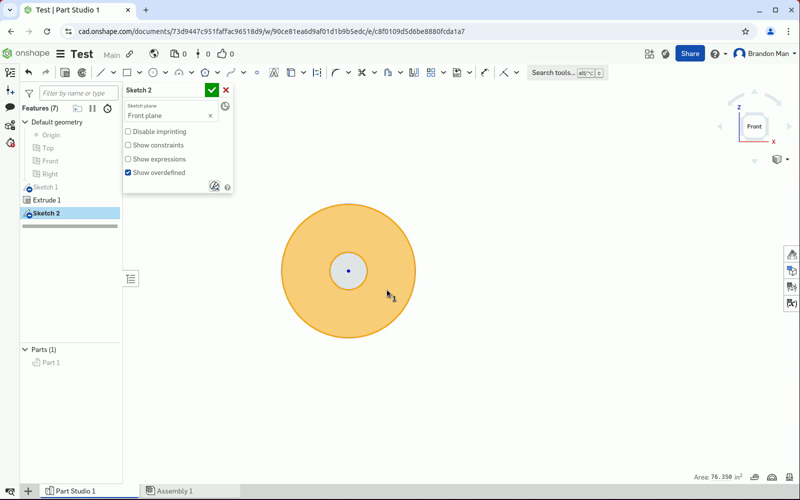
scroll(-6)
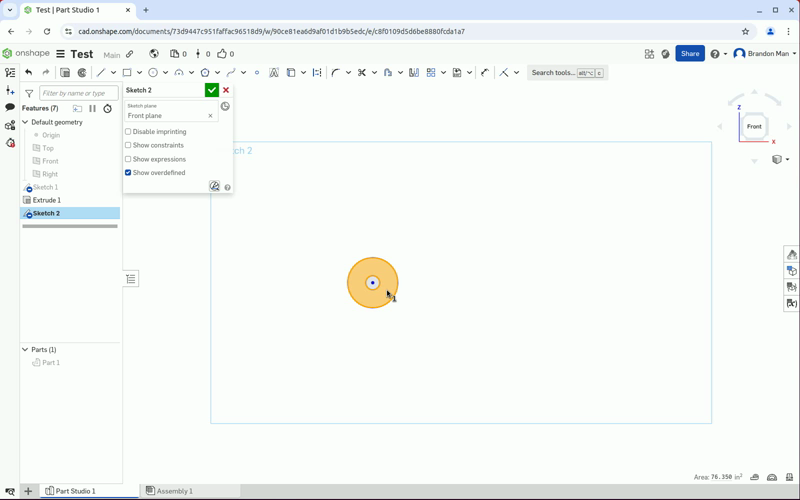
mouse_move(73, 352)
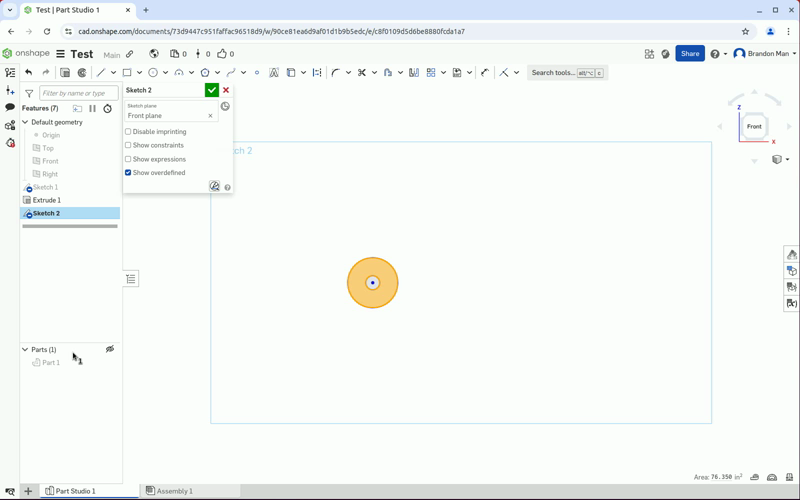
key(shift+y)
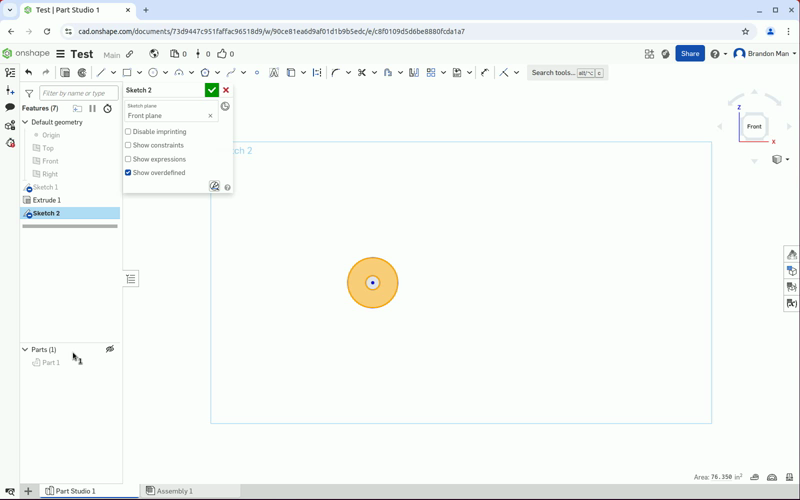
key(shift+e)
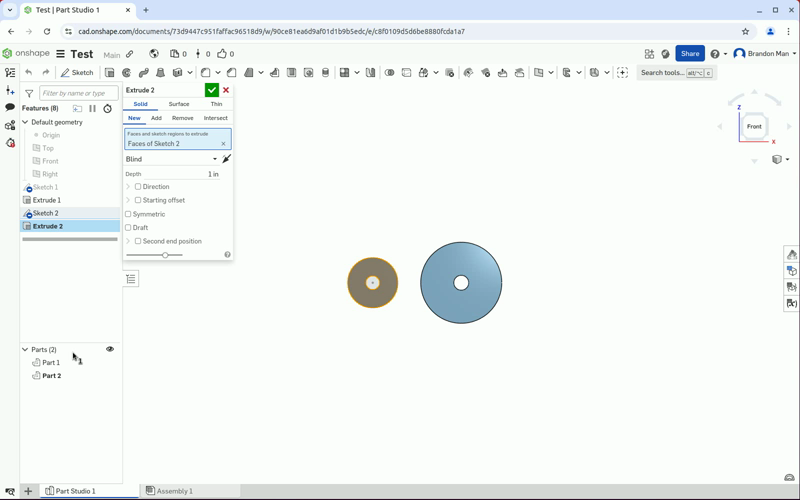
mouse_move(143, 106)
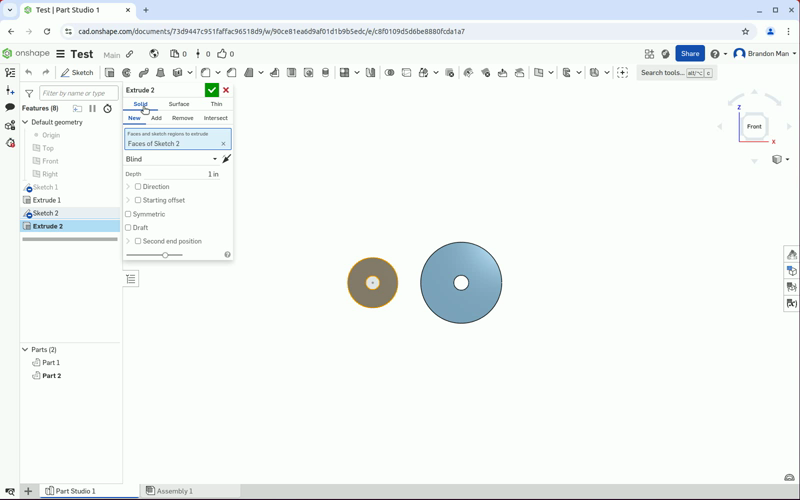
click(143, 106)
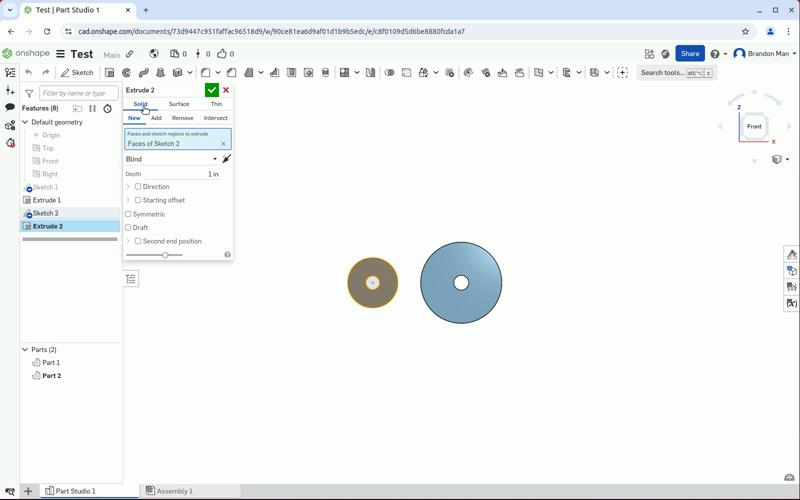
mouse_move(137, 120)
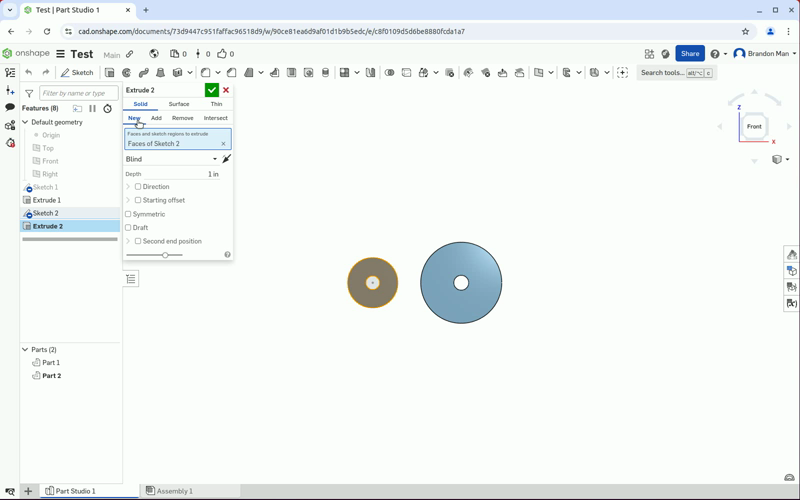
click(137, 120)
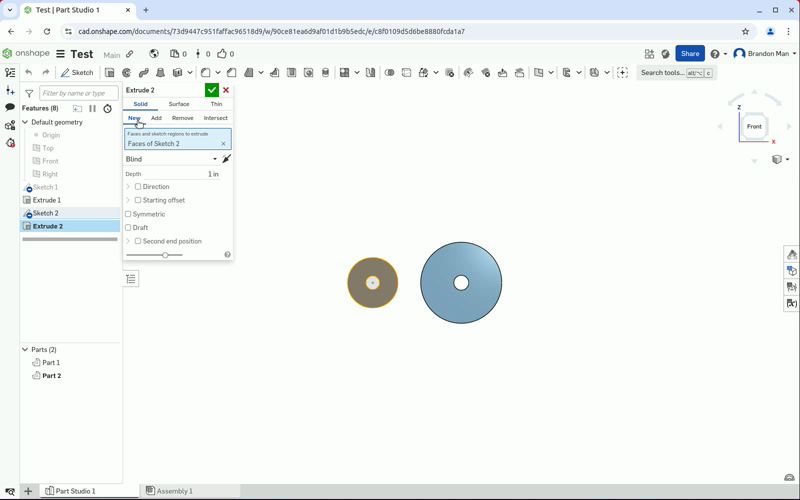
key(tab, 4)
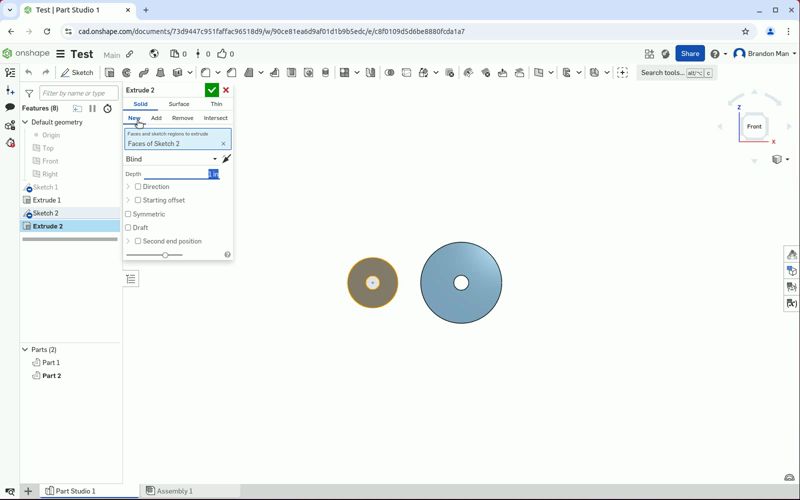
text(3.129)
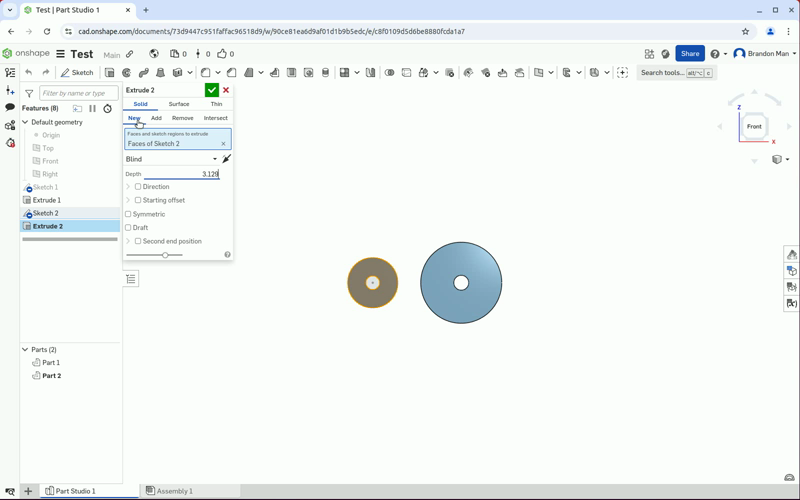
key(enter)
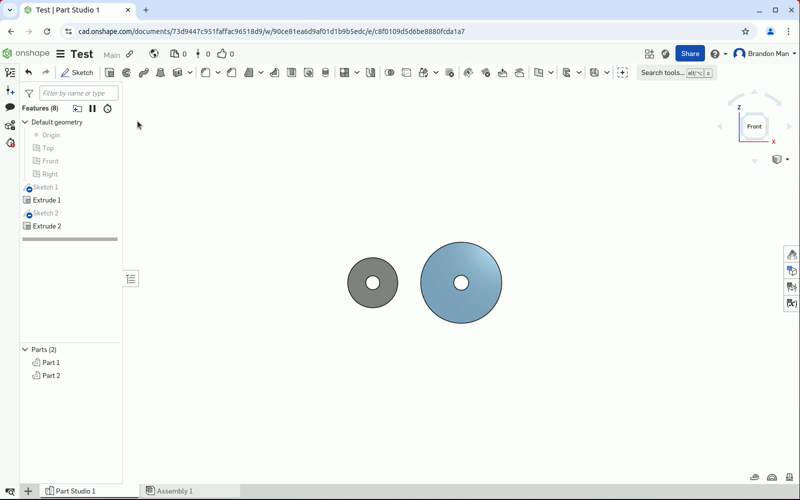
key(shift+h)
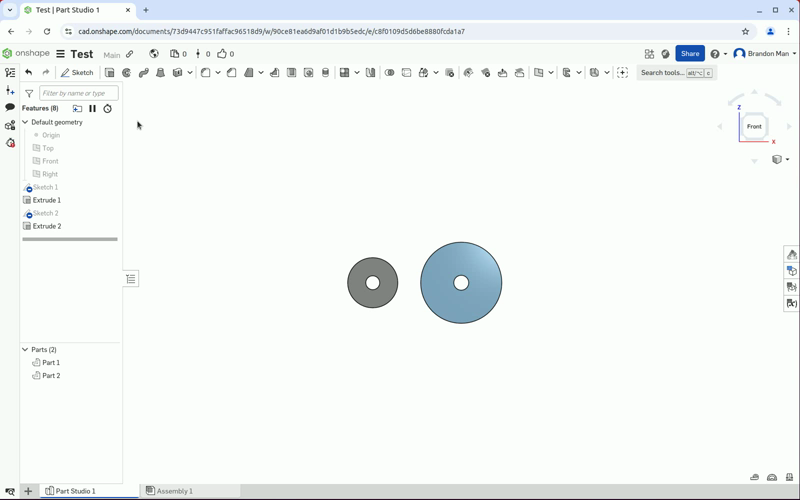
key(shift+h)
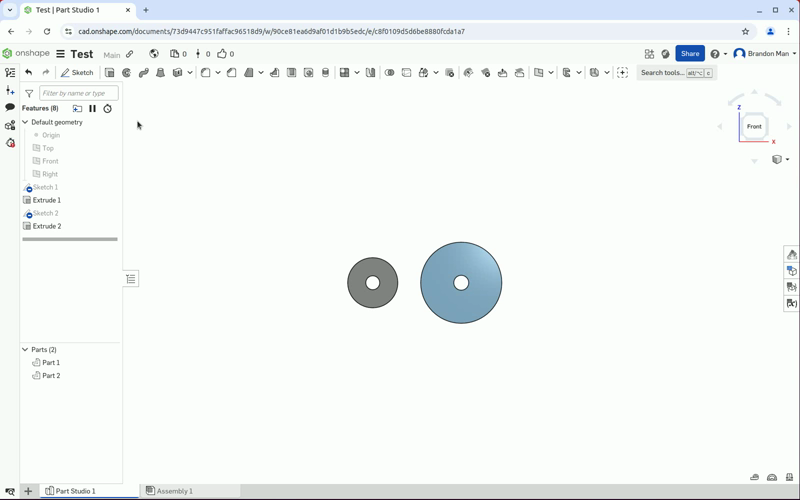
mouse_move(73, 189)
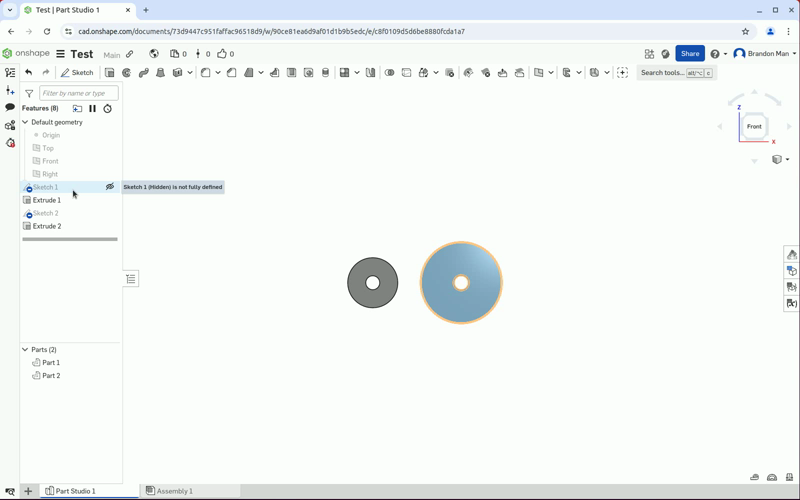
click(73, 189)
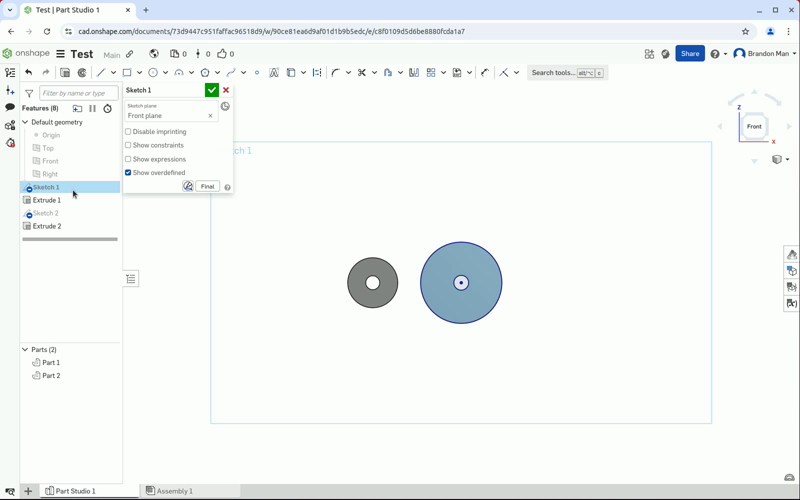
mouse_move(229, 92)
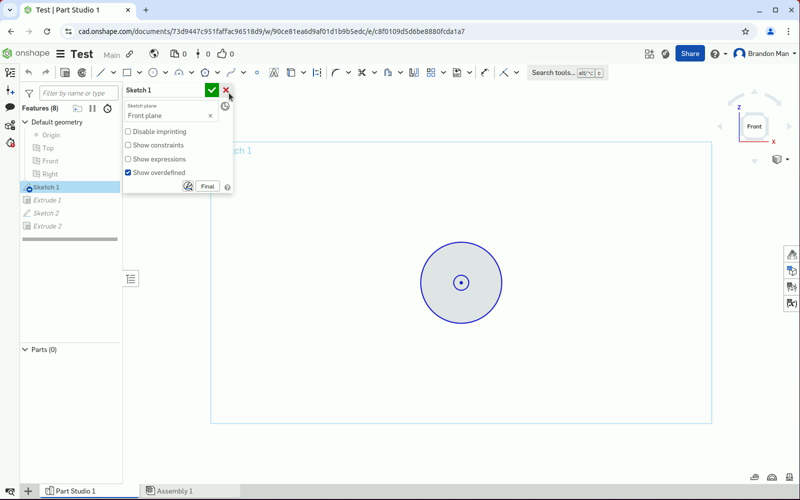
click(229, 92)
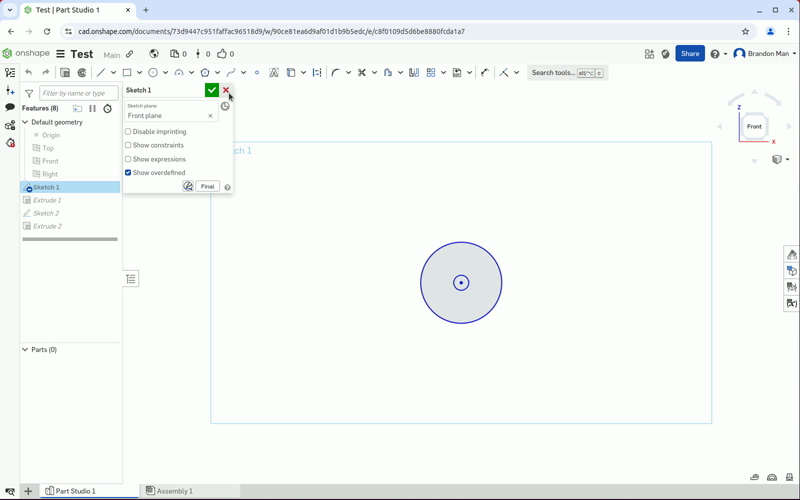
key(shift+s)
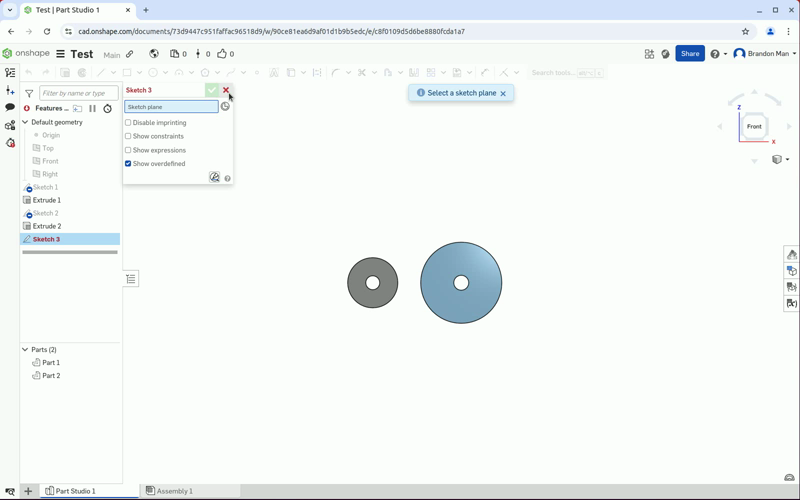
mouse_move(73, 163)
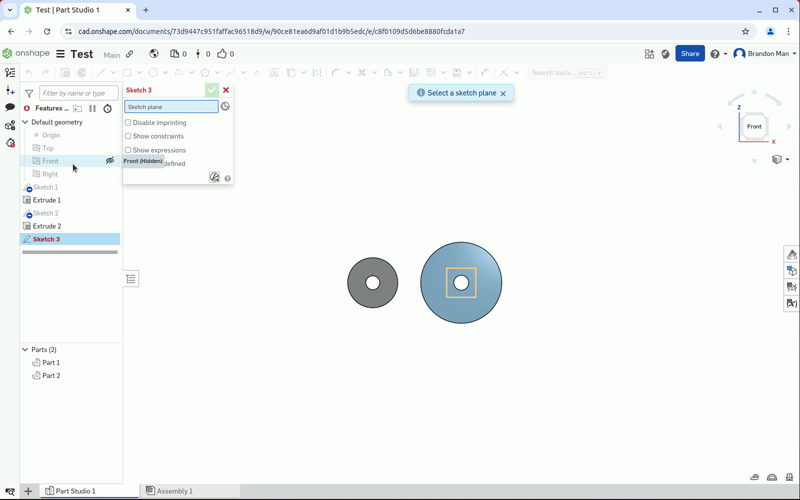
click(73, 163)
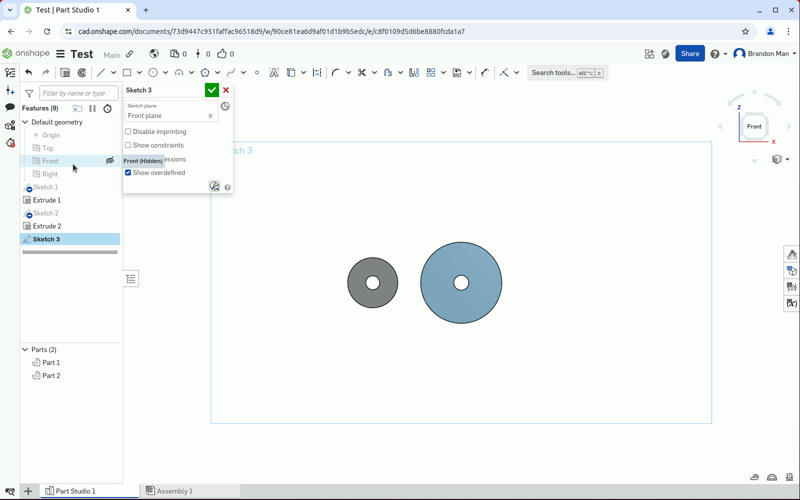
mouse_move(73, 352)
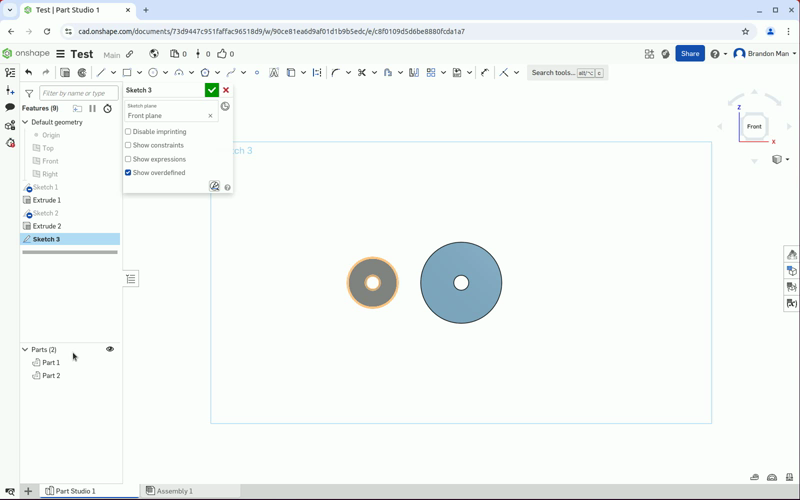
key(y)
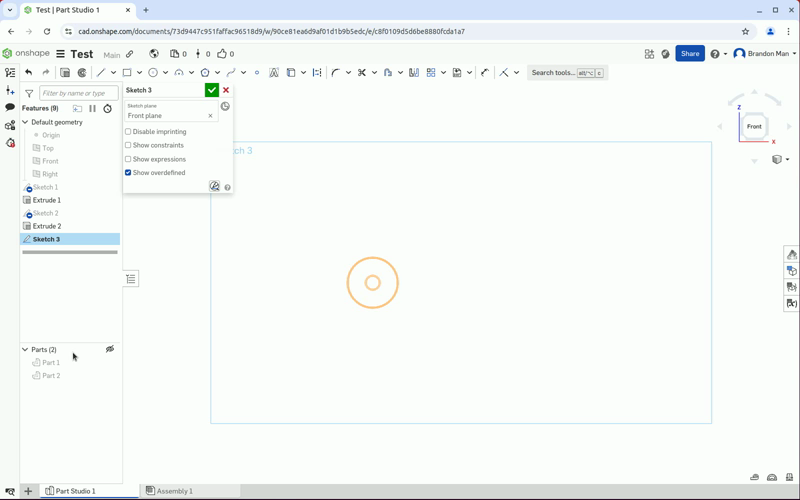
key(l)
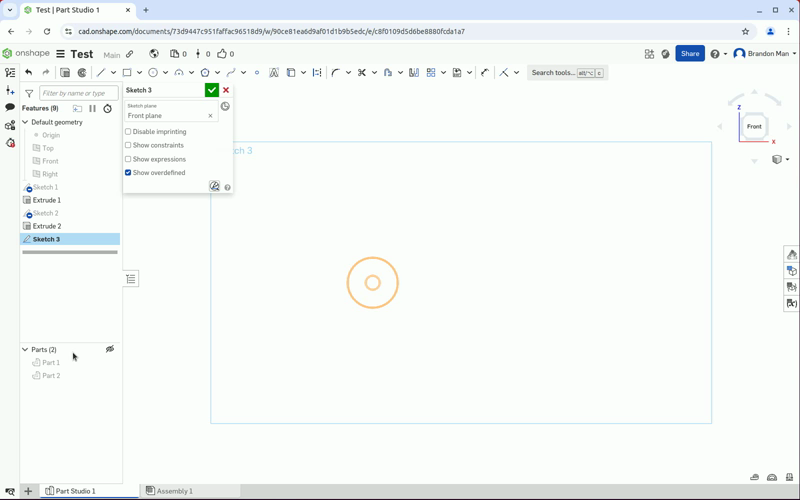
key_down(shift)
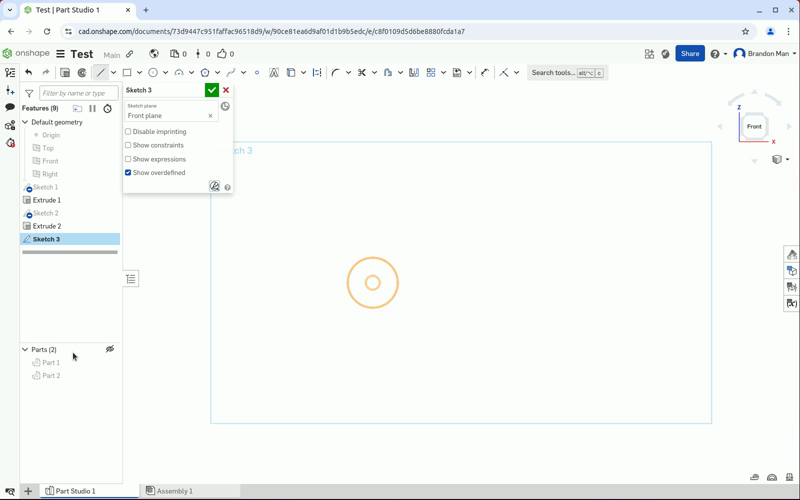
mouse_move(378, 250)
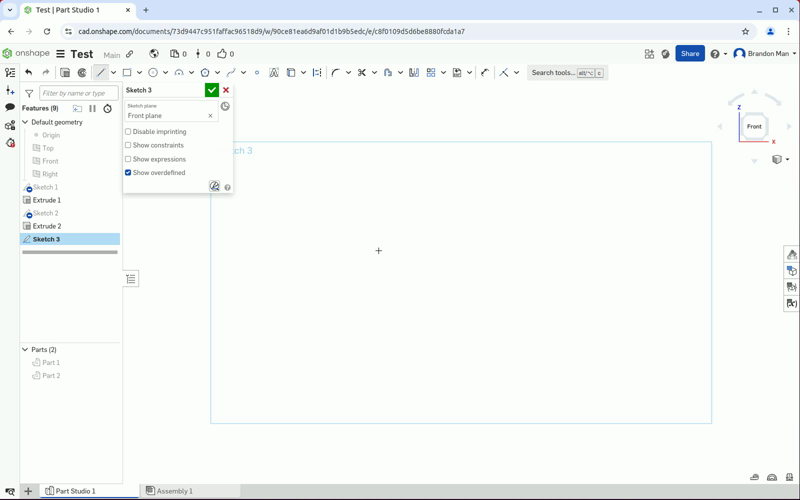
click(378, 250)
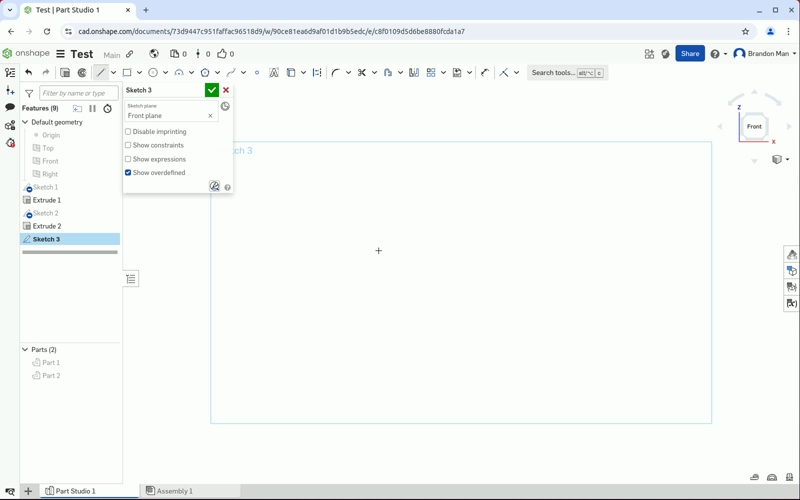
key_up(shift)
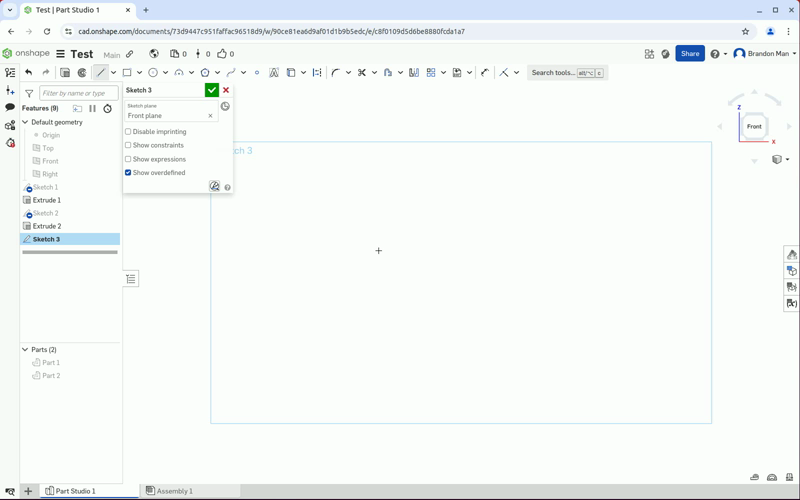
key_down(shift)
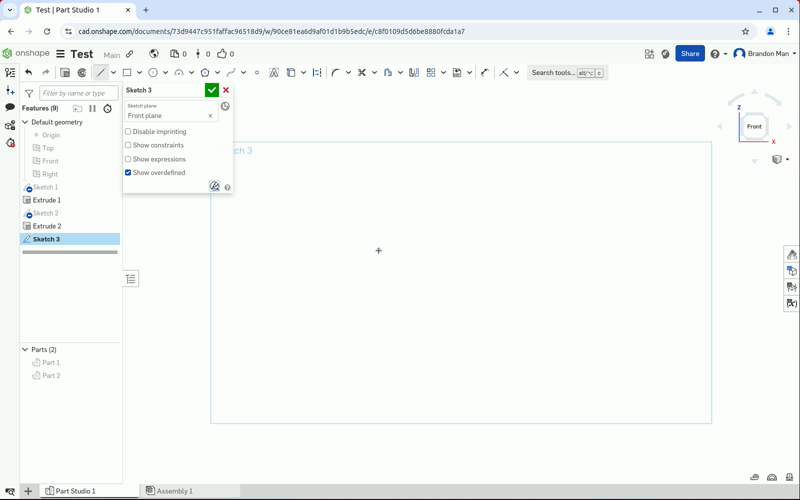
mouse_move(408, 250)
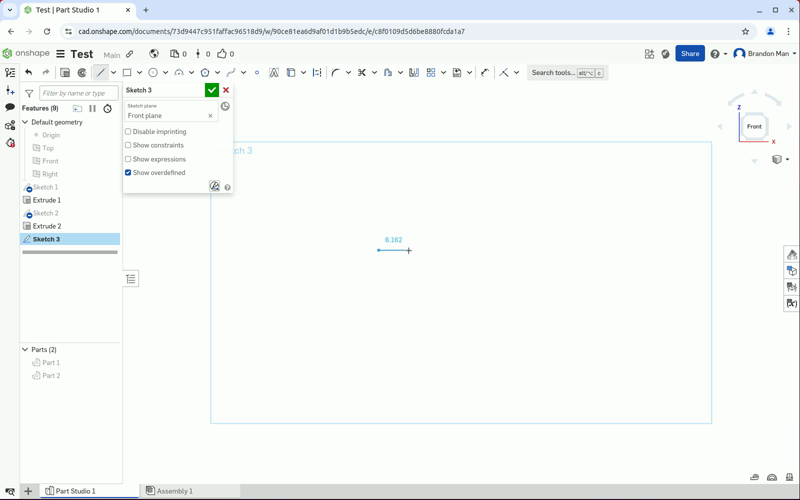
mouse_move(390, 250)
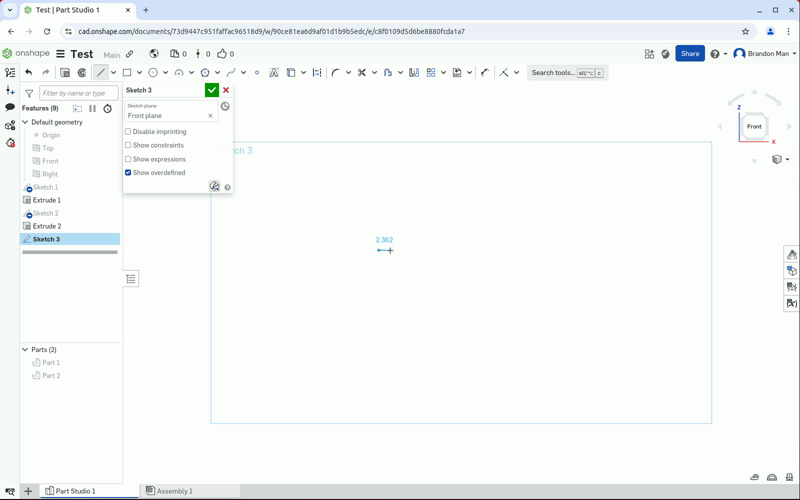
click(390, 250)
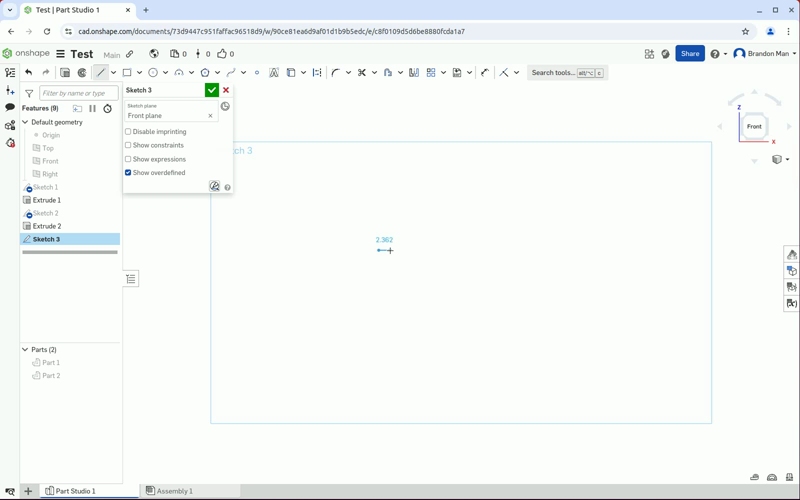
key_up(shift)
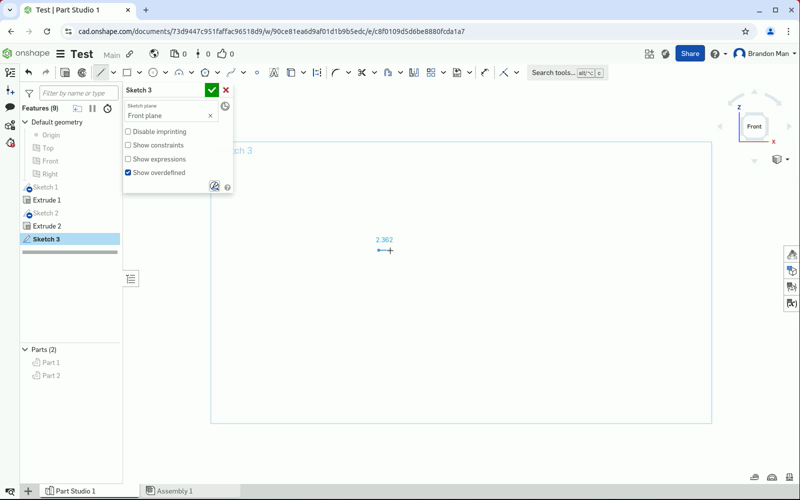
key_down(shift)
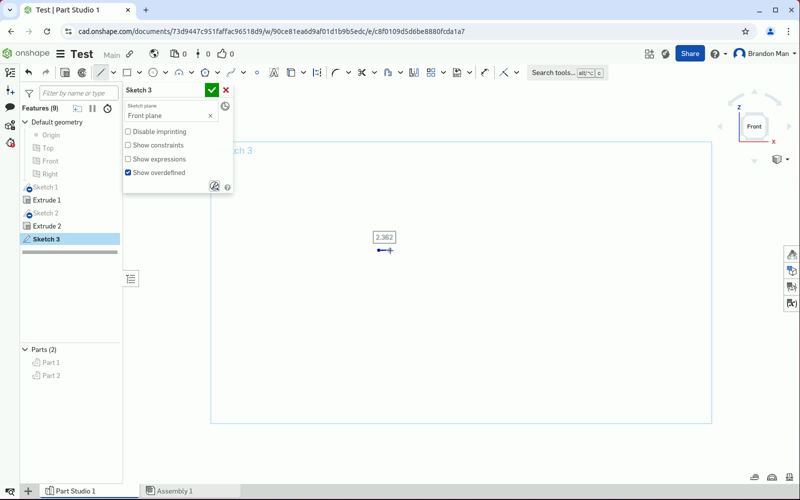
mouse_move(420, 250)
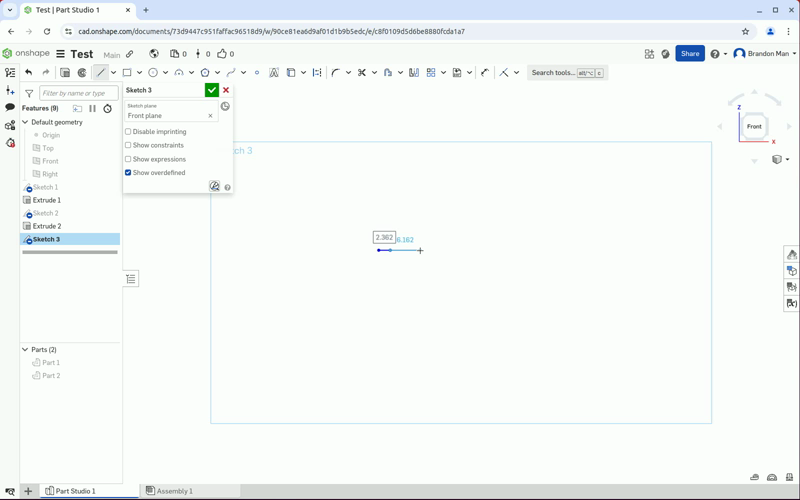
mouse_move(390, 247)
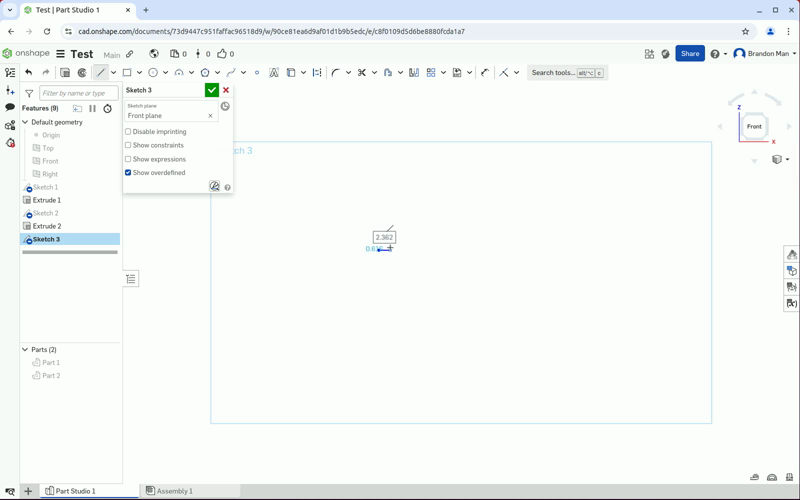
scroll(6)
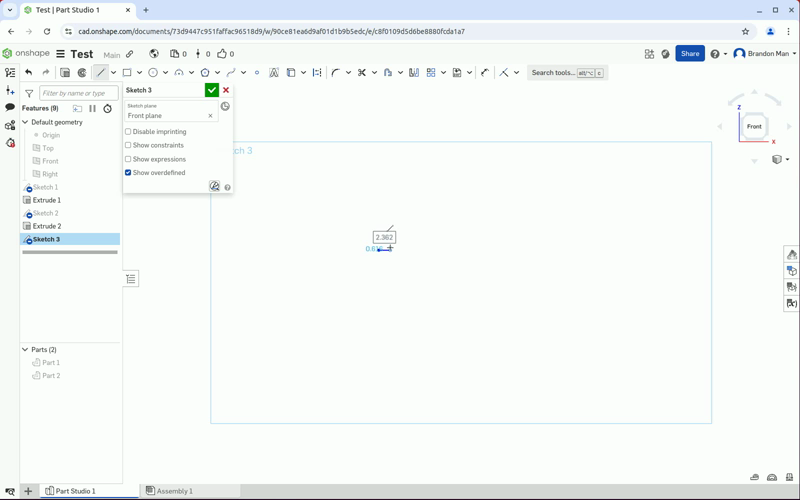
scroll(6)
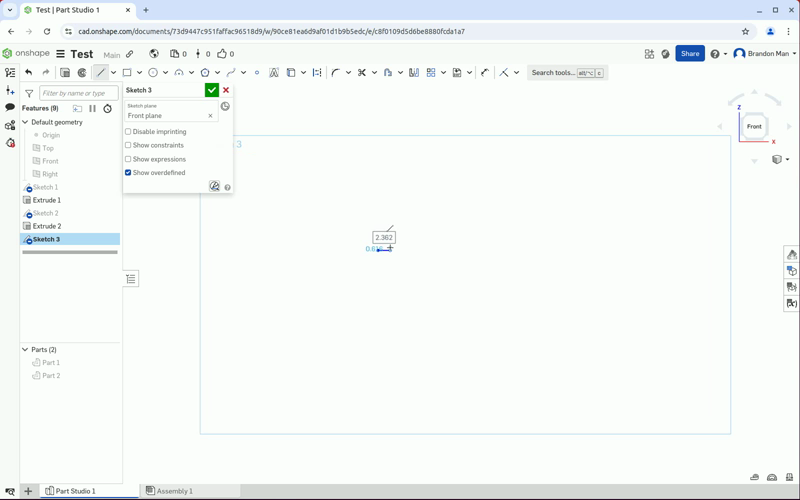
scroll(6)
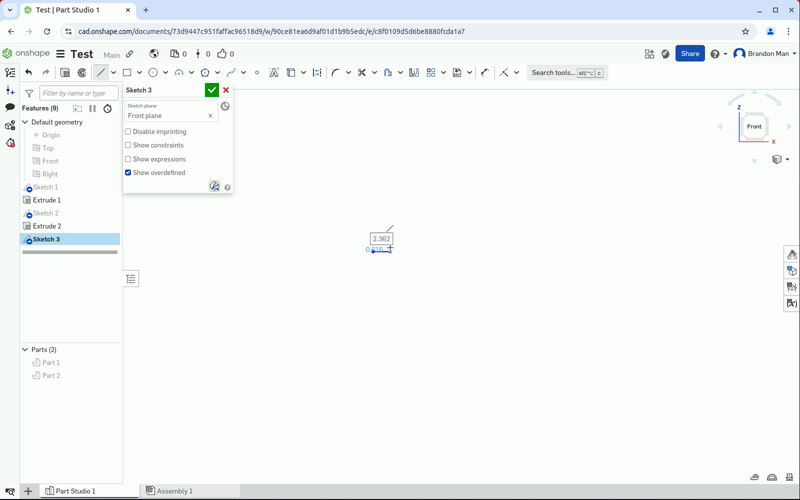
scroll(6)
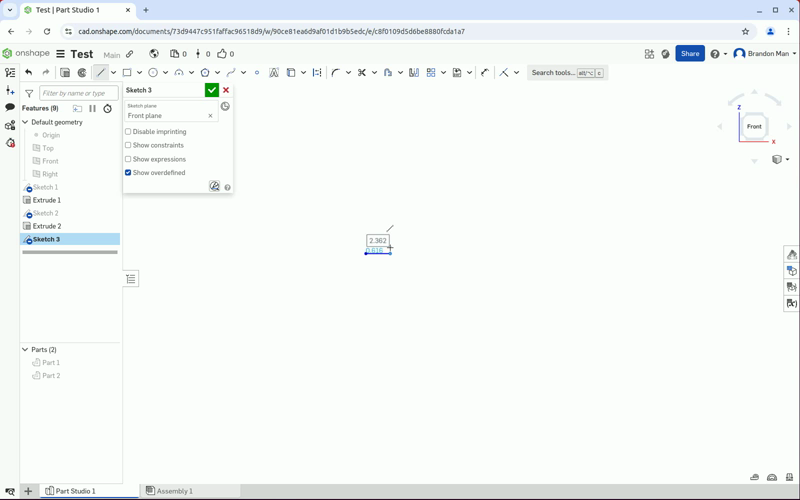
scroll(6)
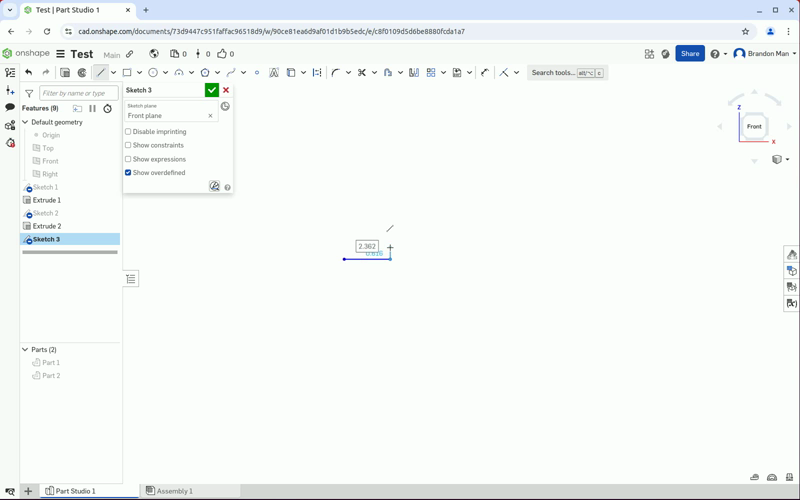
scroll(6)
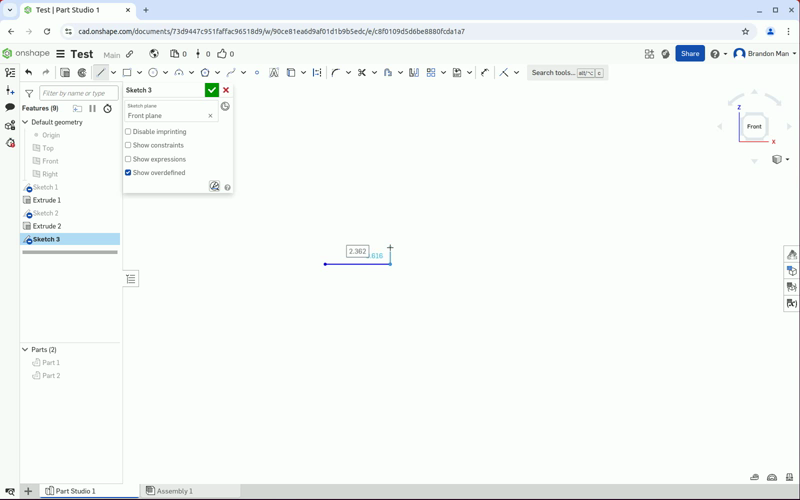
scroll(6)
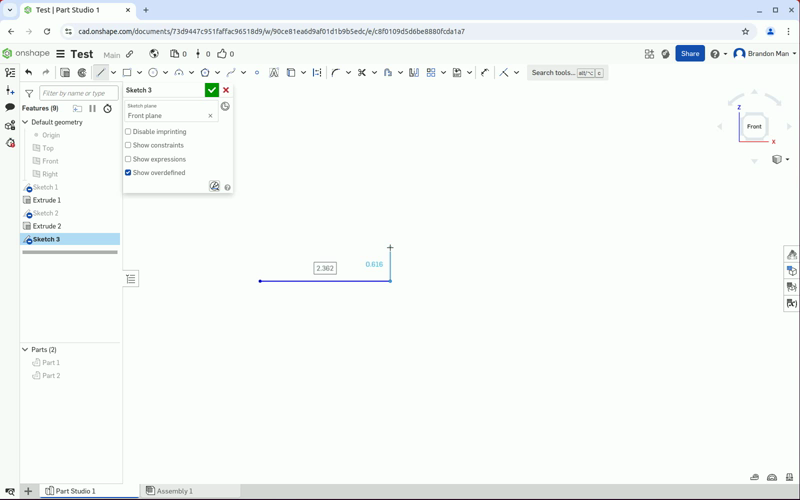
click(390, 247)
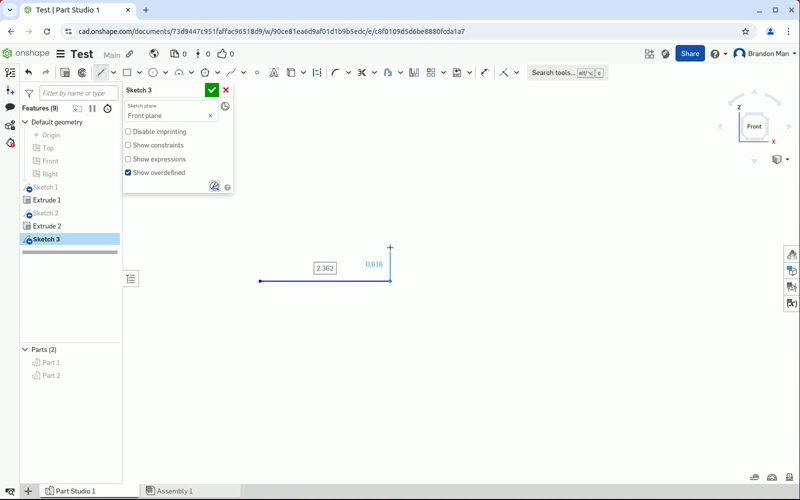
scroll(-6)
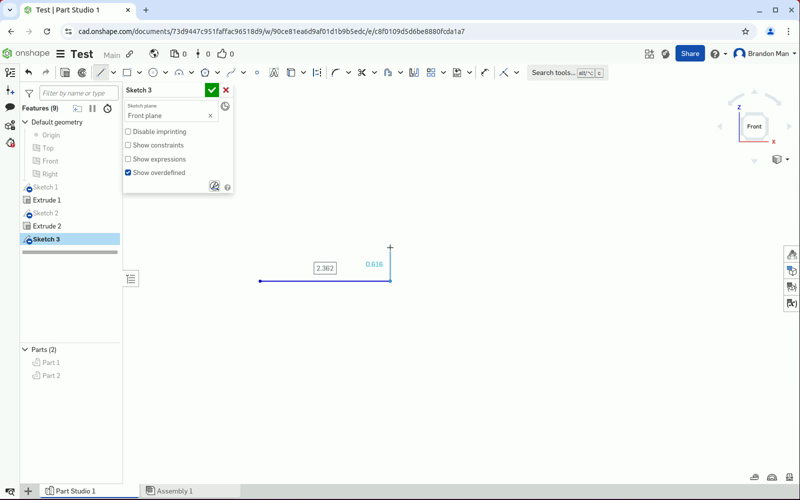
scroll(-6)
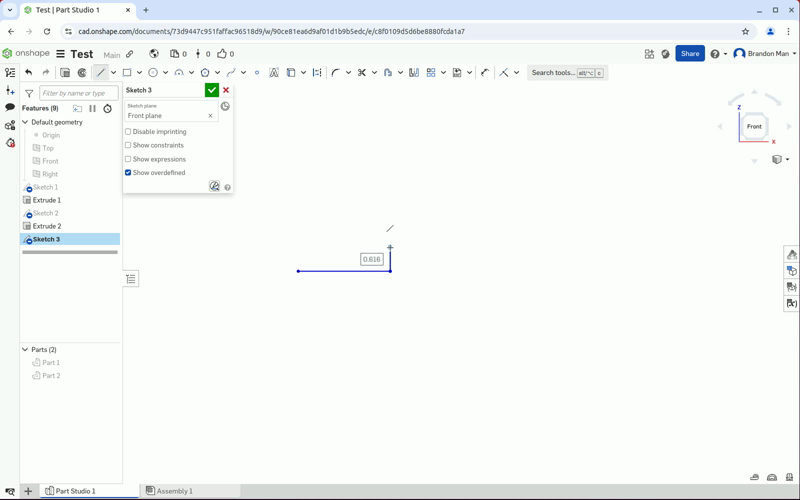
scroll(-6)
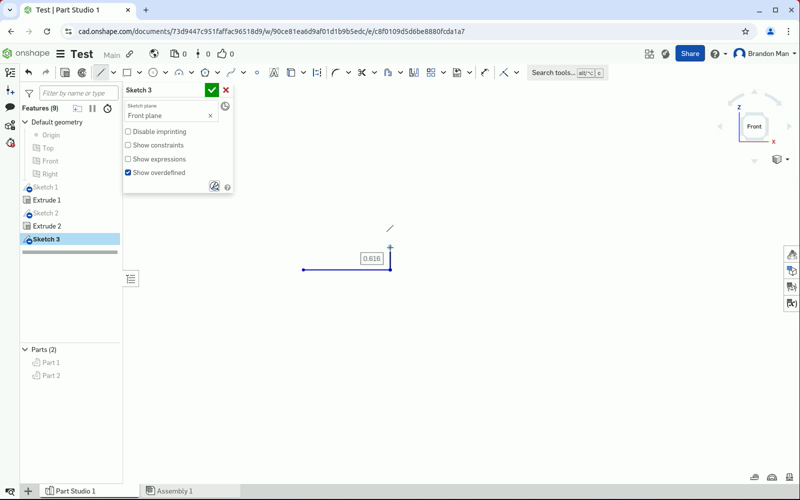
scroll(-6)
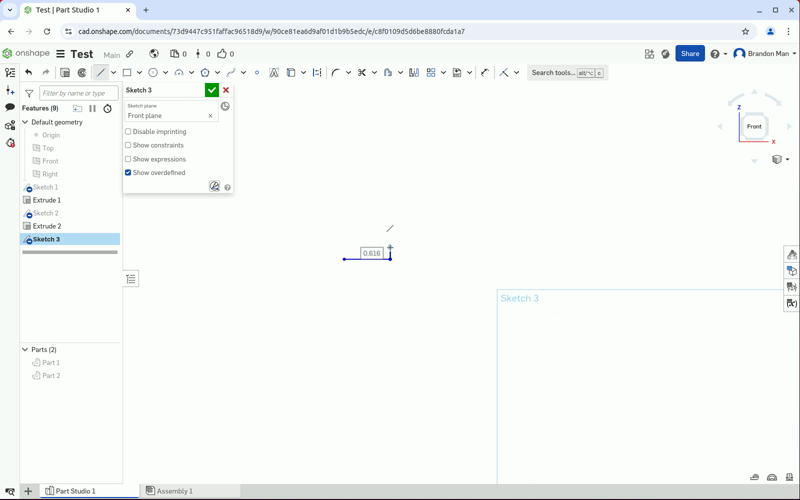
scroll(-6)
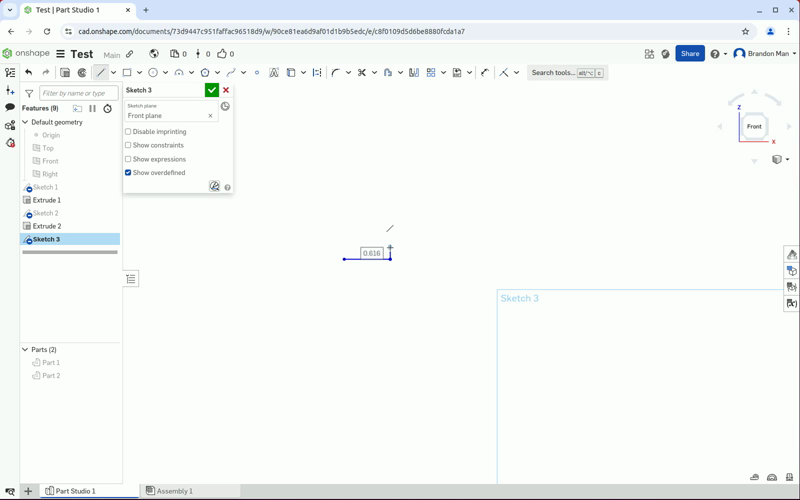
scroll(-6)
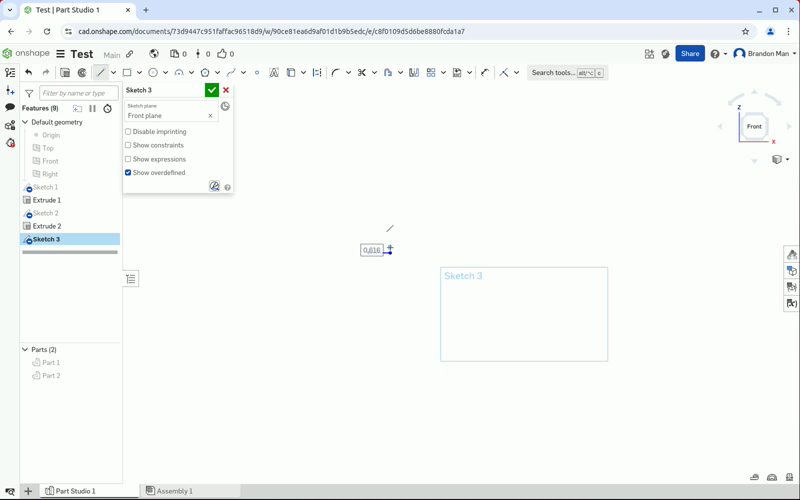
scroll(-6)
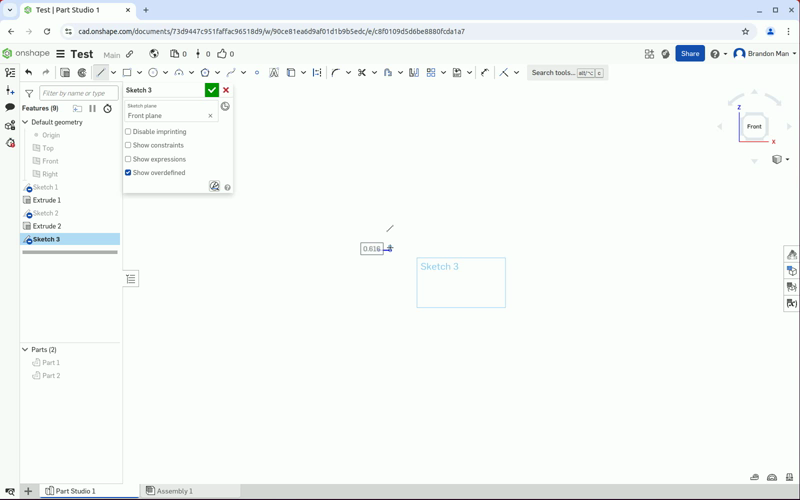
key_up(shift)
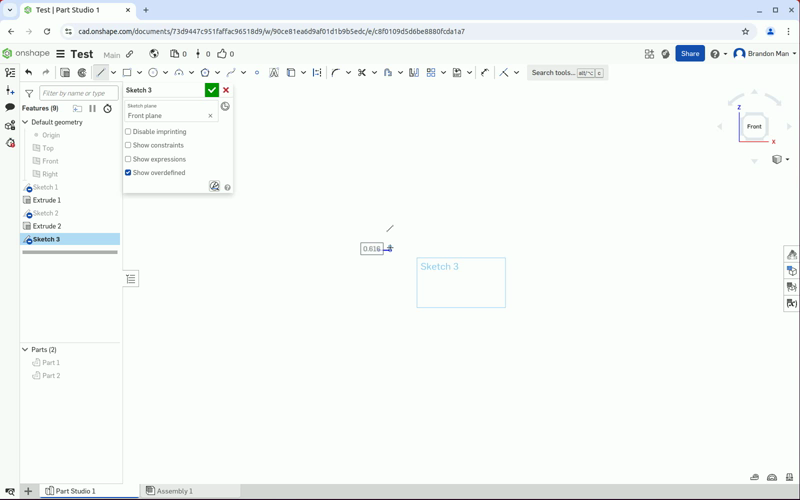
key(esc)
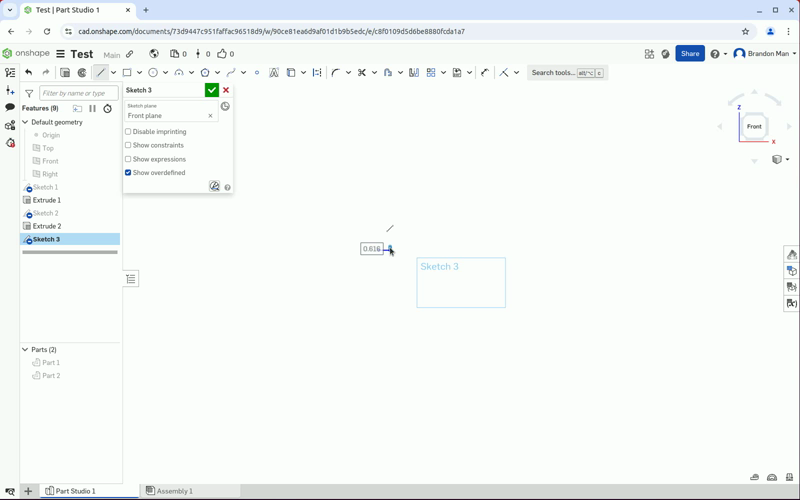
key(a)
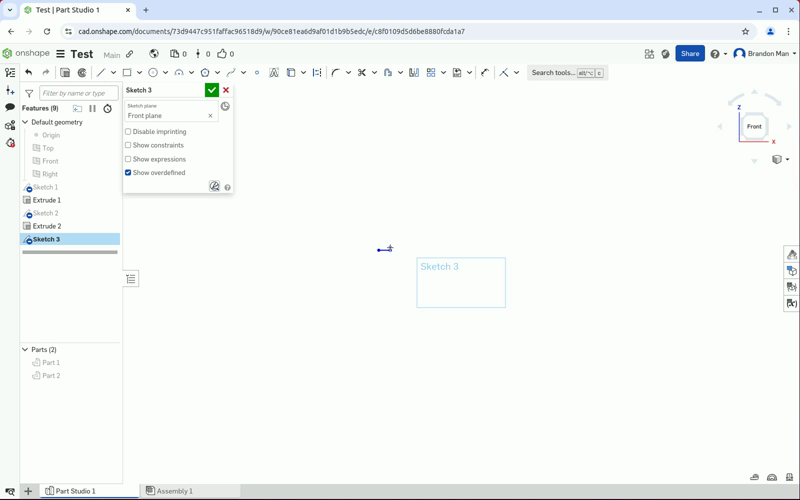
mouse_move(390, 247)
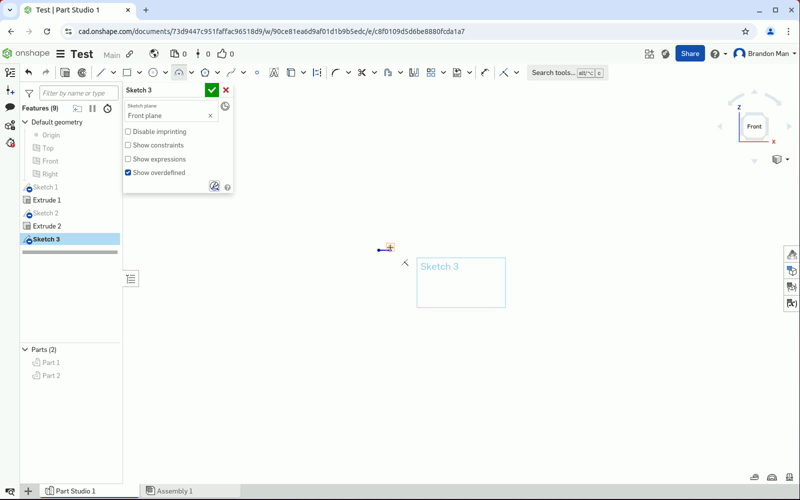
scroll(6)
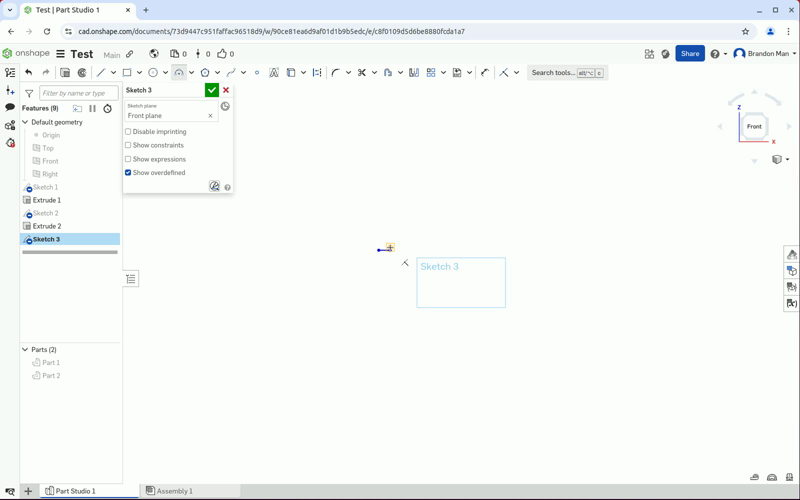
scroll(6)
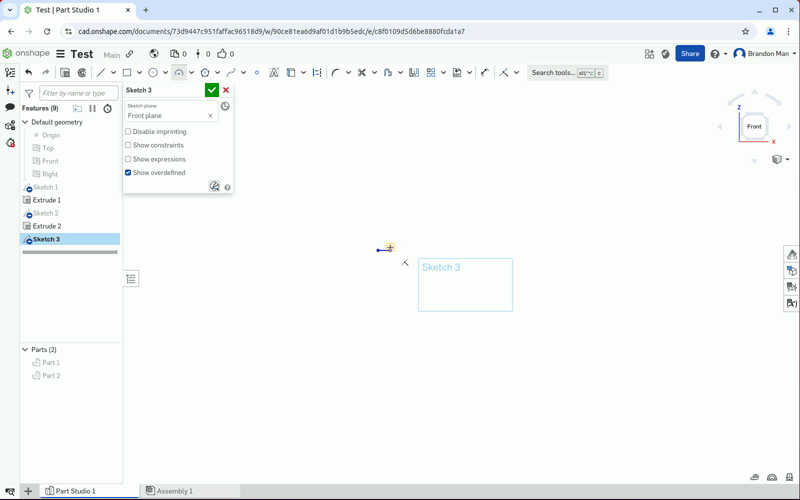
scroll(6)
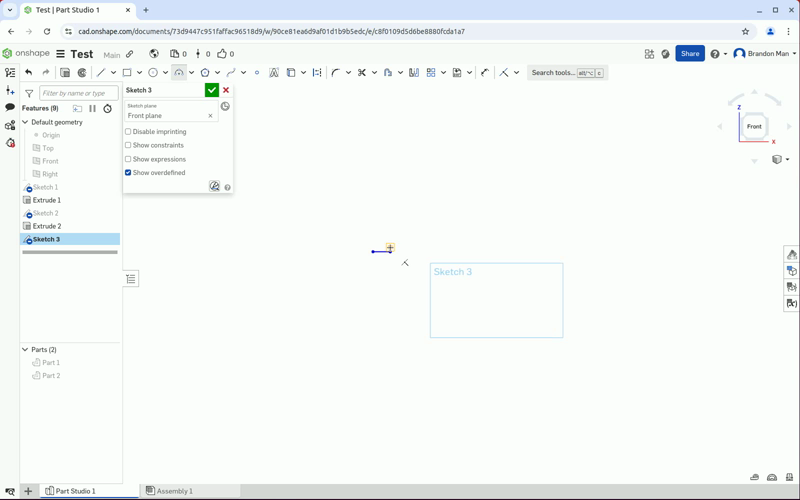
scroll(6)
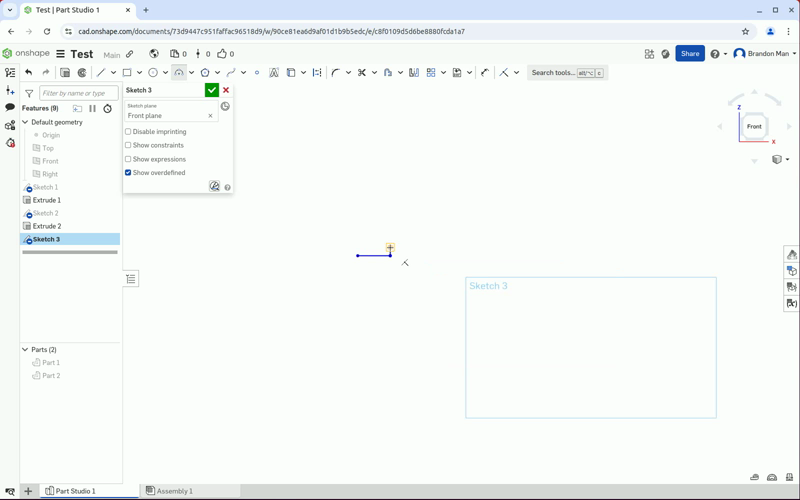
scroll(6)
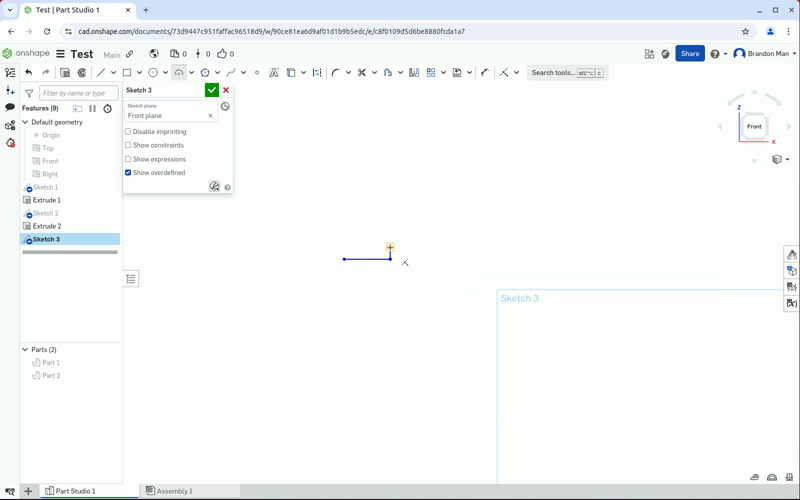
scroll(6)
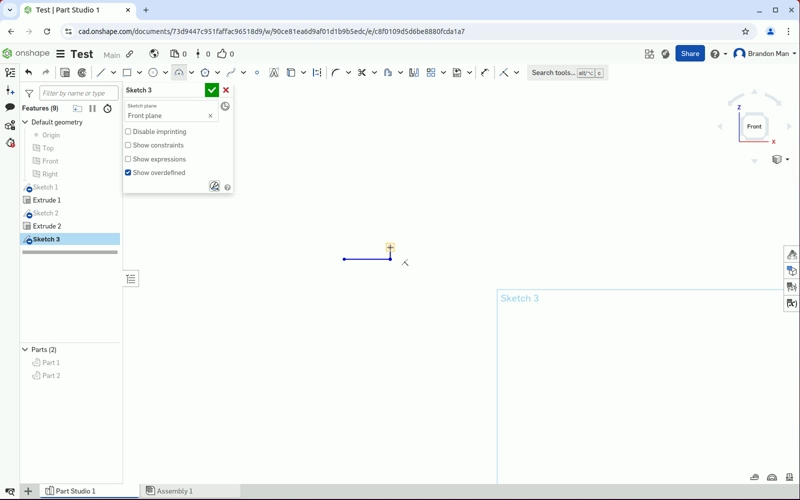
scroll(6)
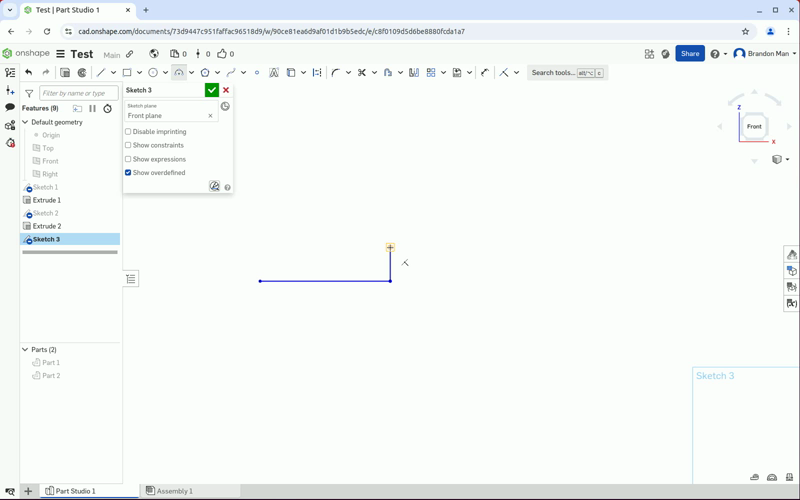
click(390, 247)
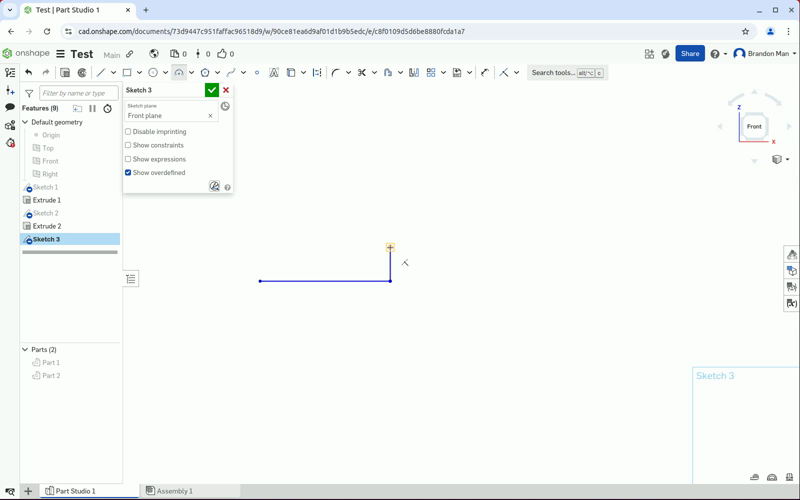
scroll(-6)
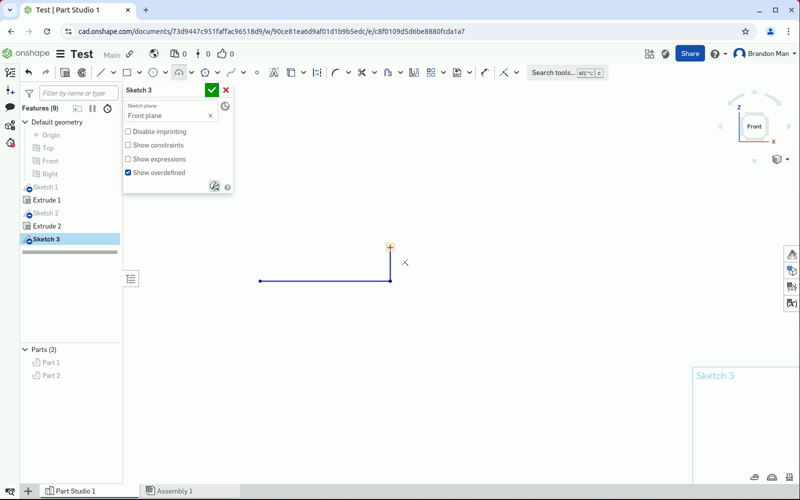
scroll(-6)
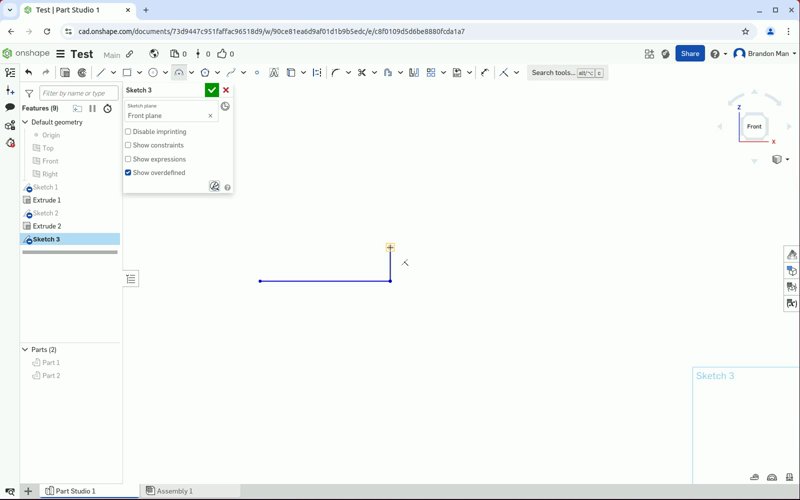
scroll(-6)
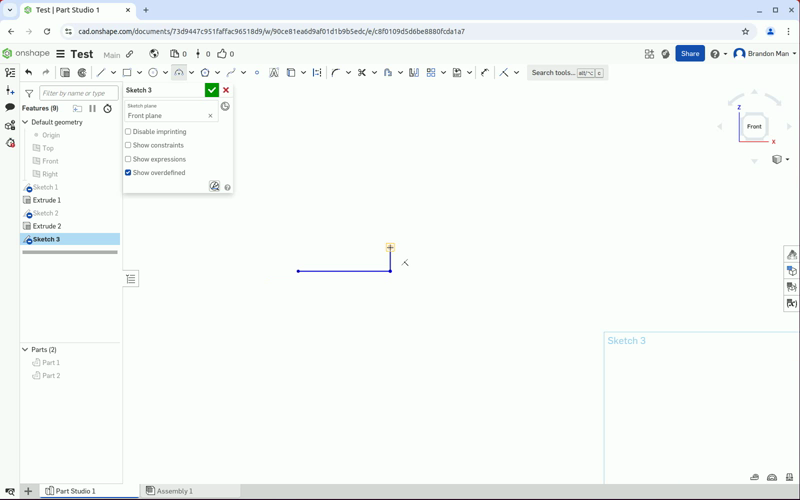
scroll(-6)
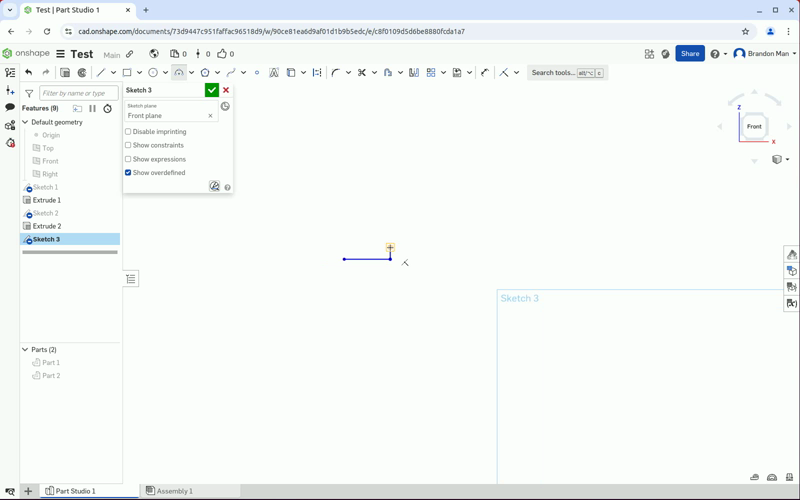
scroll(-6)
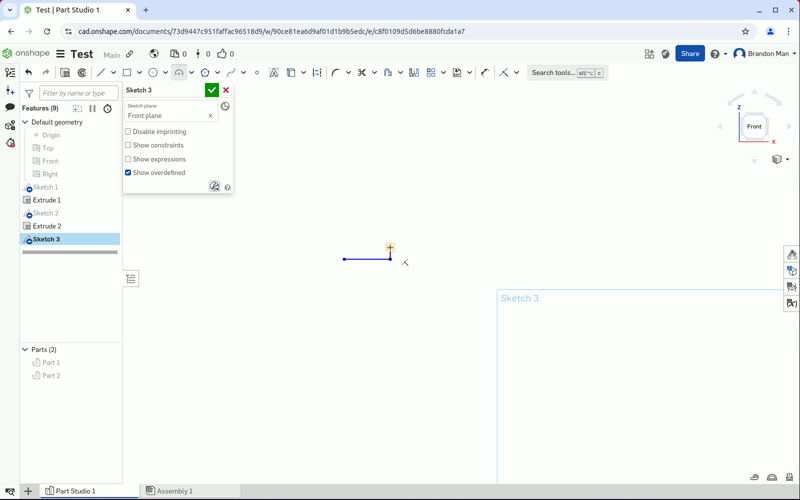
scroll(-6)
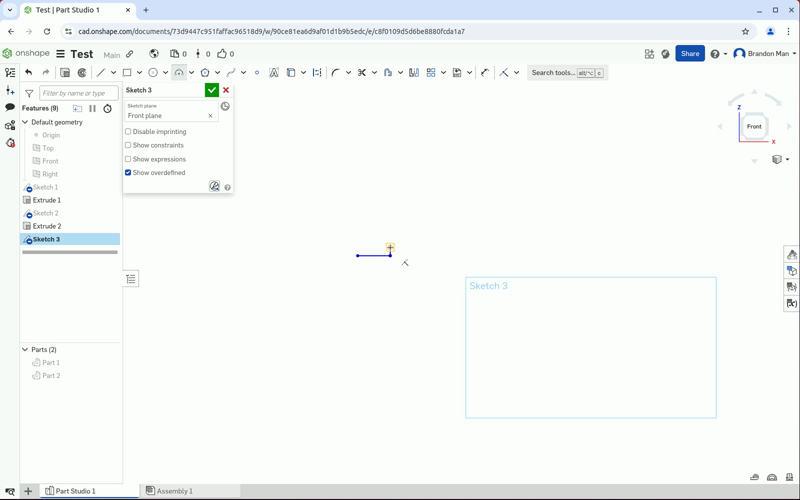
scroll(-6)
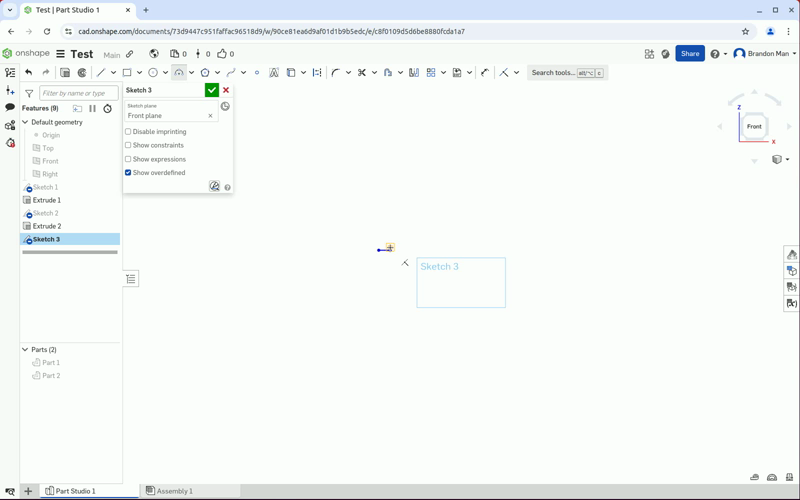
key_down(shift)
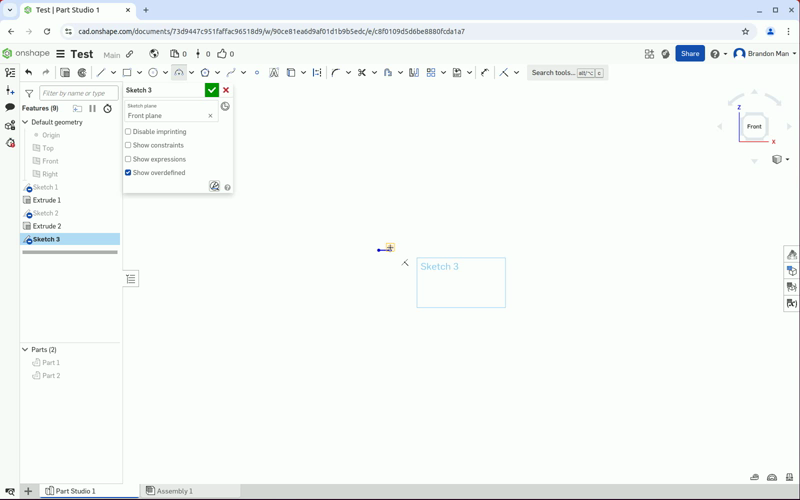
mouse_move(390, 234)
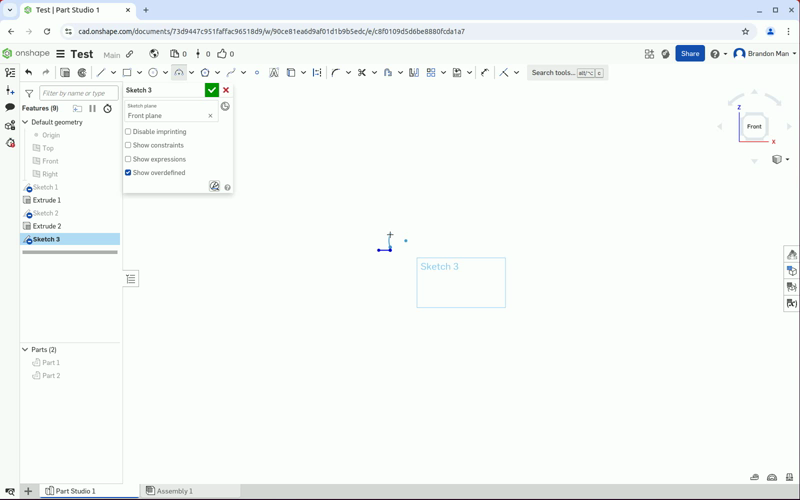
click(390, 234)
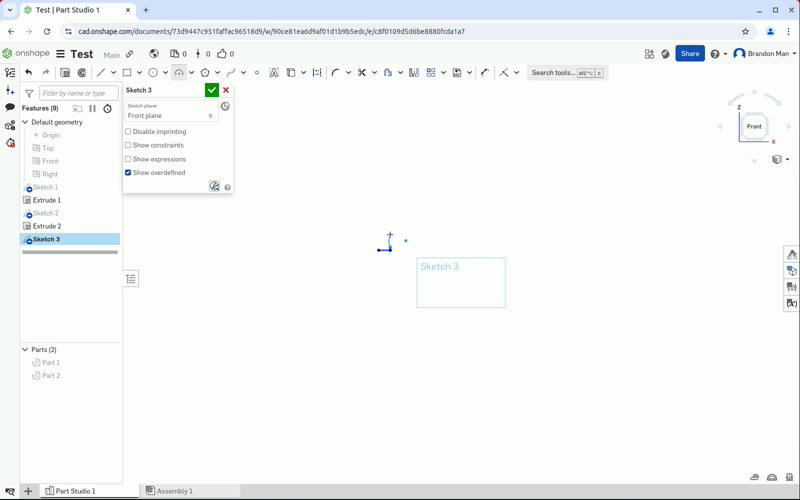
mouse_move(383, 240)
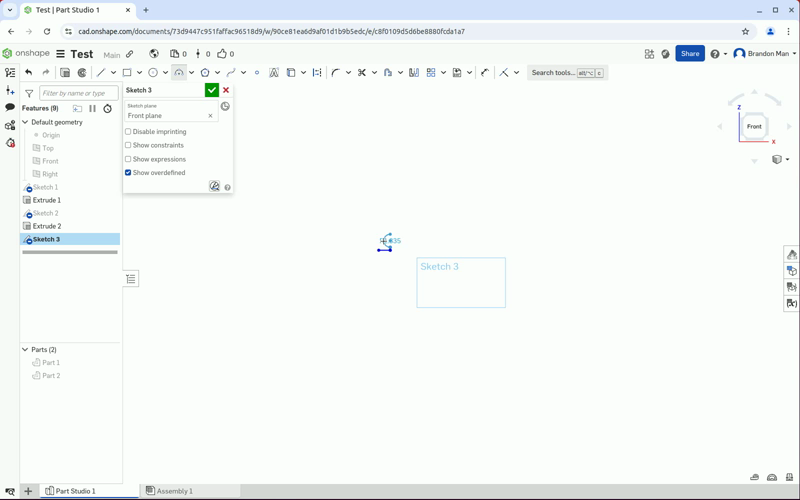
click(383, 240)
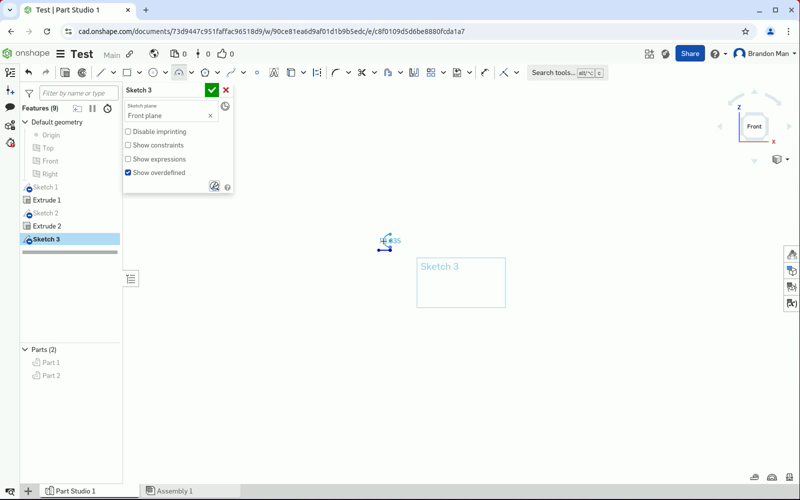
key_up(shift)
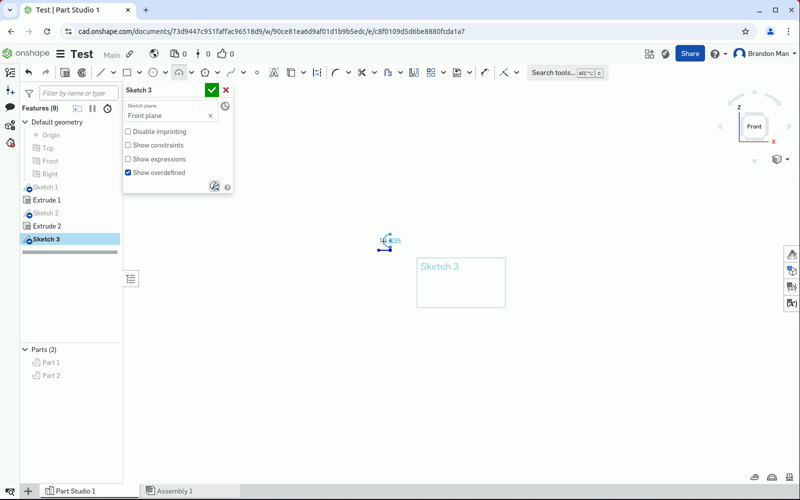
key(esc)
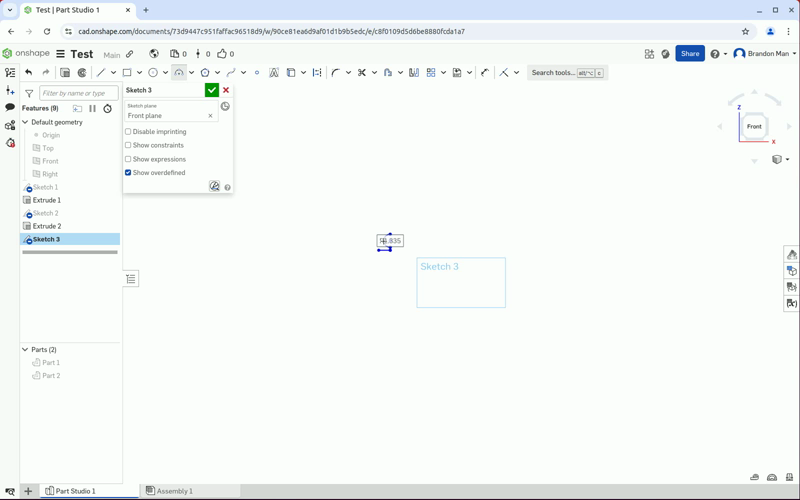
key(l)
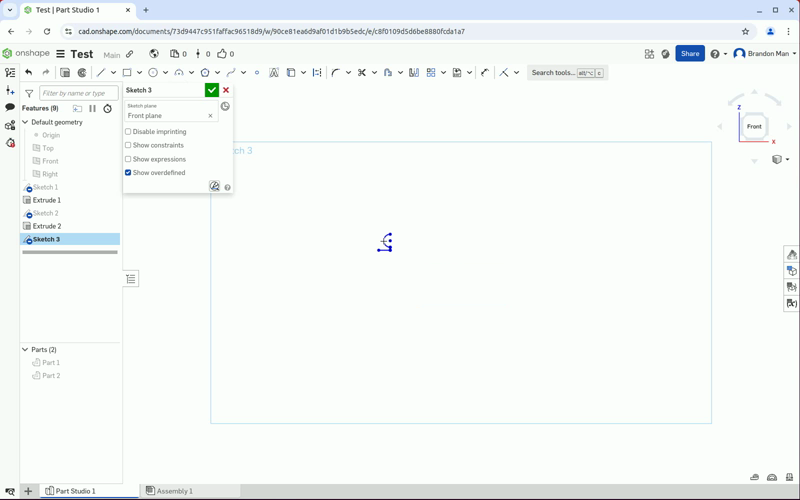
mouse_move(390, 234)
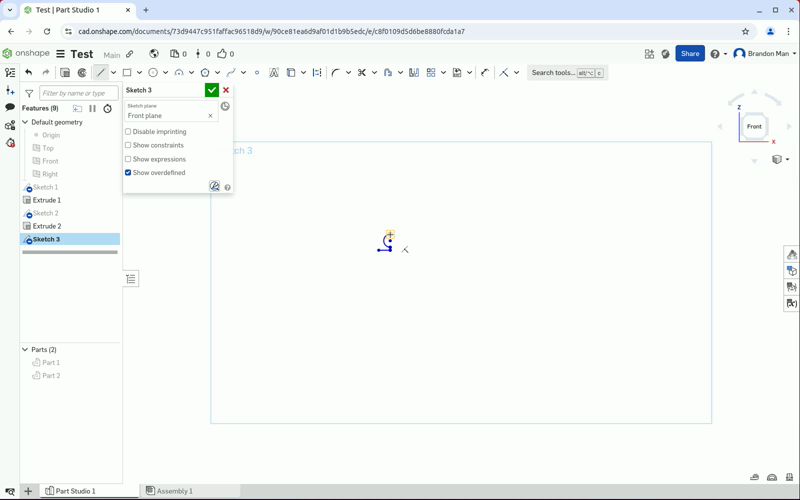
click(390, 234)
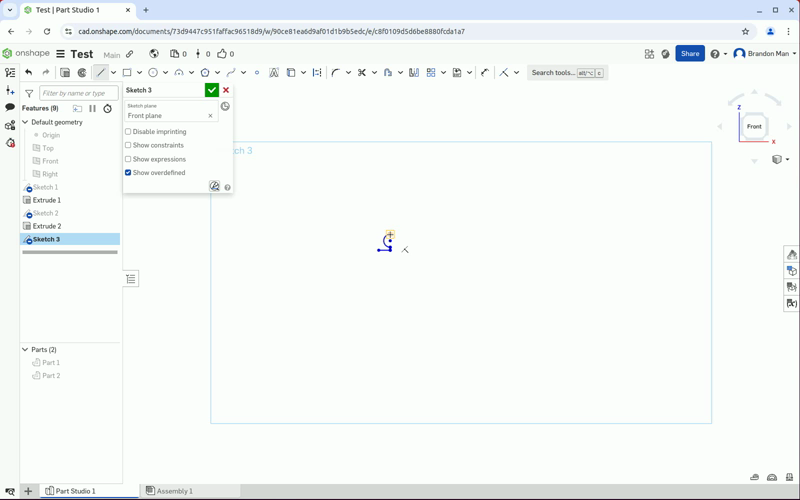
key_down(shift)
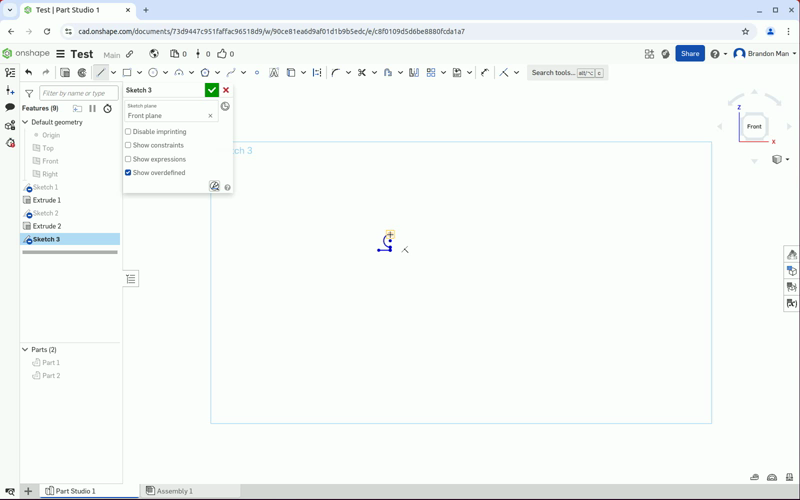
mouse_move(420, 234)
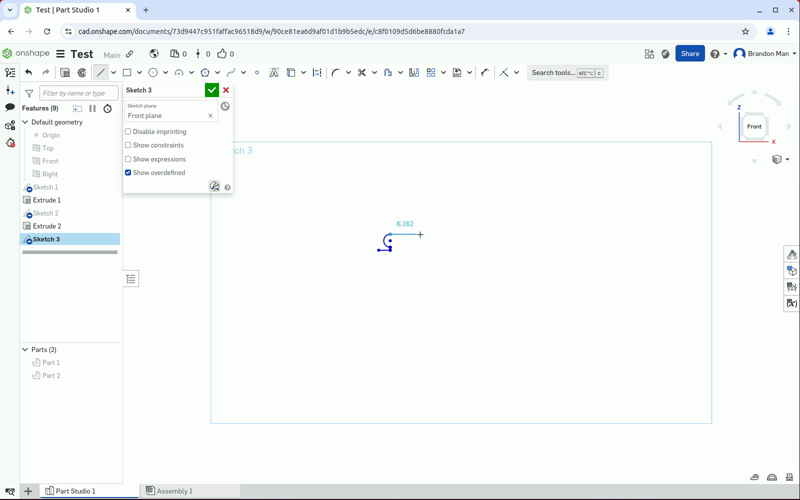
mouse_move(390, 204)
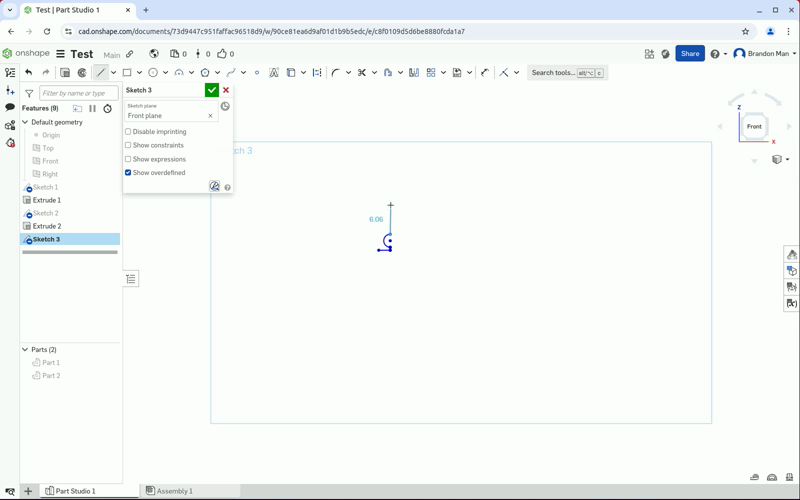
click(390, 204)
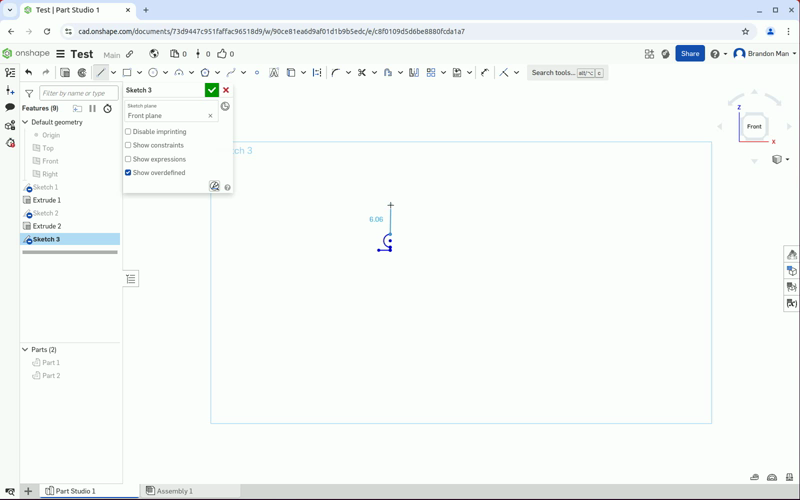
key_up(shift)
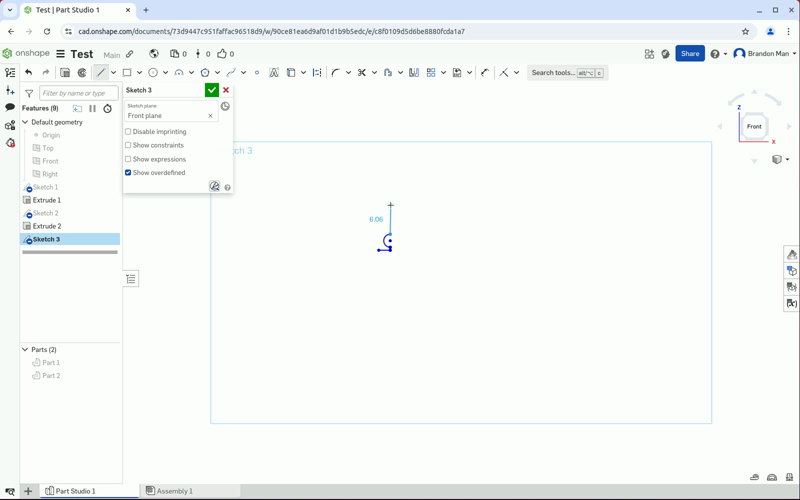
key_down(shift)
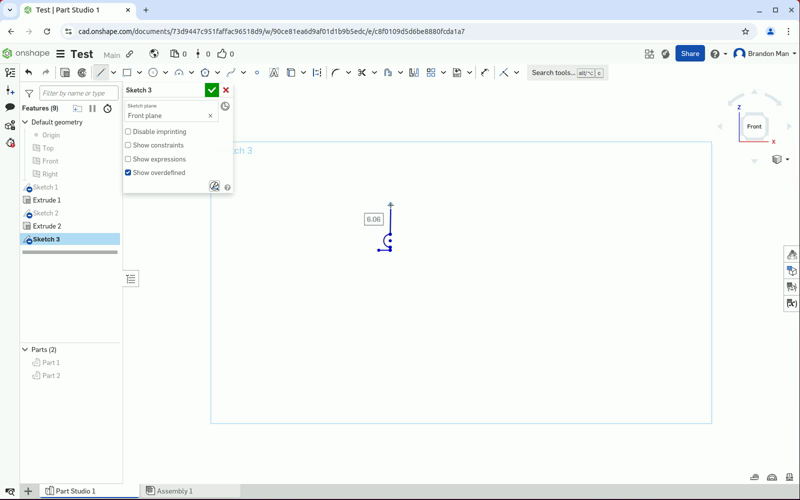
mouse_move(420, 204)
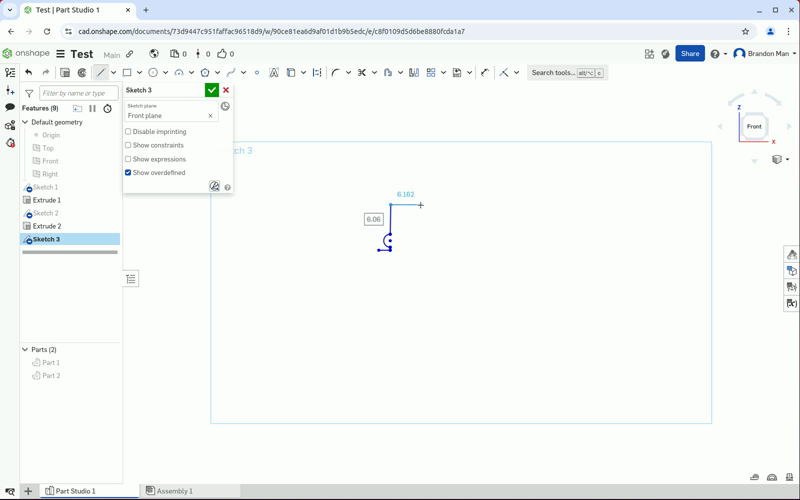
mouse_move(378, 204)
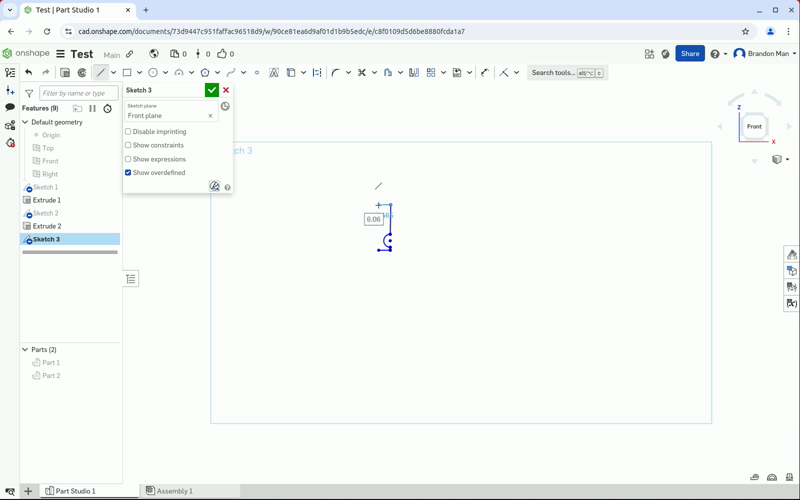
click(378, 204)
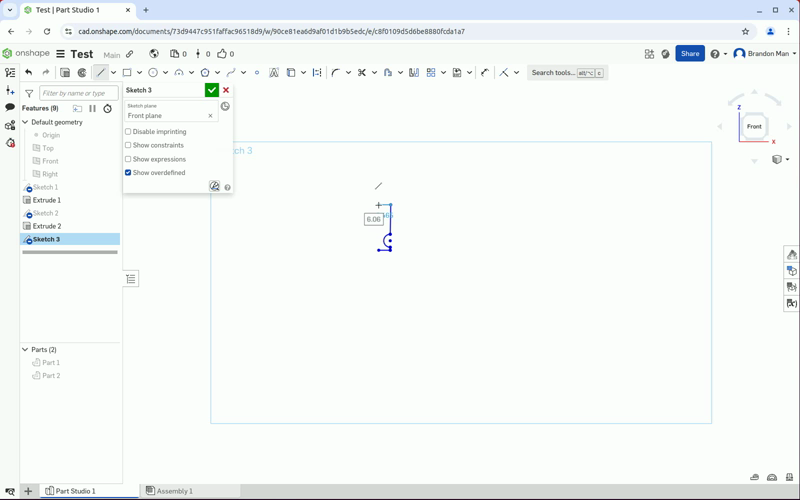
key_up(shift)
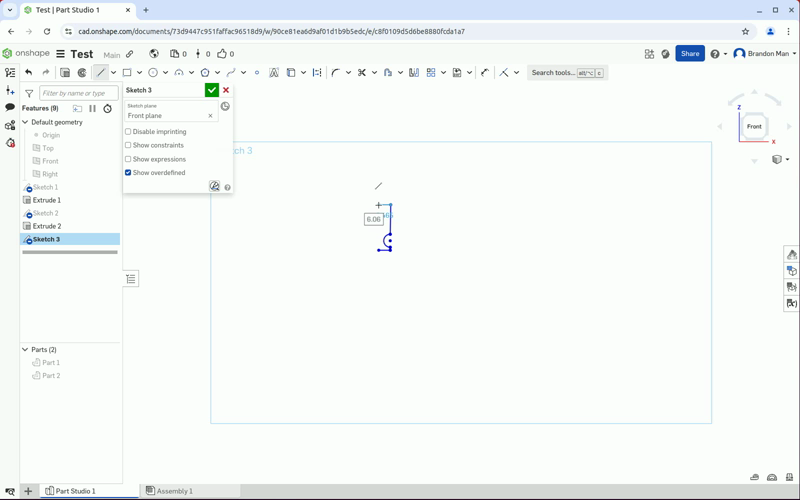
mouse_move(408, 204)
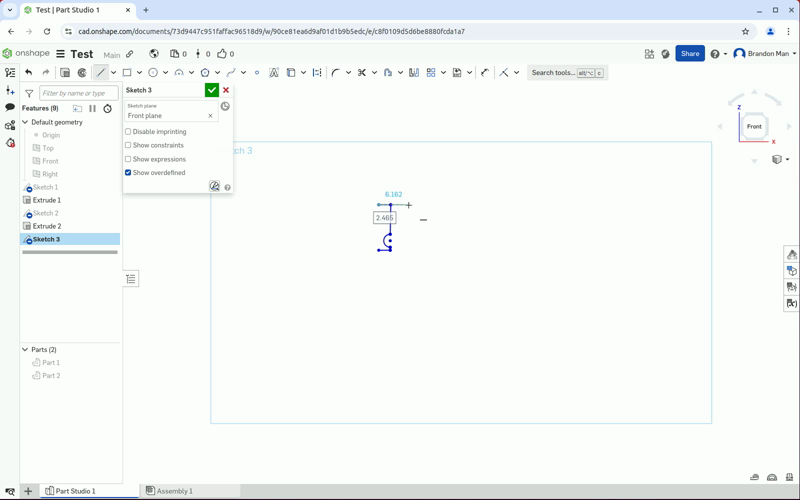
key_down(shift)
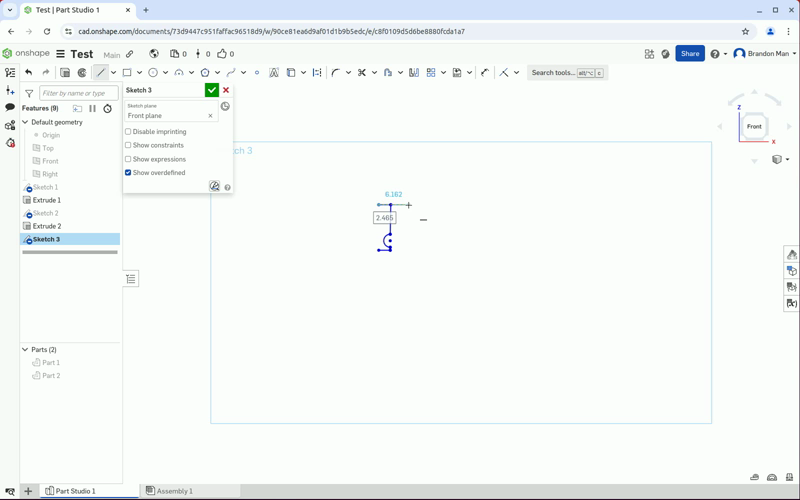
mouse_move(378, 250)
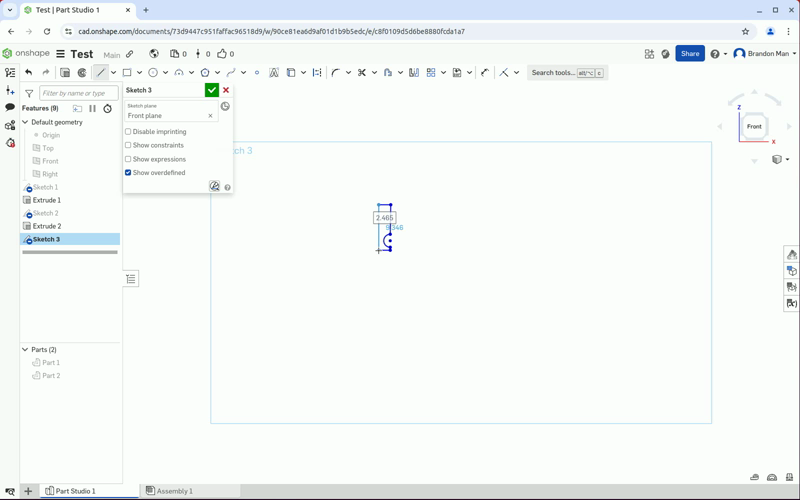
key_up(shift)
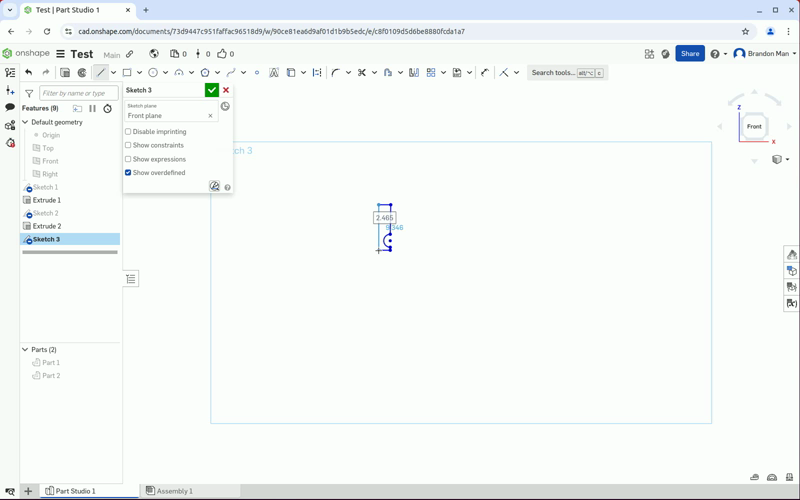
click(378, 250)
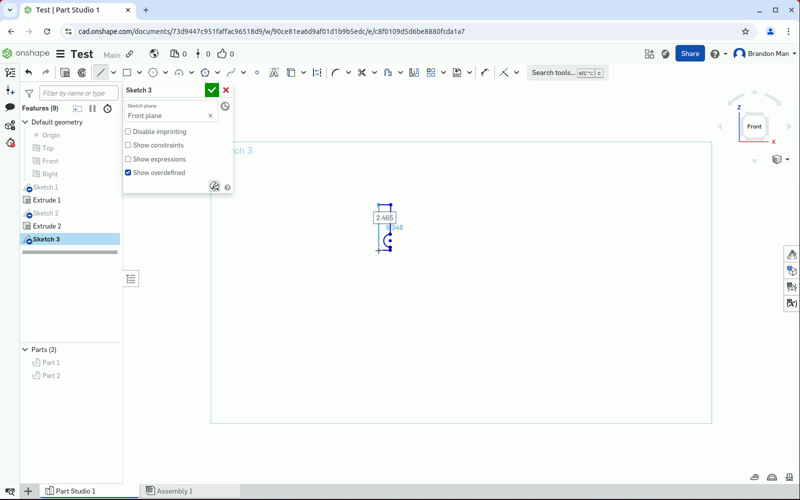
key(esc)
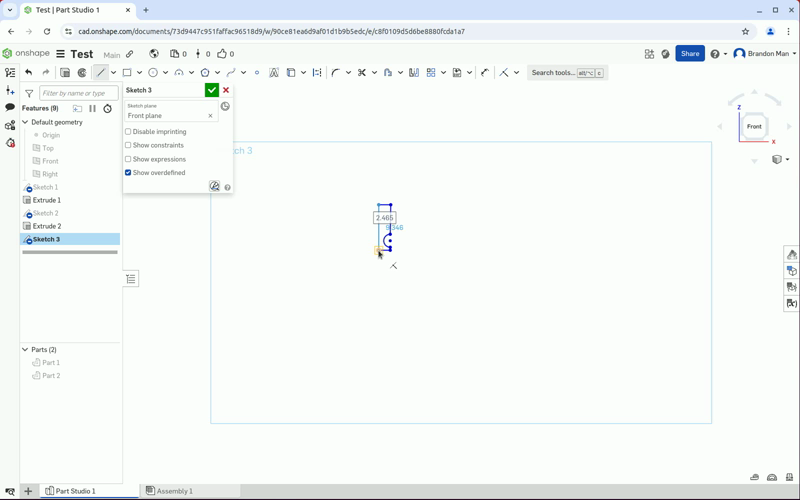
mouse_move(389, 231)
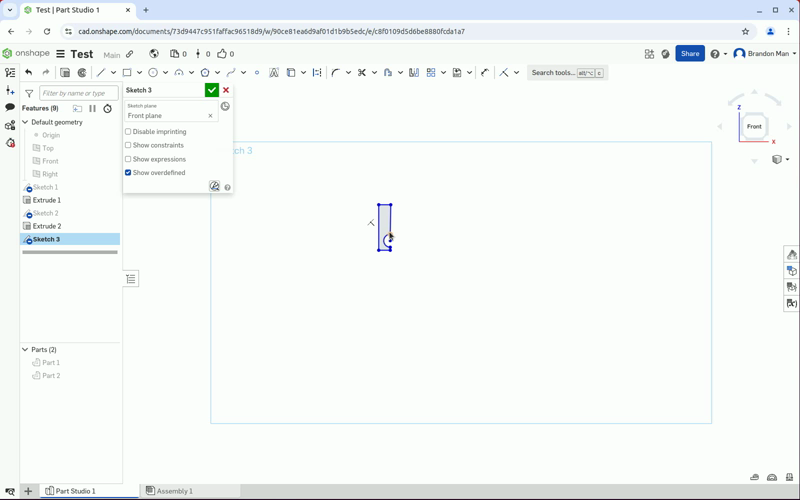
scroll(6)
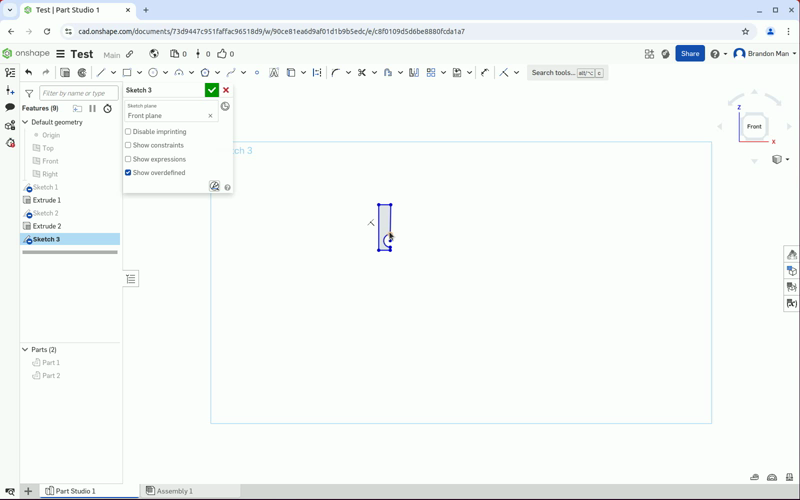
scroll(6)
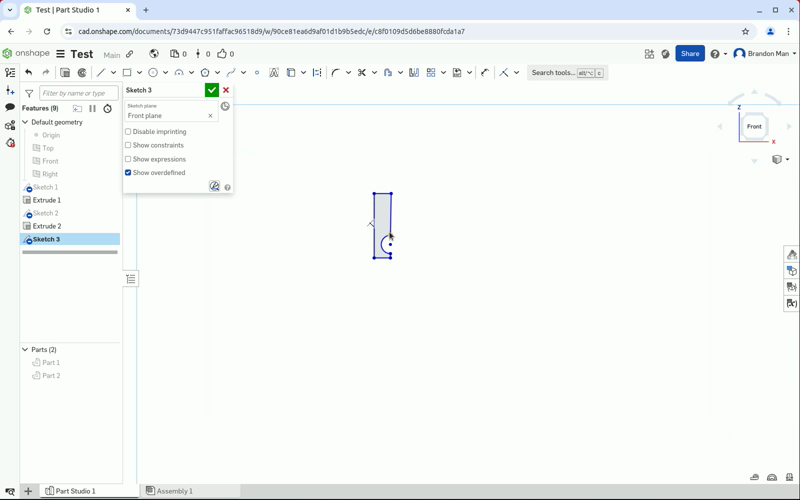
scroll(6)
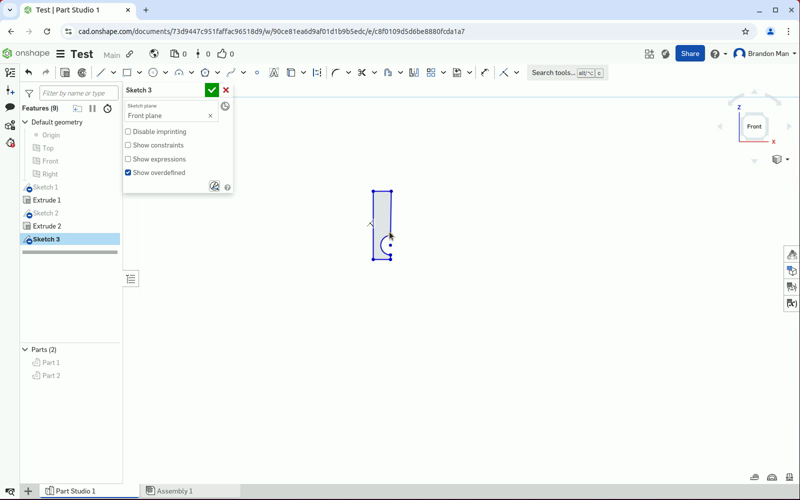
scroll(6)
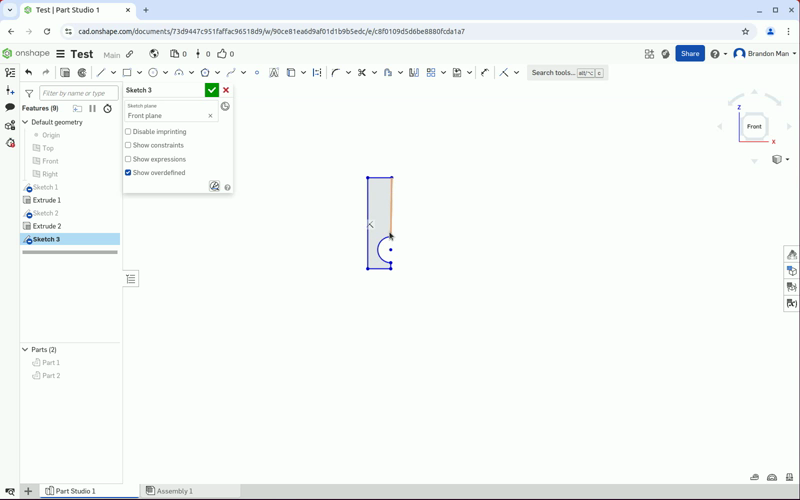
scroll(6)
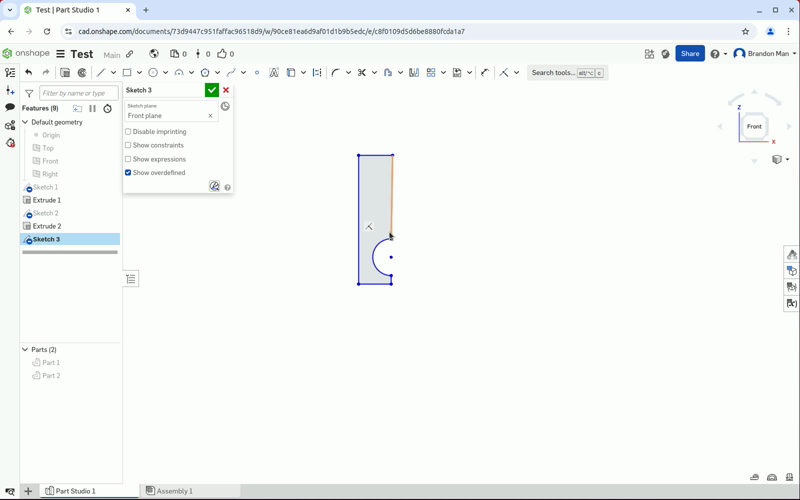
scroll(6)
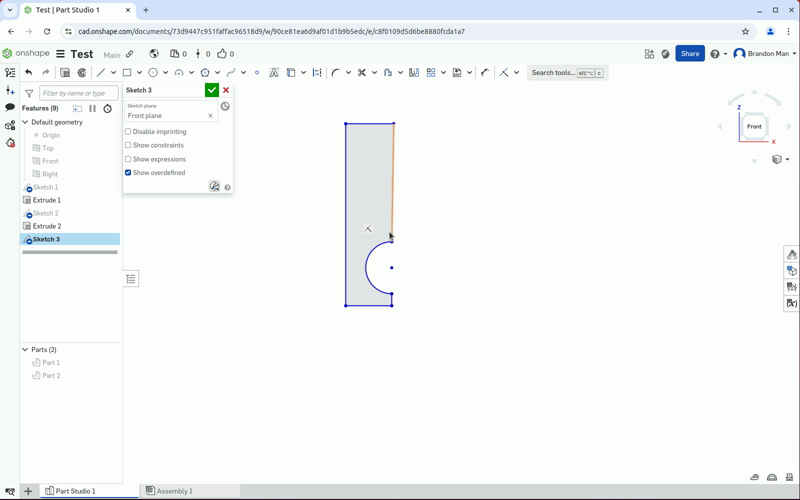
scroll(6)
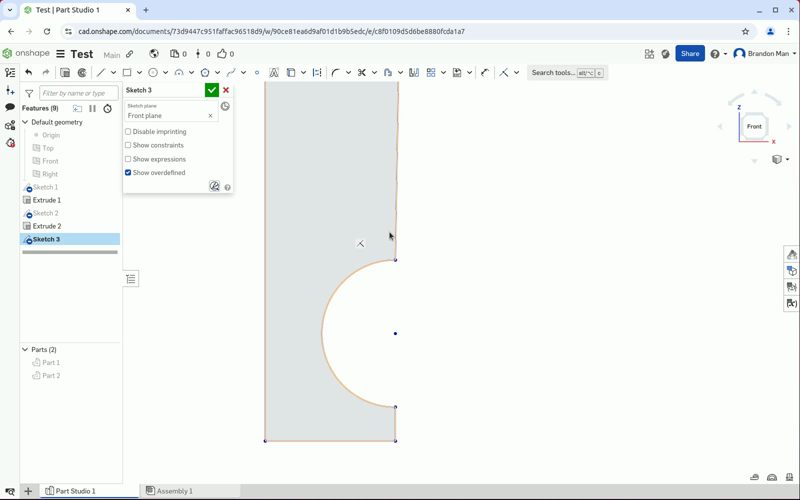
click(389, 231)
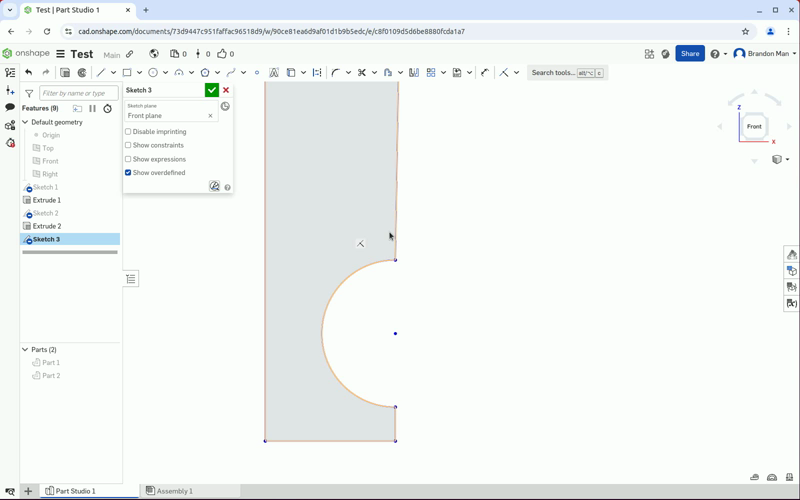
scroll(-6)
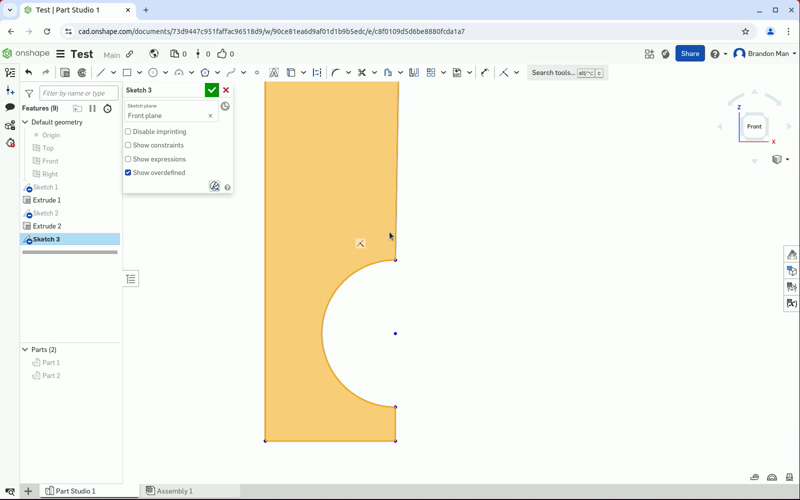
scroll(-6)
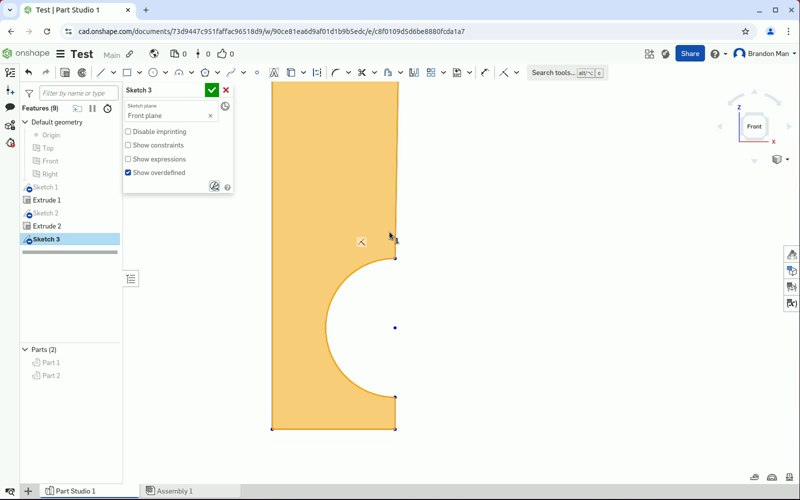
scroll(-6)
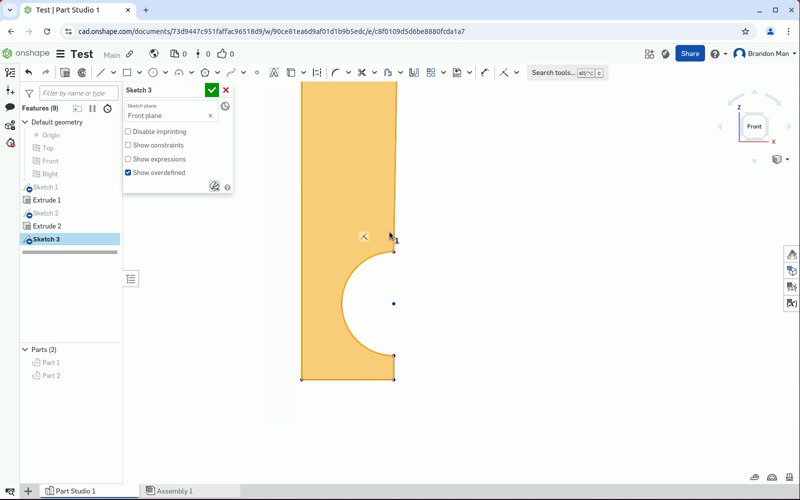
scroll(-6)
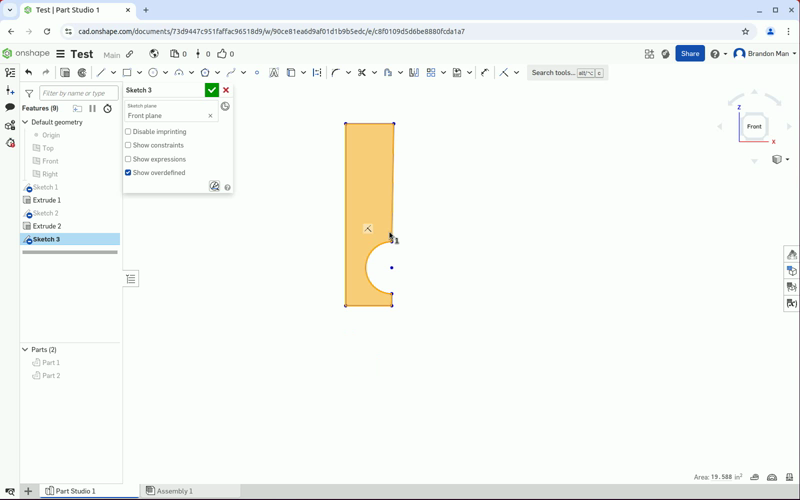
scroll(-6)
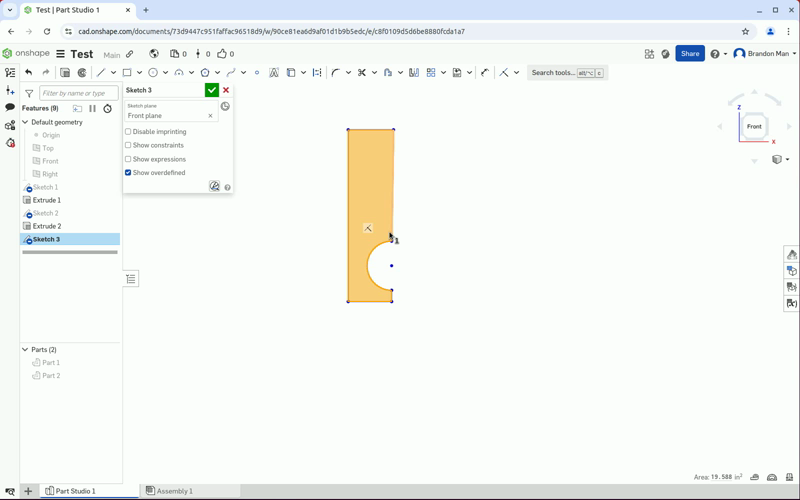
scroll(-6)
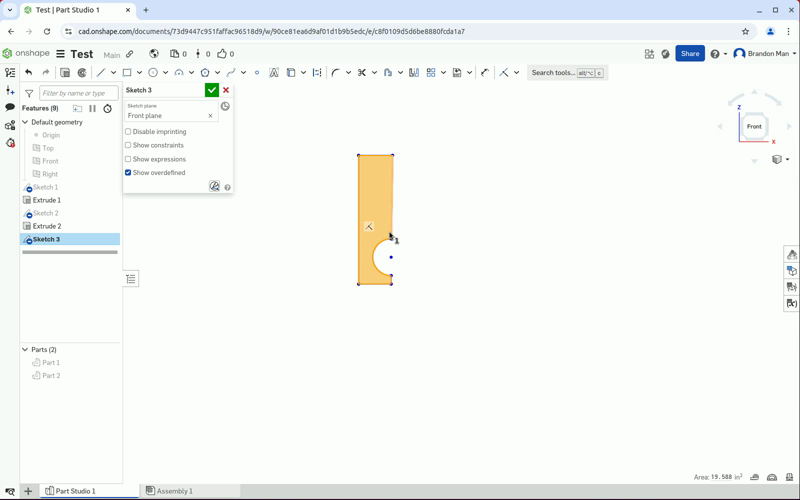
scroll(-6)
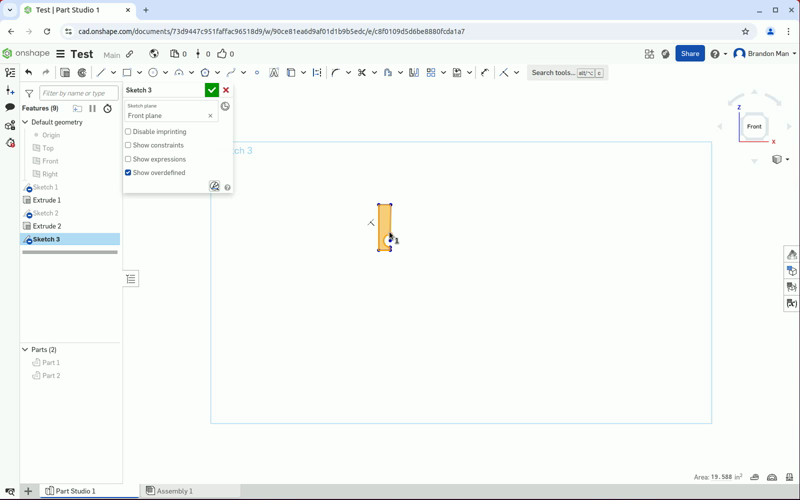
mouse_move(73, 352)
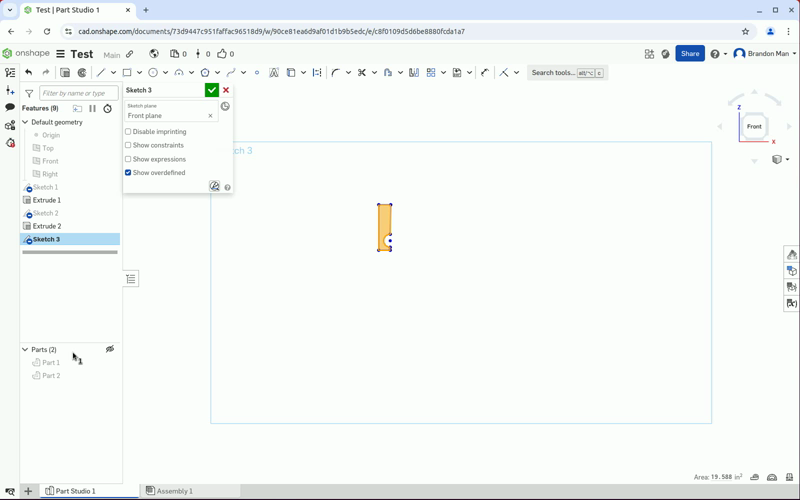
key(shift+y)
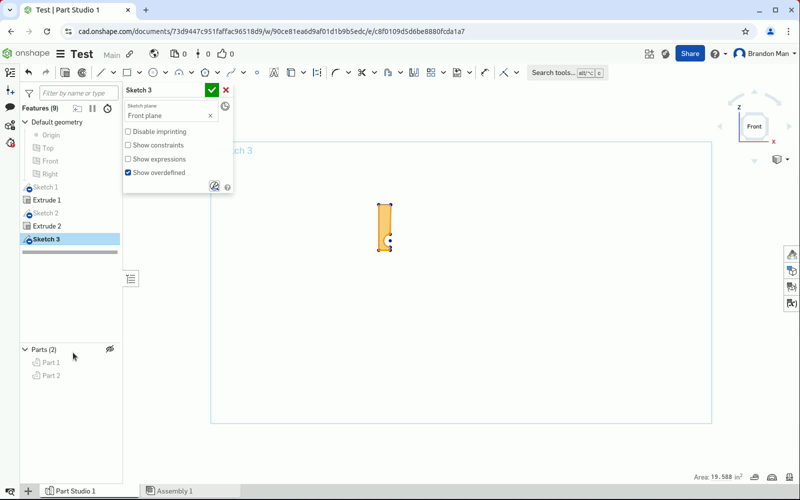
key(shift+e)
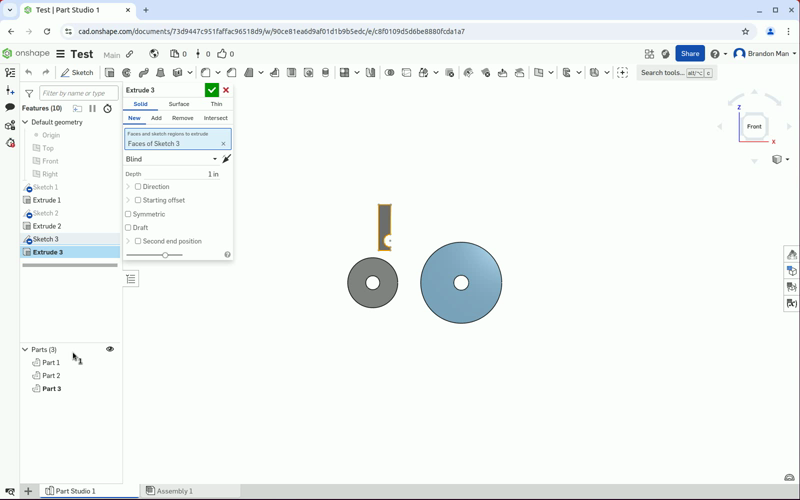
mouse_move(143, 106)
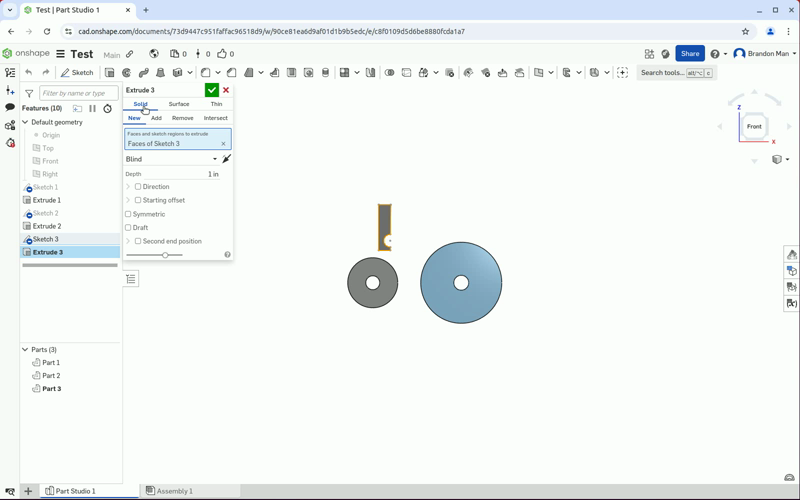
click(143, 106)
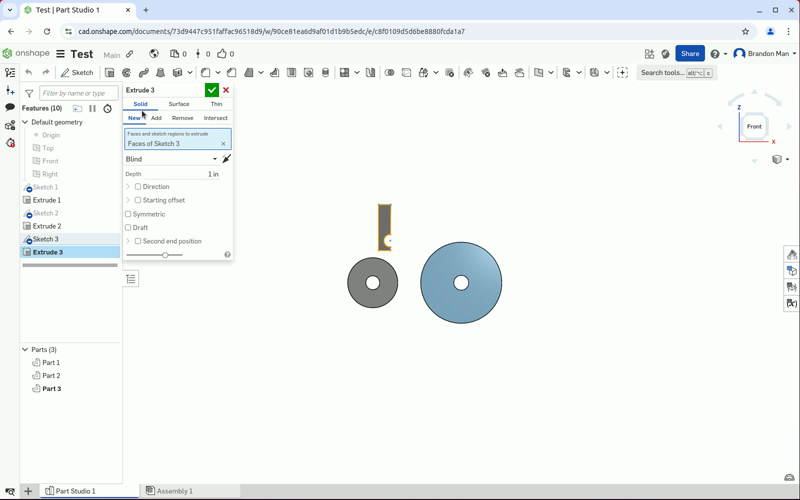
mouse_move(137, 120)
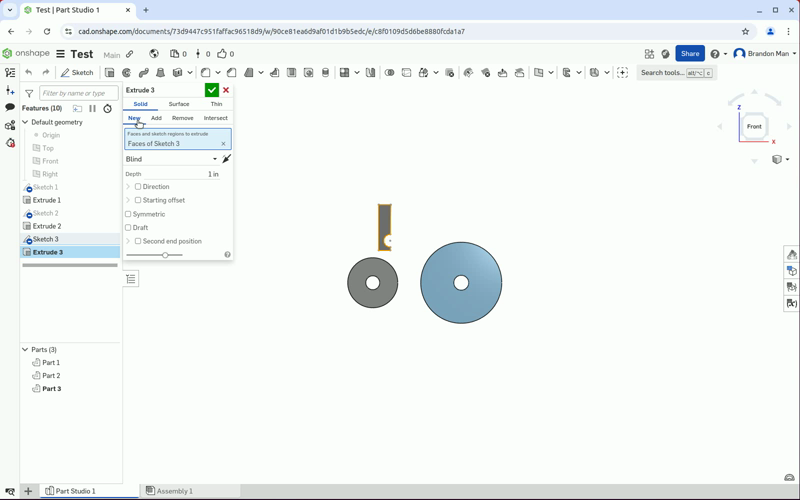
click(137, 120)
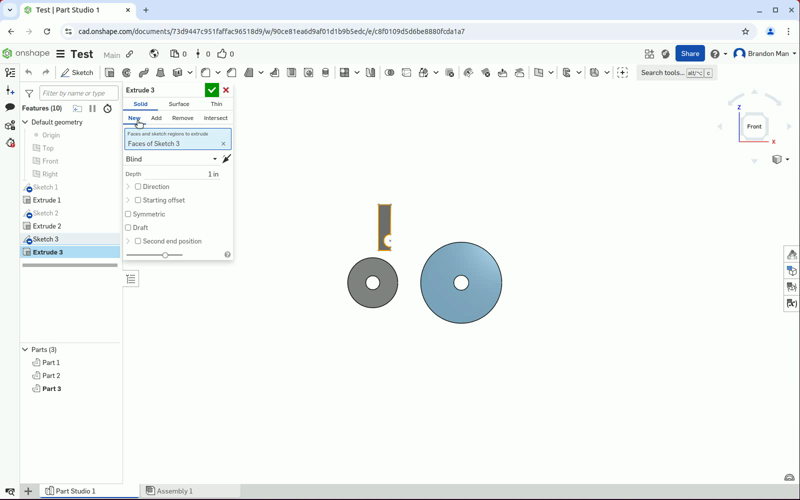
key(tab, 4)
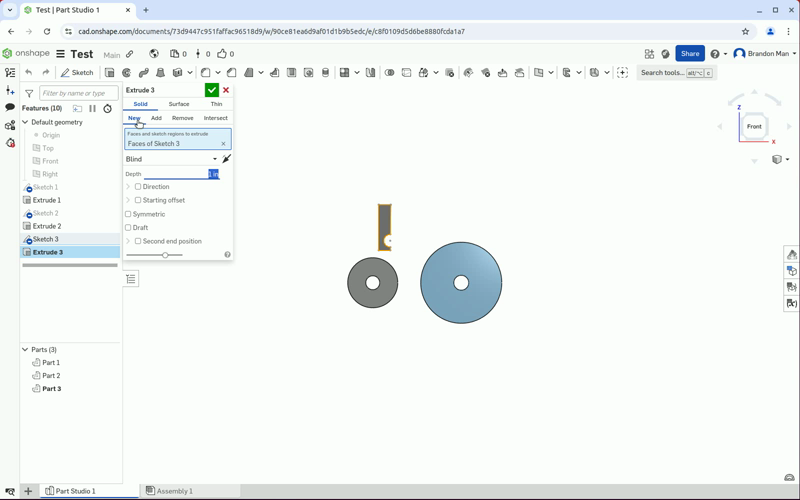
text(3.129)
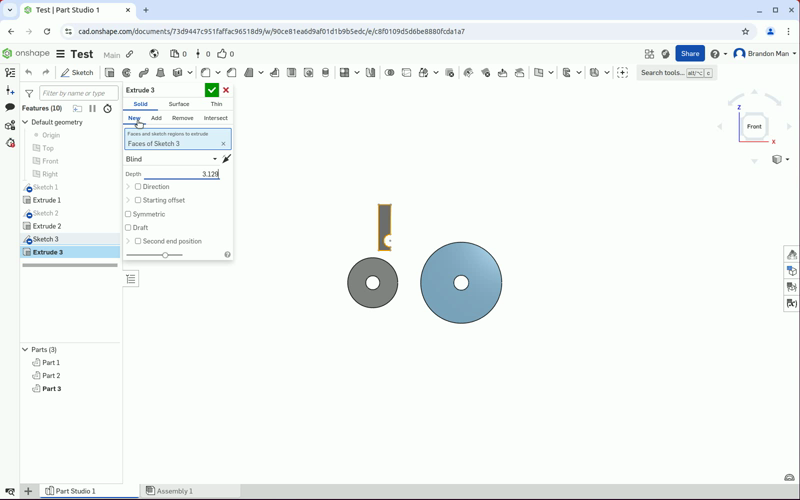
key(enter)
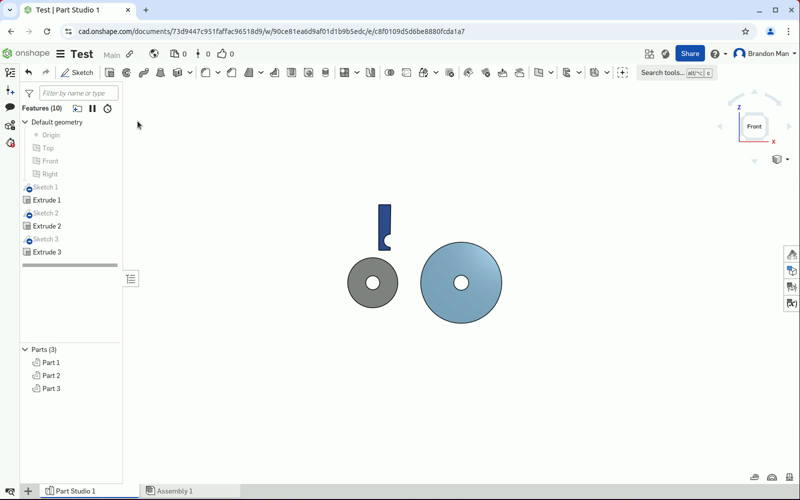
key(shift+h)
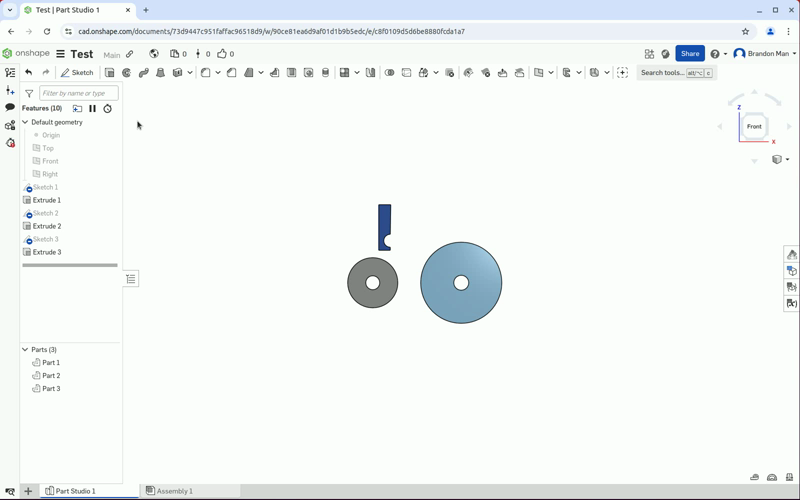
key(shift+h)
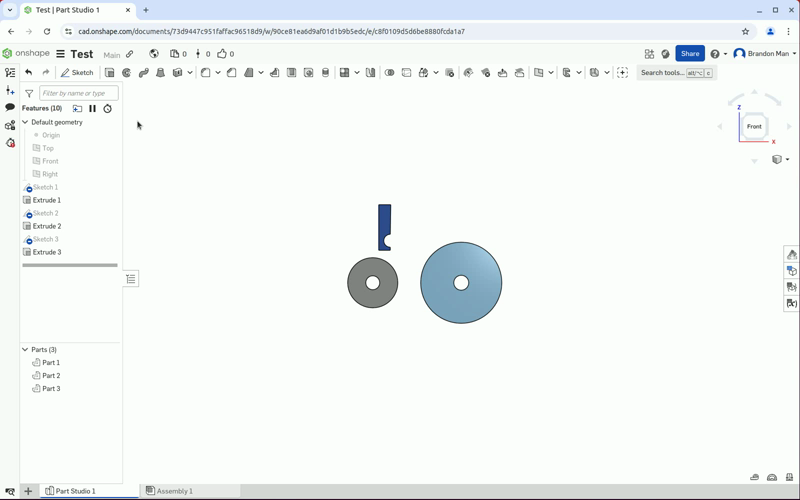
mouse_move(73, 189)
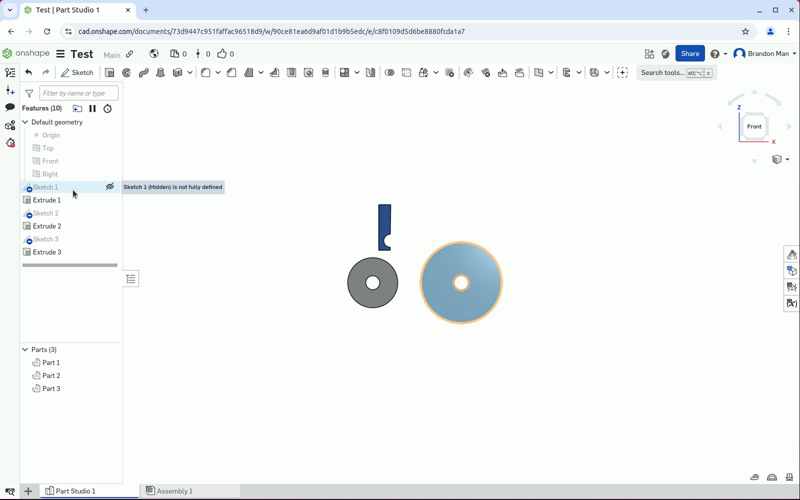
click(73, 189)
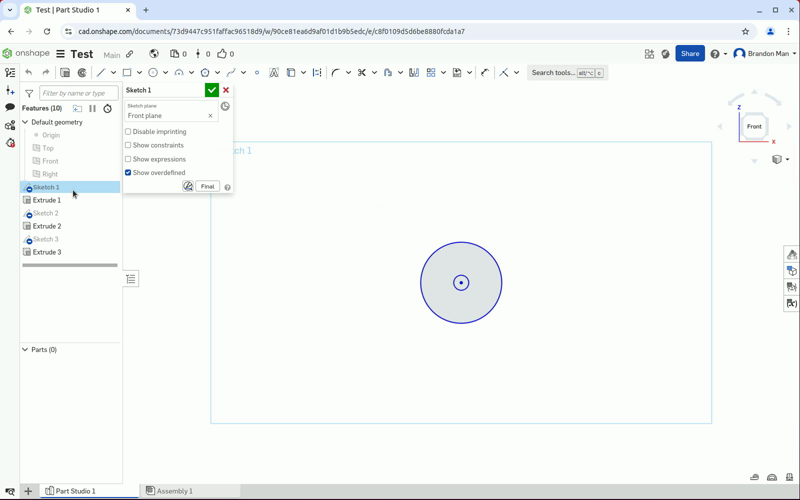
mouse_move(229, 92)
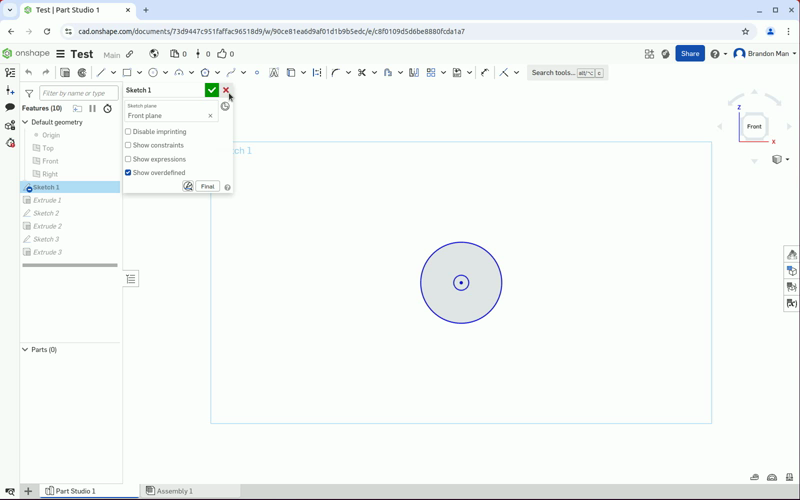
click(229, 92)
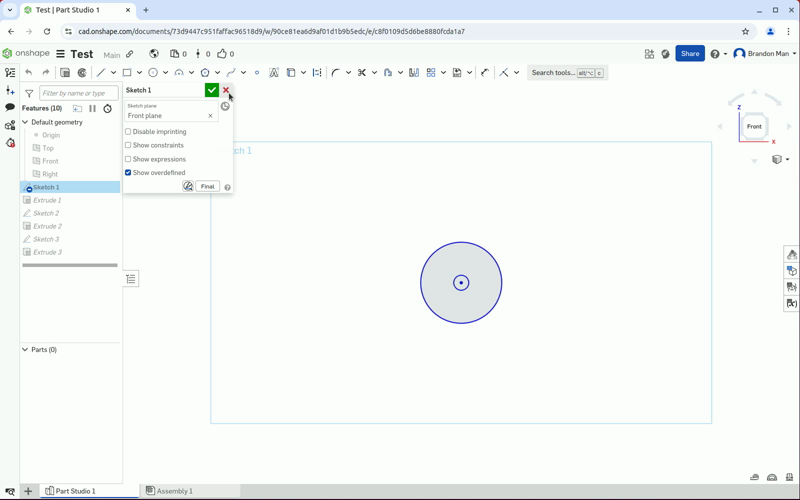
key(shift+s)
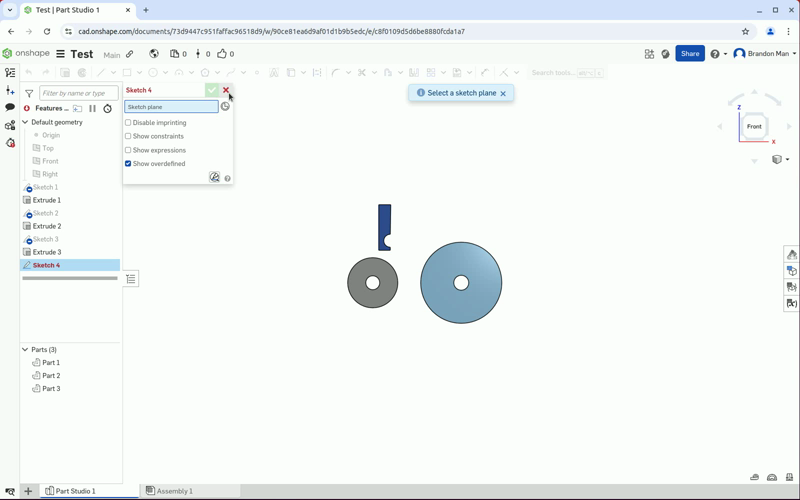
mouse_move(73, 163)
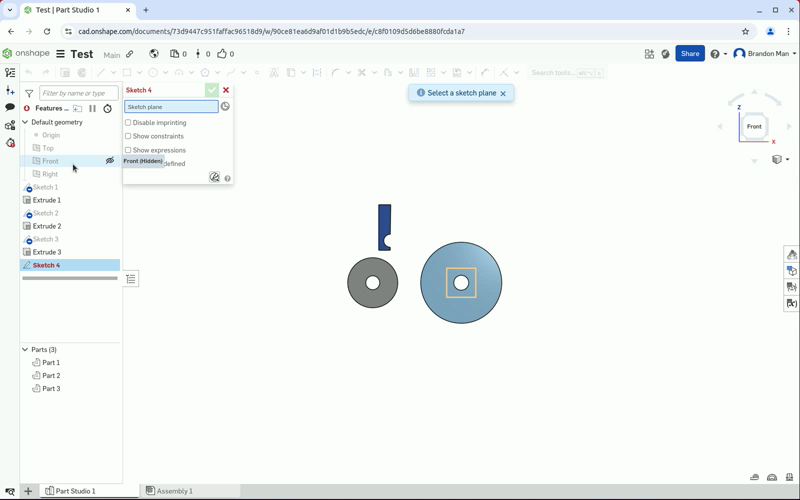
click(73, 163)
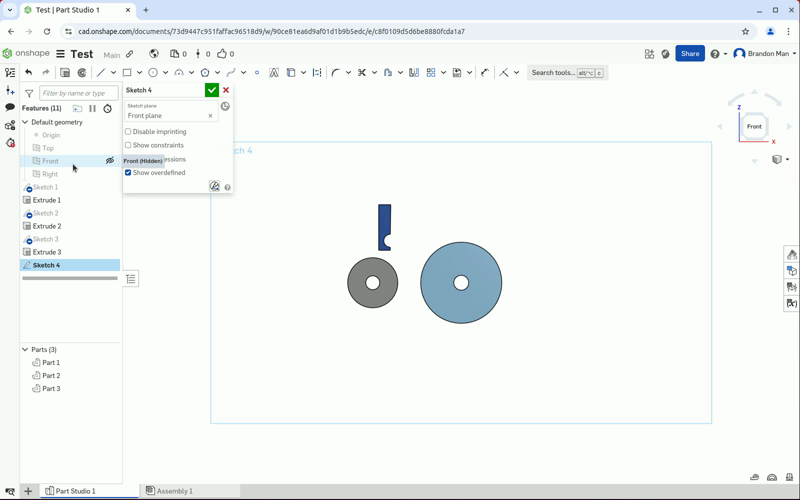
mouse_move(73, 352)
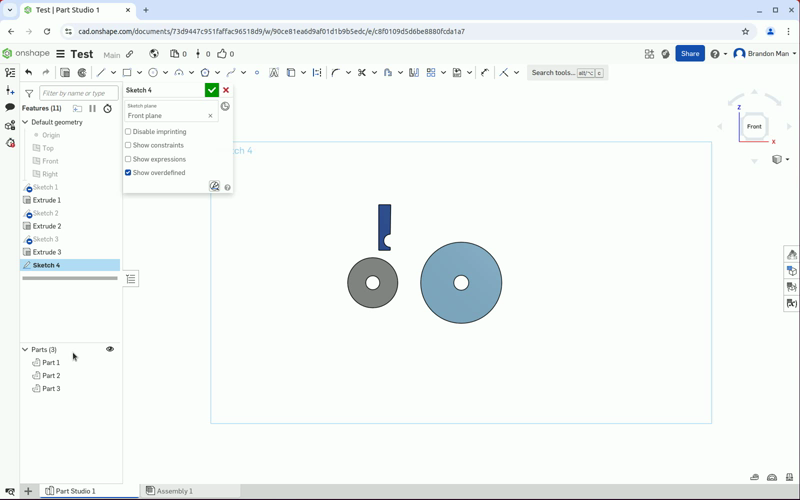
key(y)
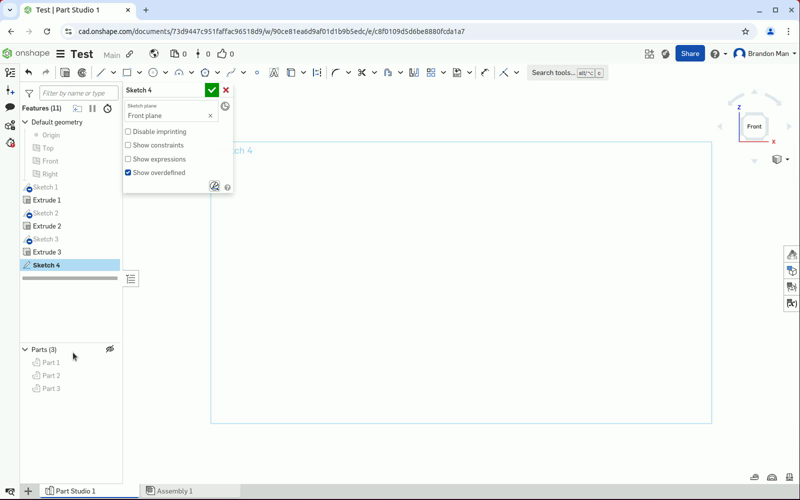
key(l)
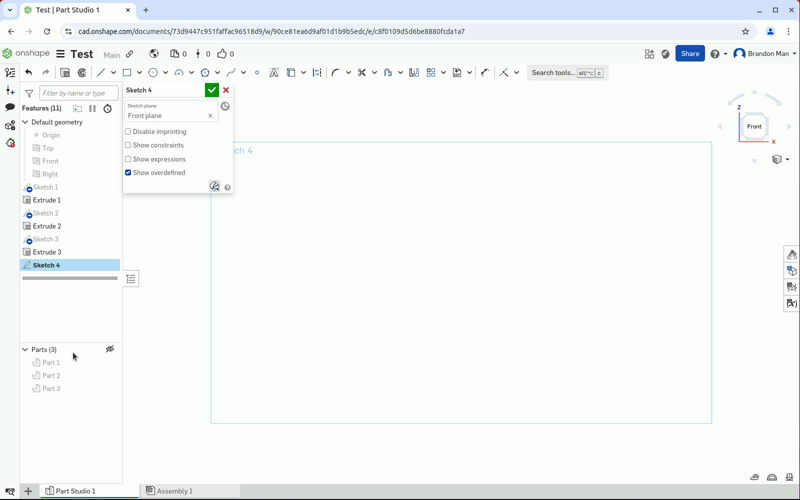
key_down(shift)
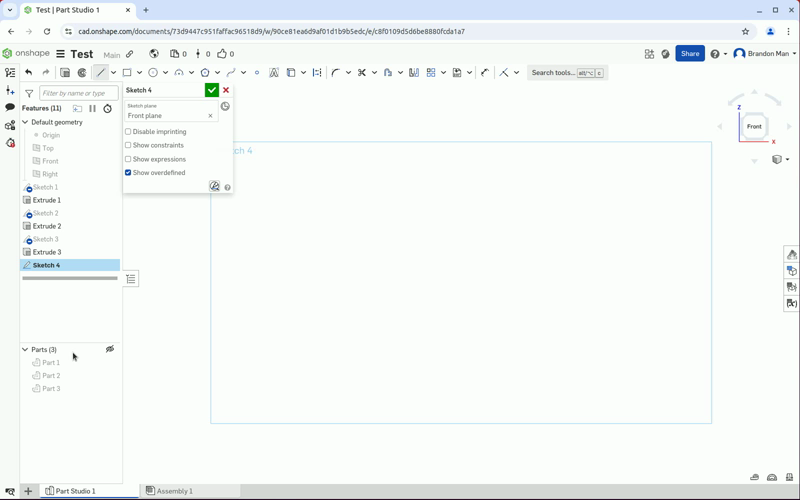
mouse_move(390, 250)
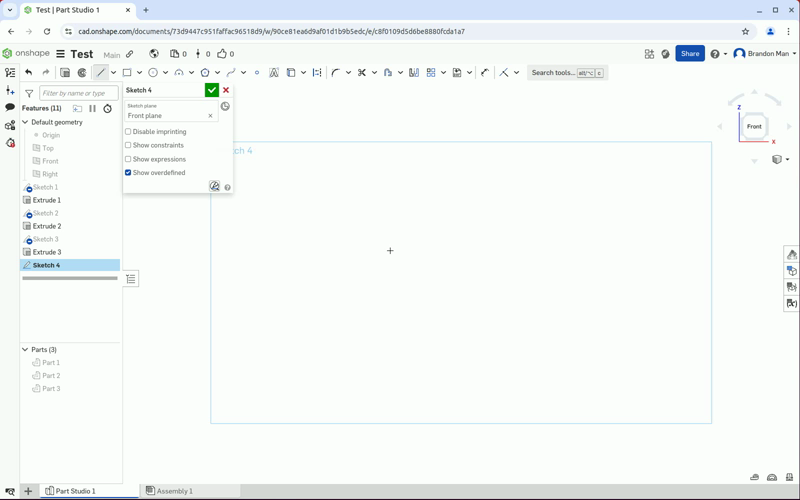
click(390, 250)
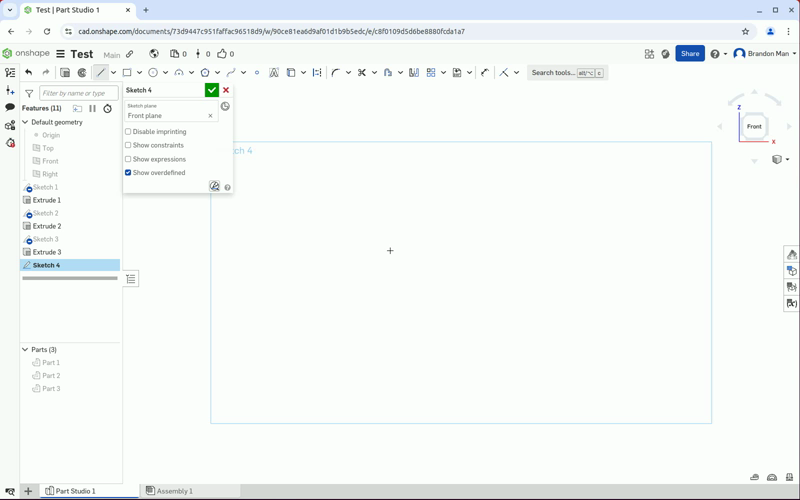
key_up(shift)
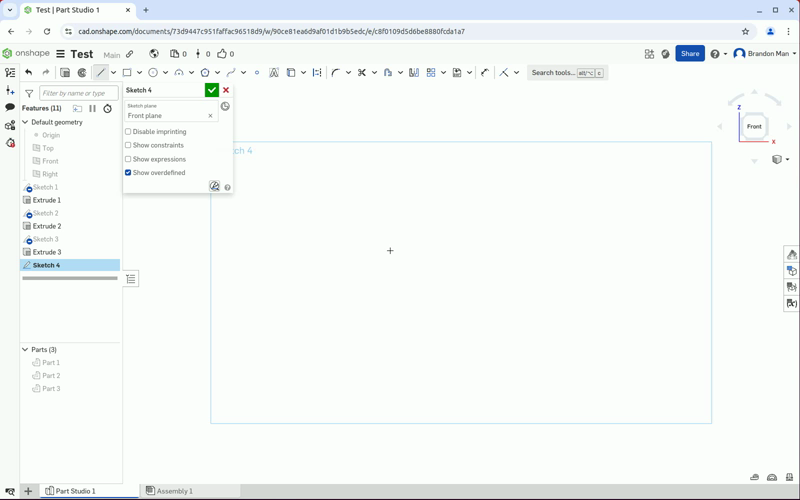
key_down(shift)
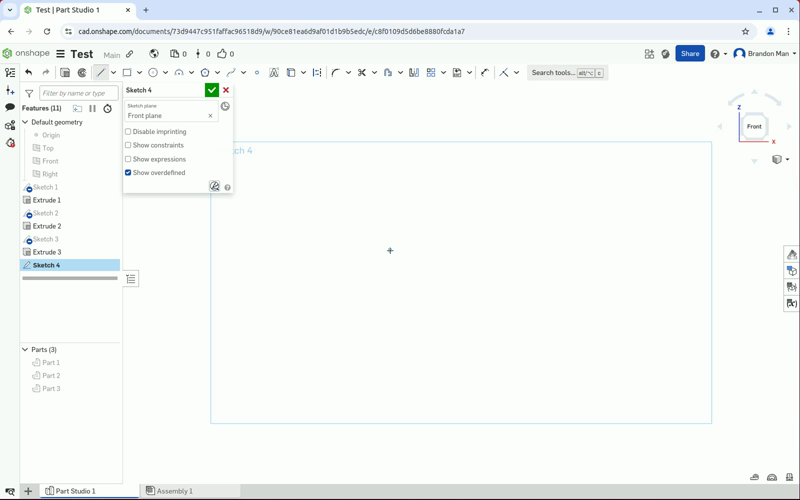
mouse_move(420, 250)
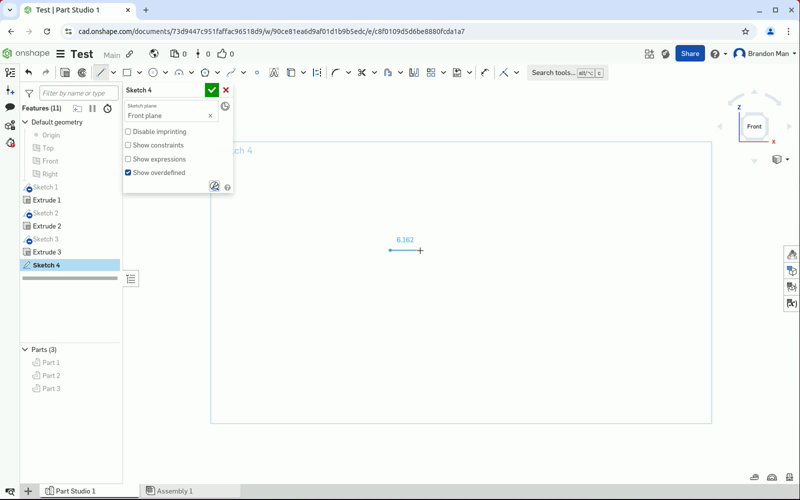
mouse_move(401, 250)
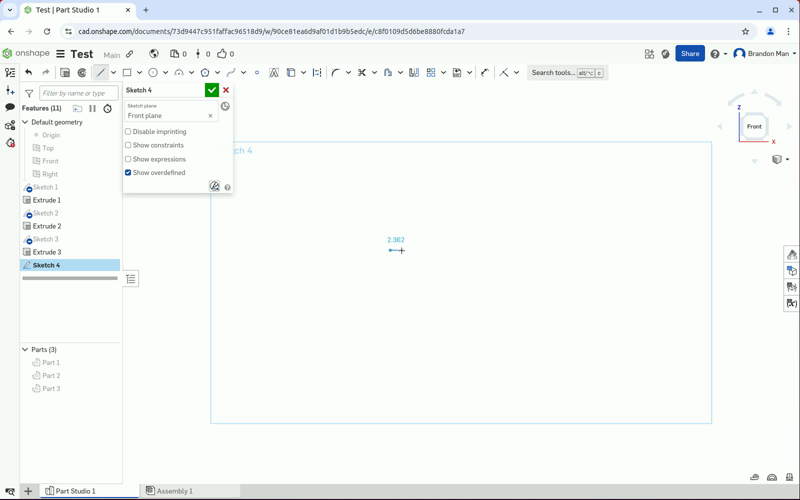
click(401, 250)
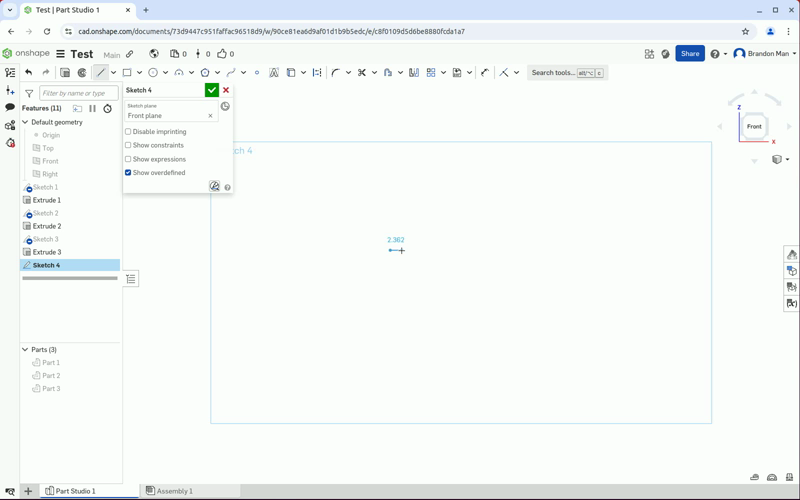
key_up(shift)
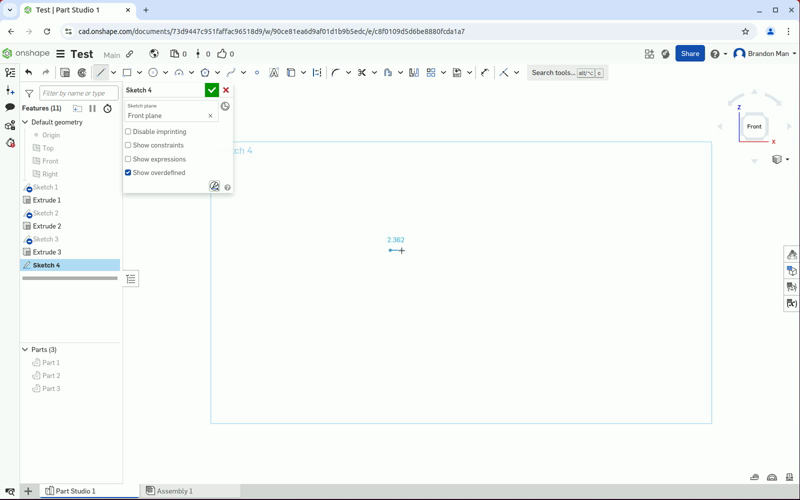
key_down(shift)
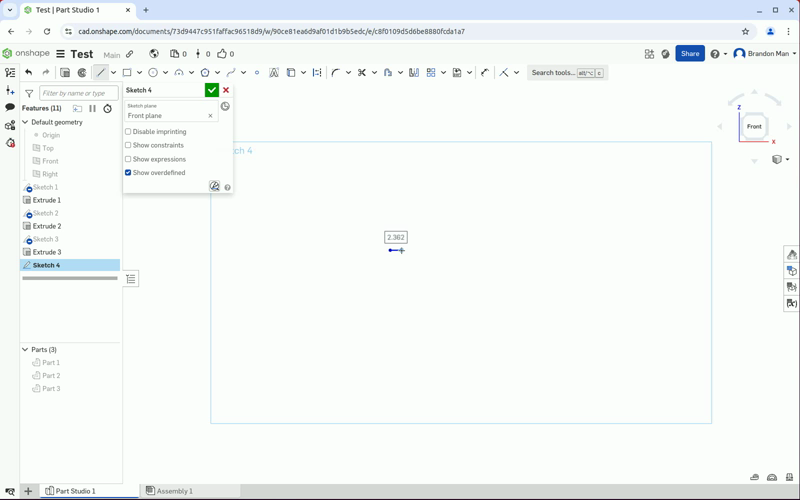
mouse_move(431, 250)
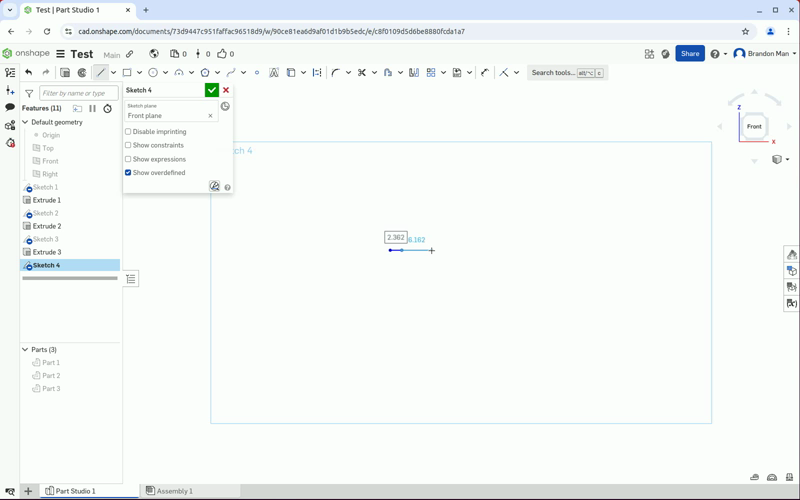
mouse_move(401, 204)
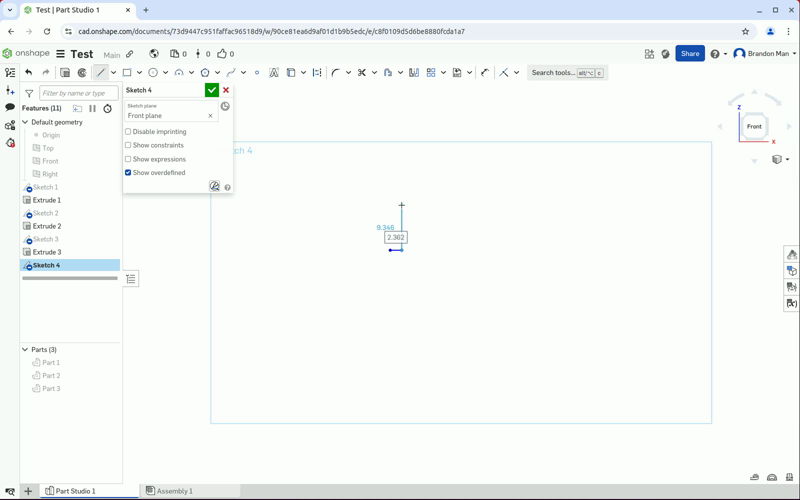
click(401, 204)
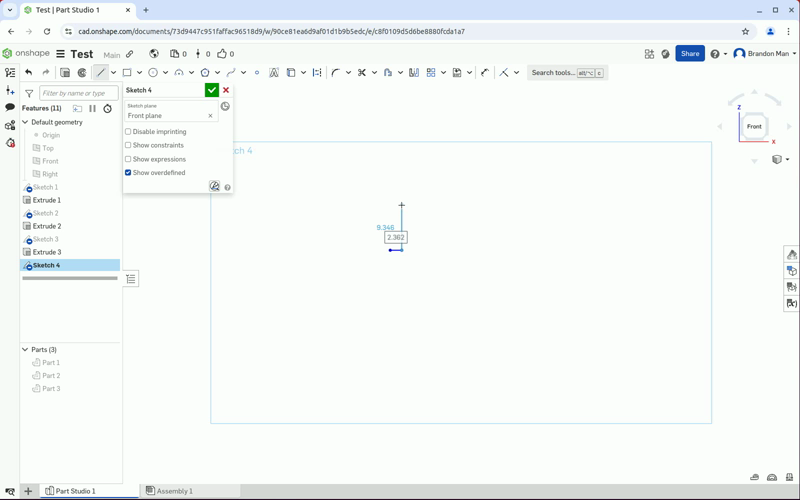
key_up(shift)
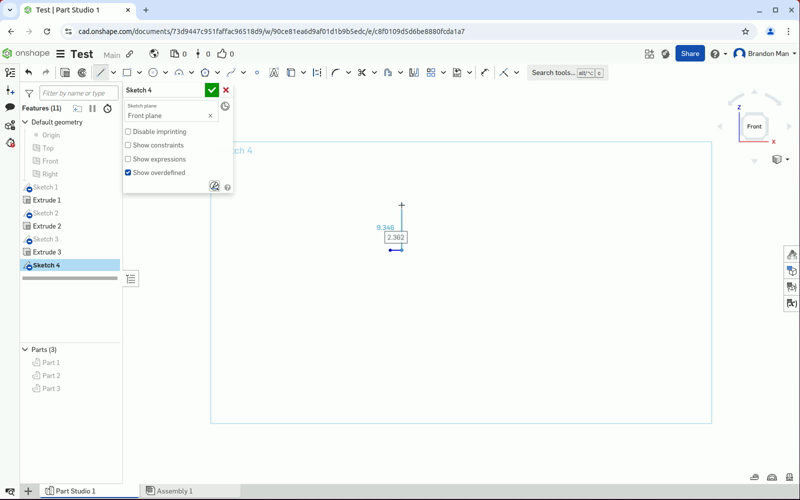
key_down(shift)
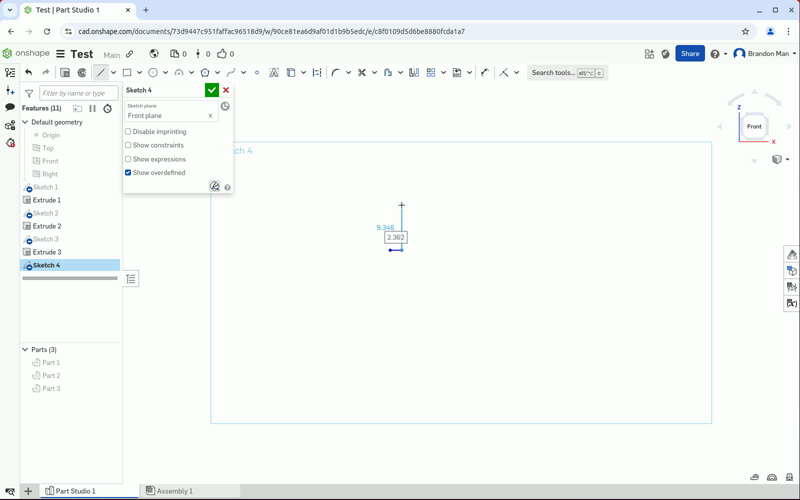
mouse_move(431, 204)
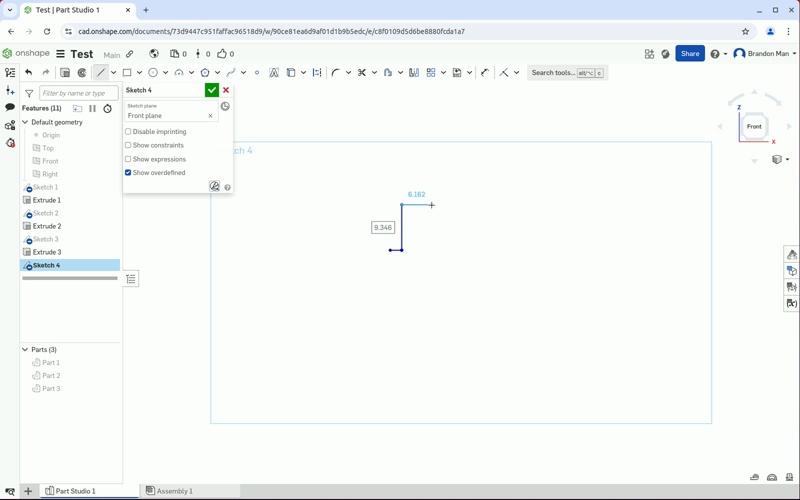
mouse_move(390, 204)
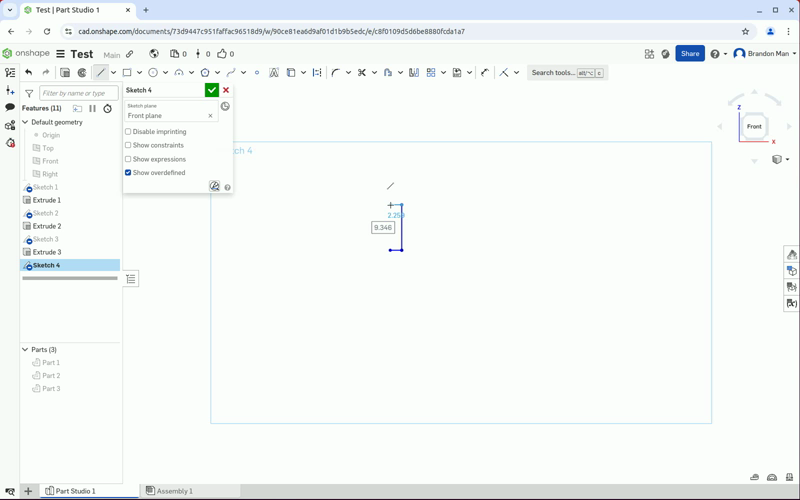
click(390, 204)
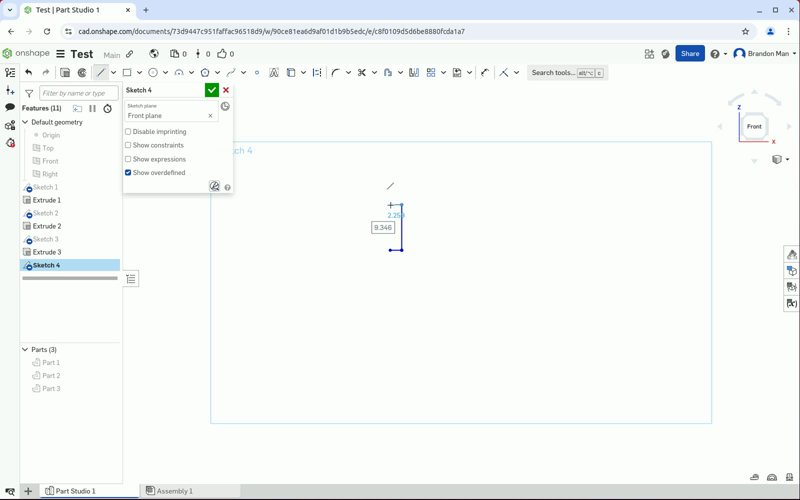
key_up(shift)
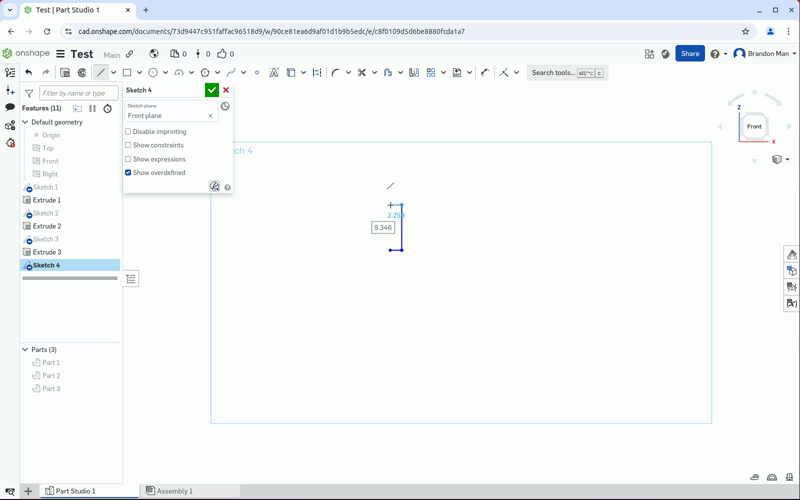
key_down(shift)
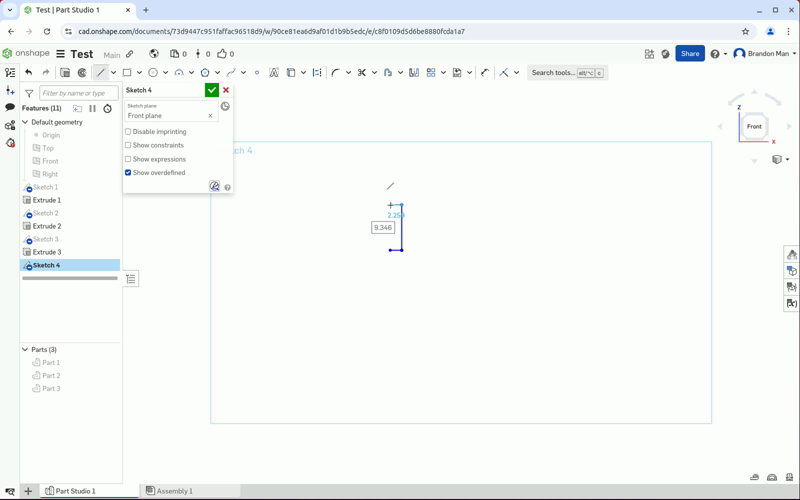
mouse_move(420, 204)
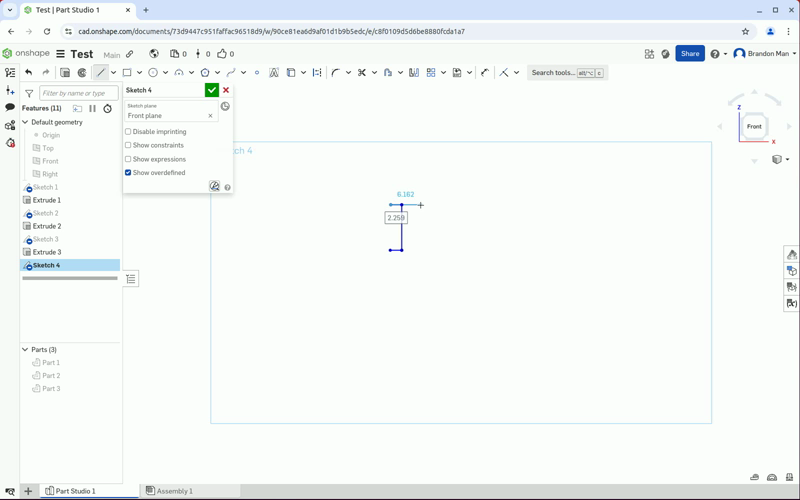
mouse_move(390, 234)
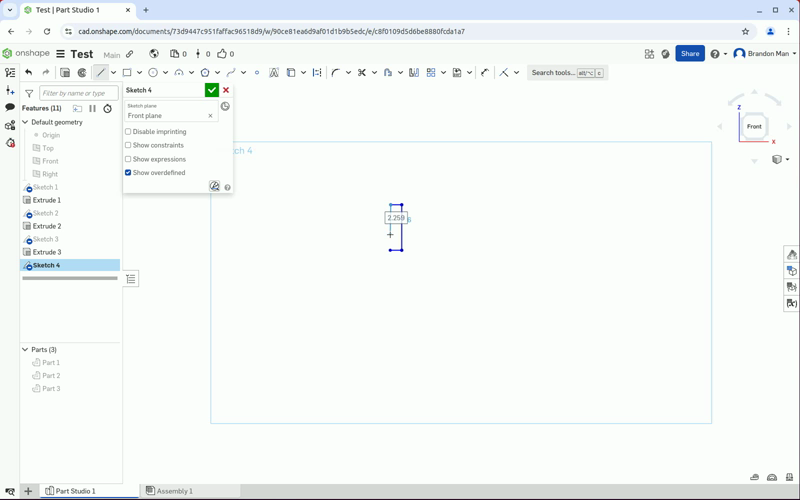
click(390, 234)
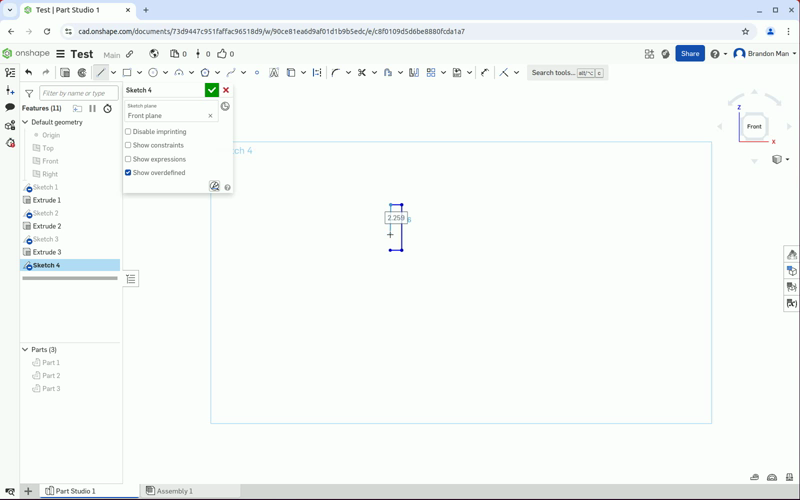
key_up(shift)
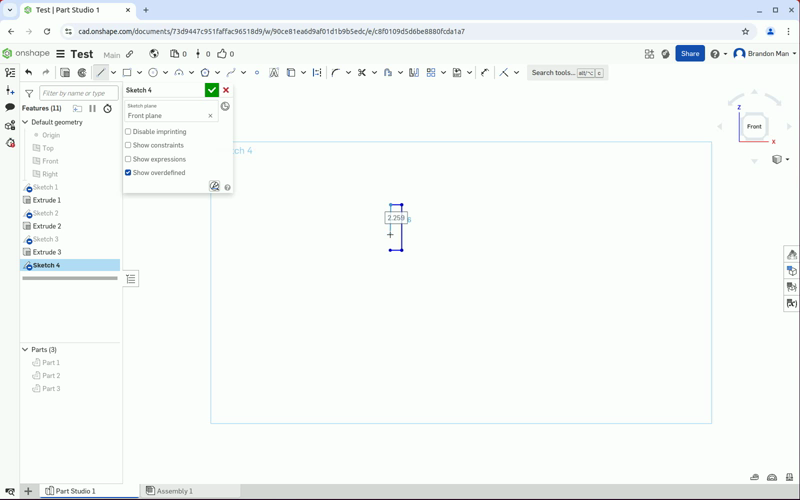
key(esc)
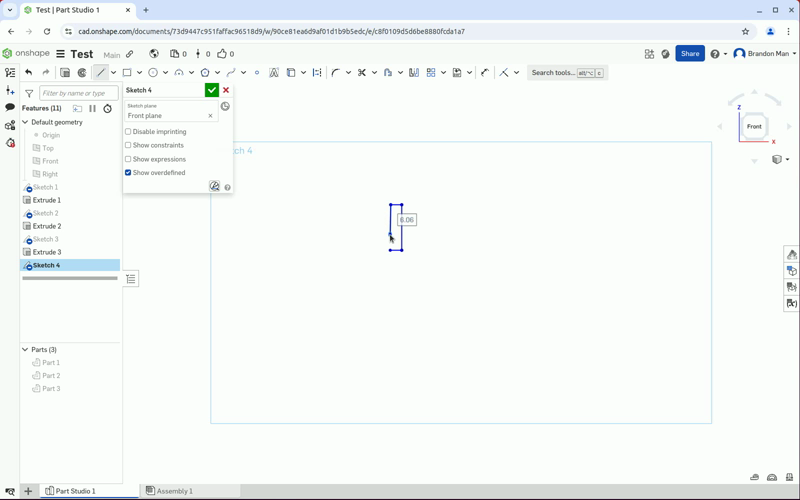
key(a)
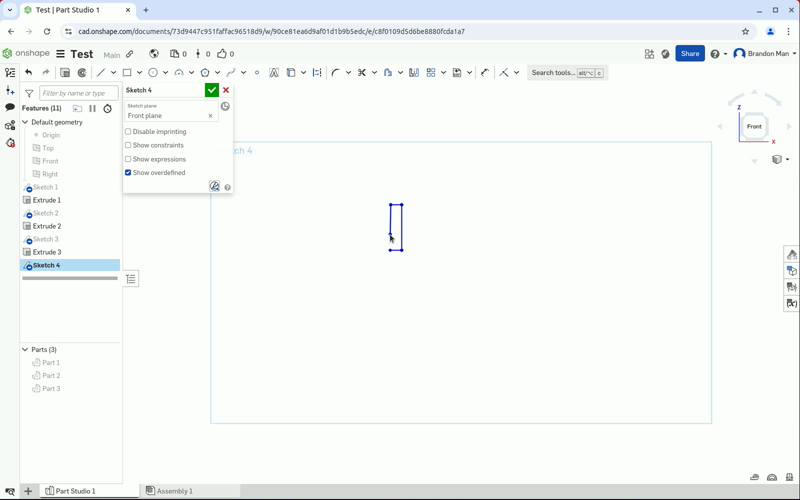
mouse_move(390, 234)
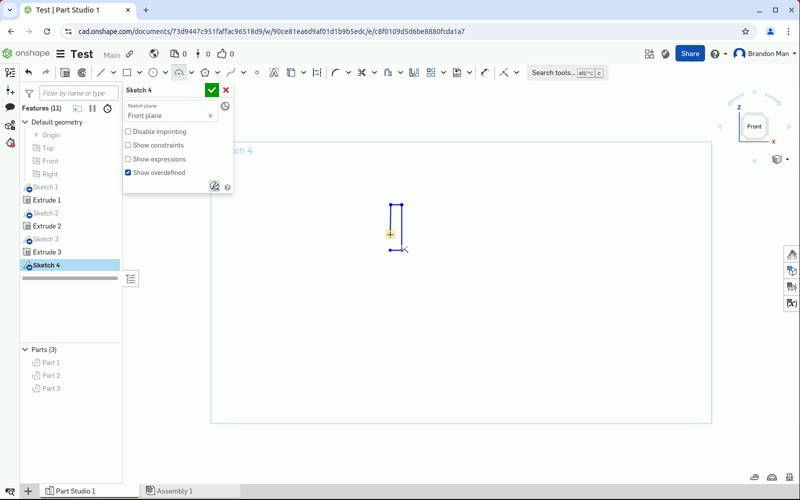
click(390, 234)
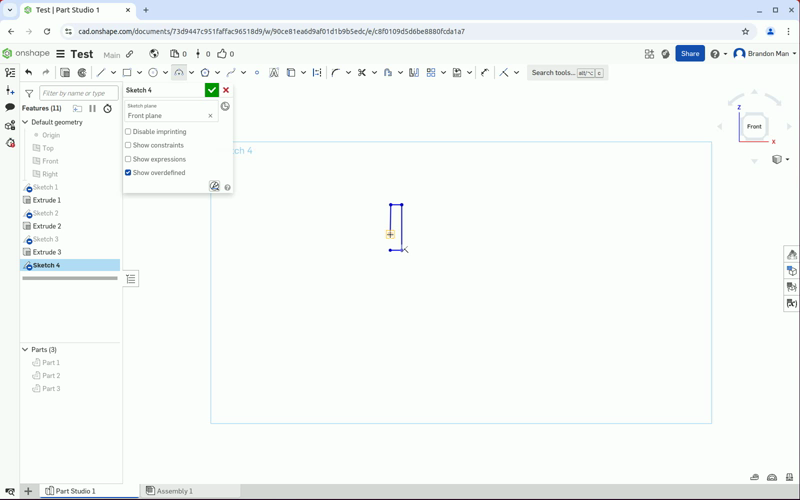
key_down(shift)
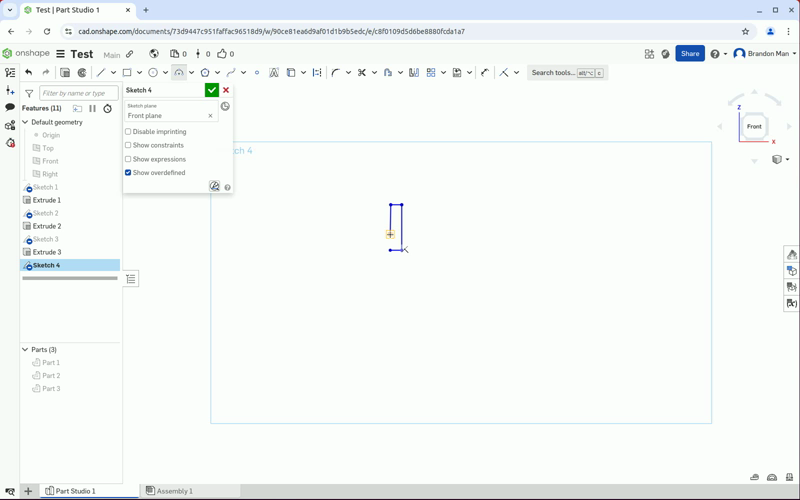
mouse_move(390, 247)
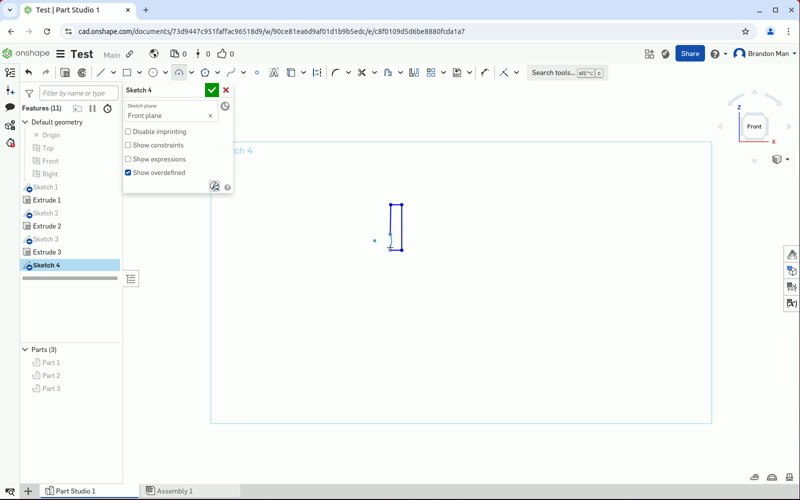
scroll(6)
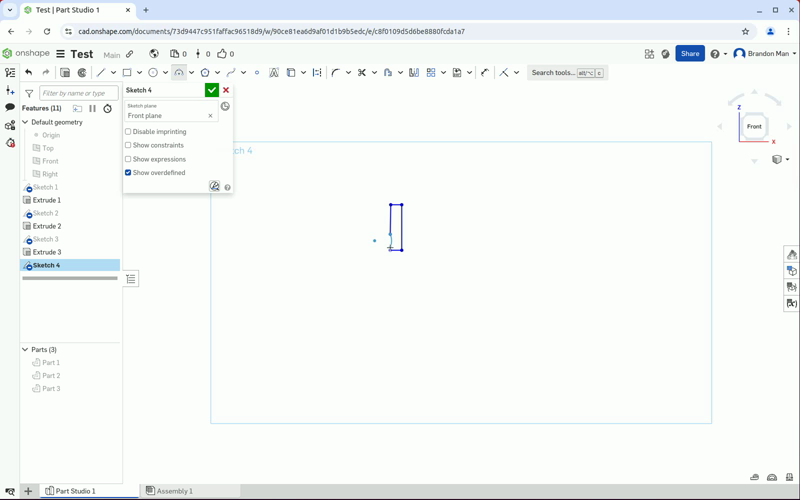
scroll(6)
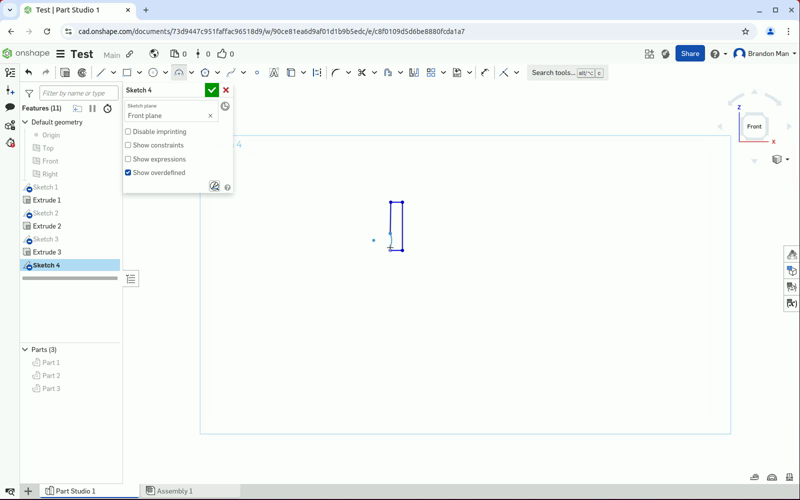
scroll(6)
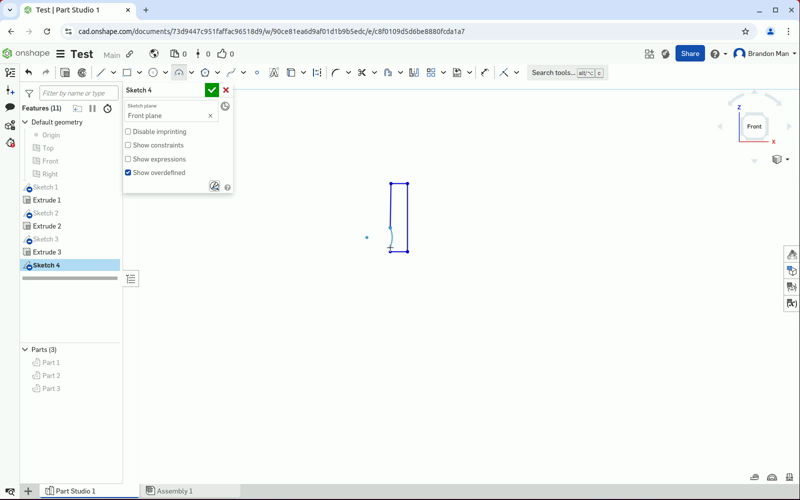
scroll(6)
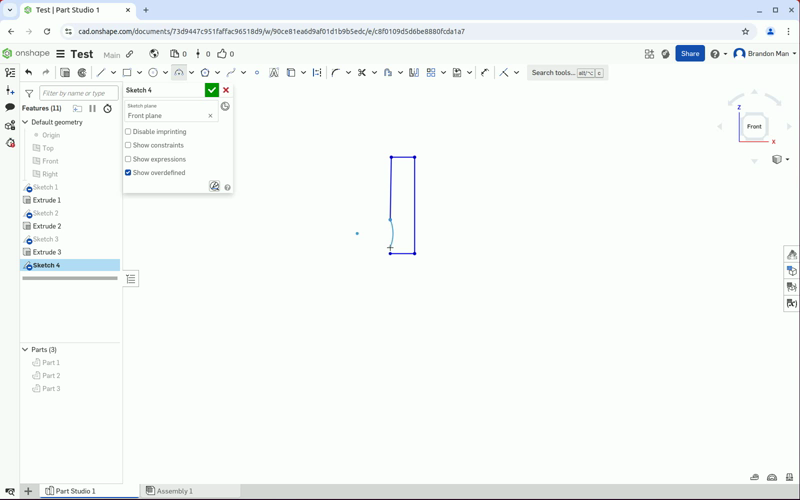
scroll(6)
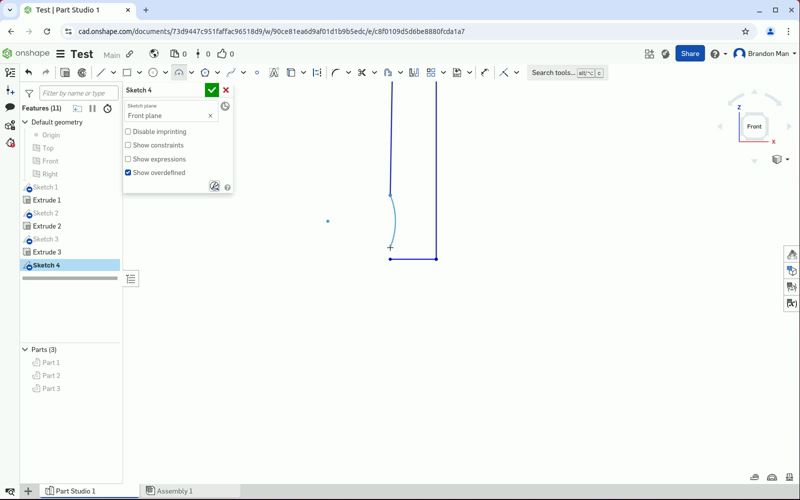
scroll(6)
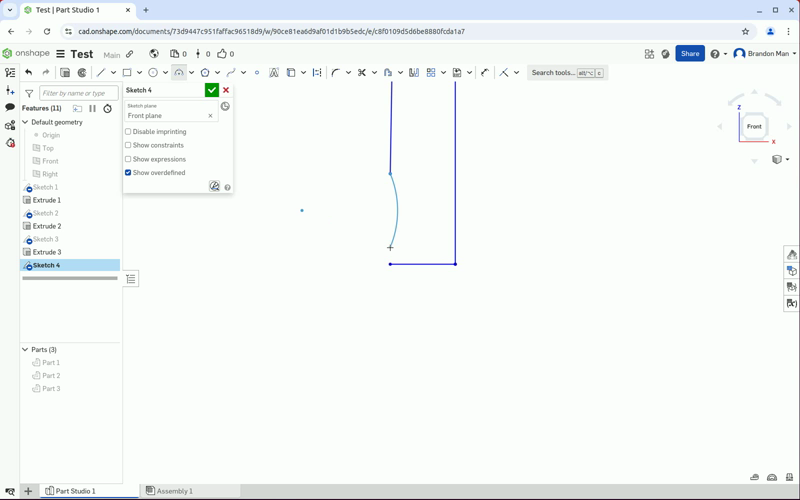
scroll(6)
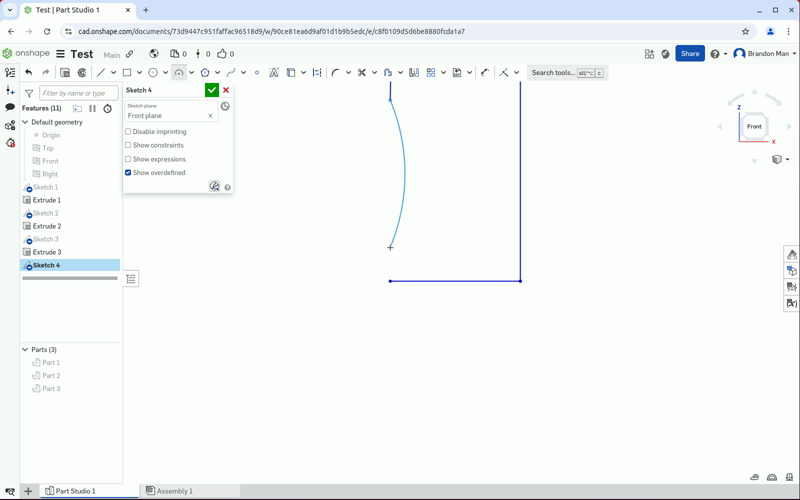
click(390, 247)
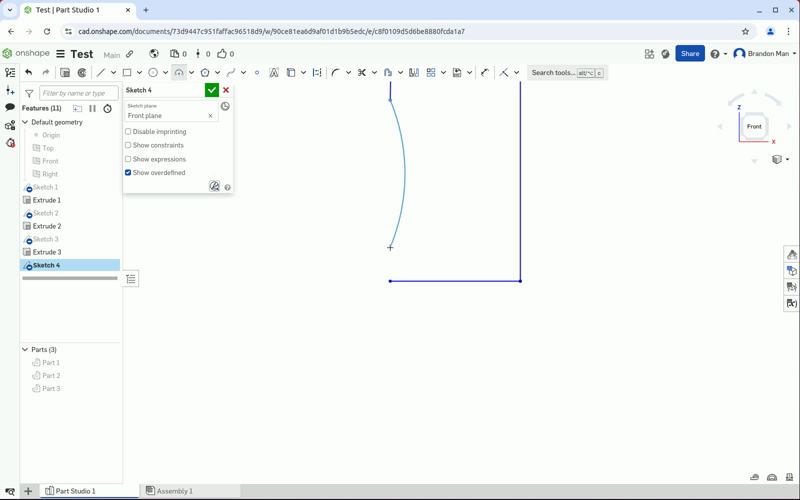
scroll(-6)
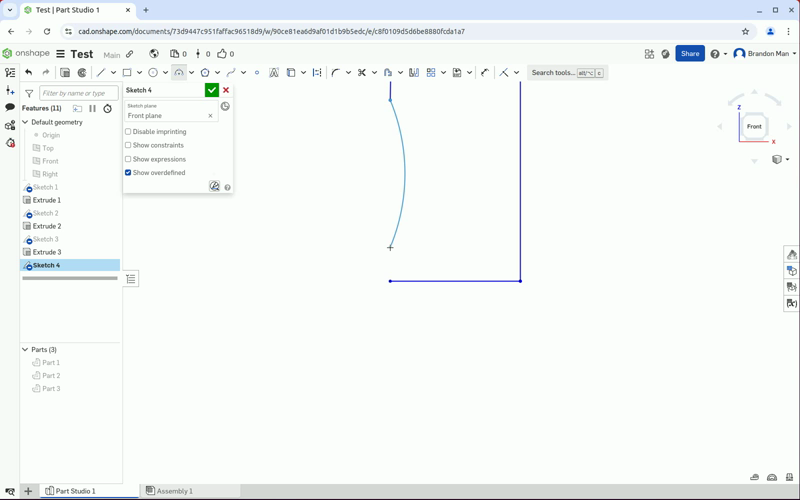
scroll(-6)
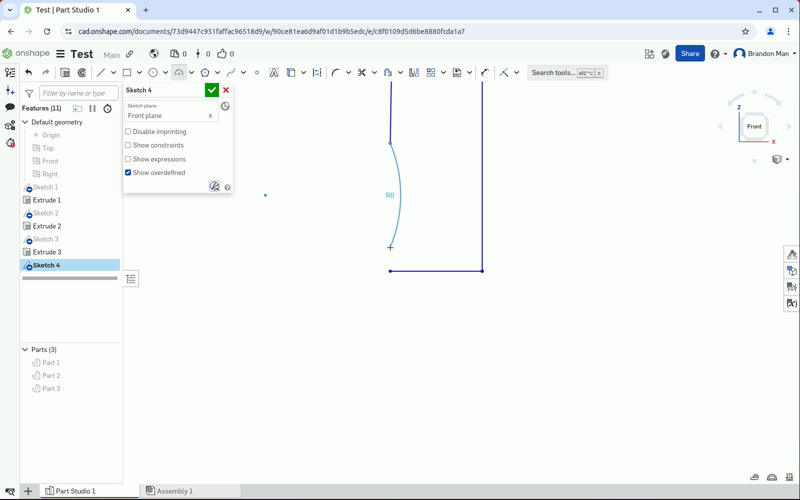
scroll(-6)
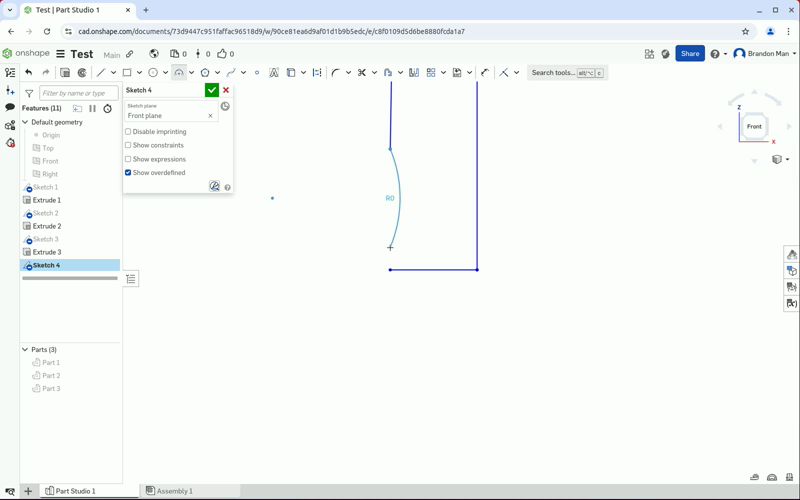
scroll(-6)
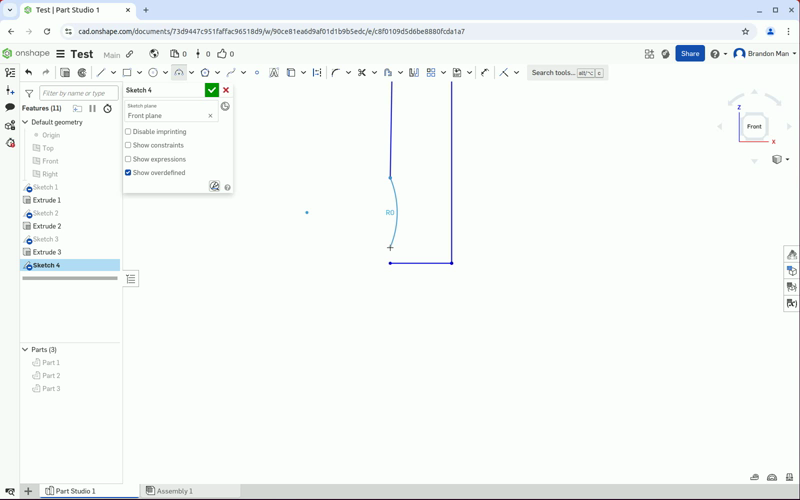
scroll(-6)
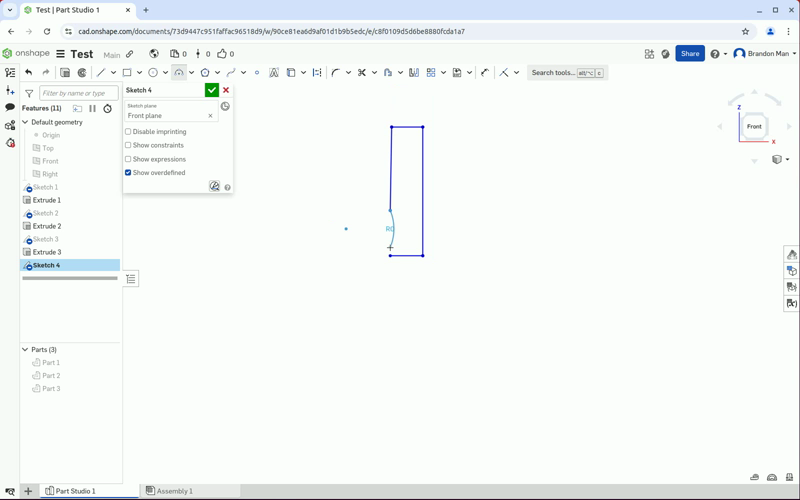
scroll(-6)
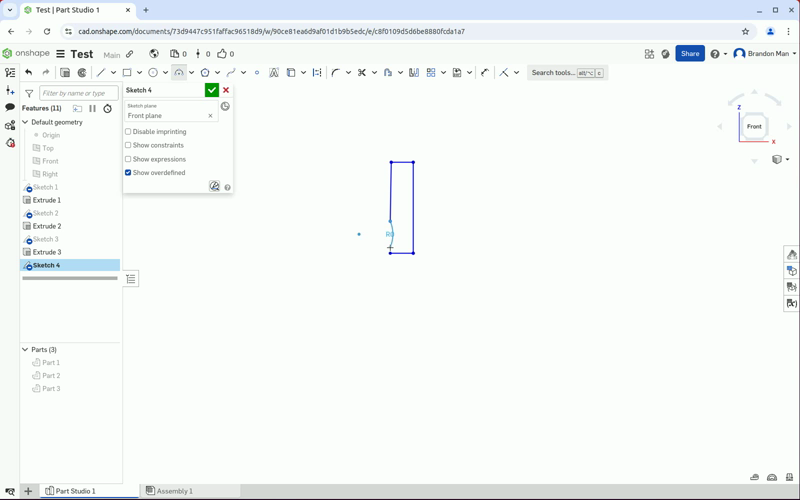
scroll(-6)
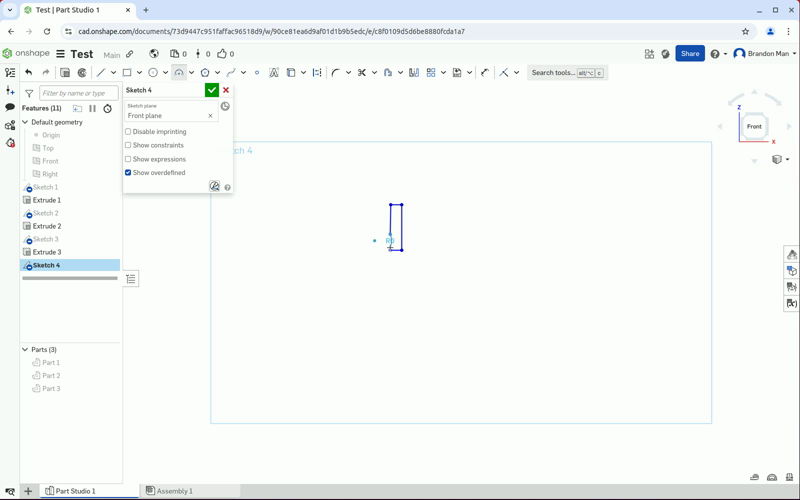
mouse_move(397, 240)
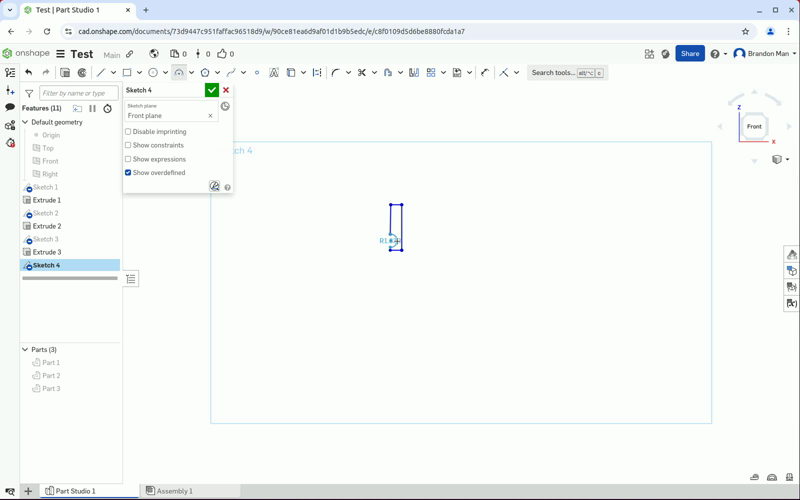
click(397, 240)
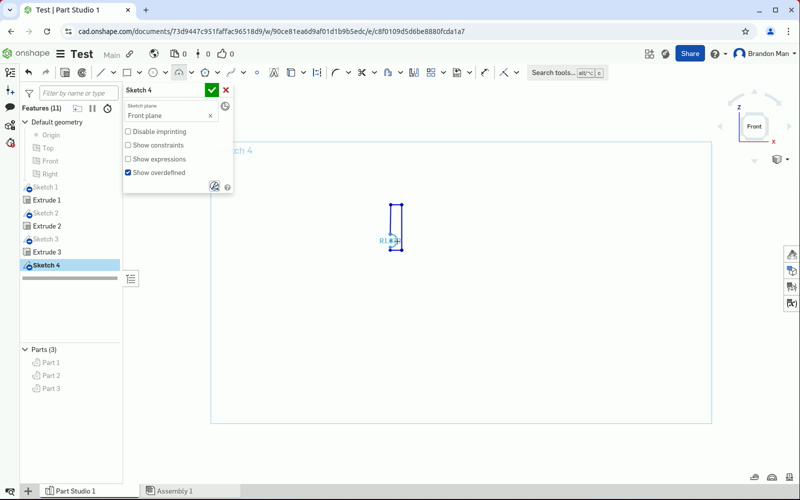
key_up(shift)
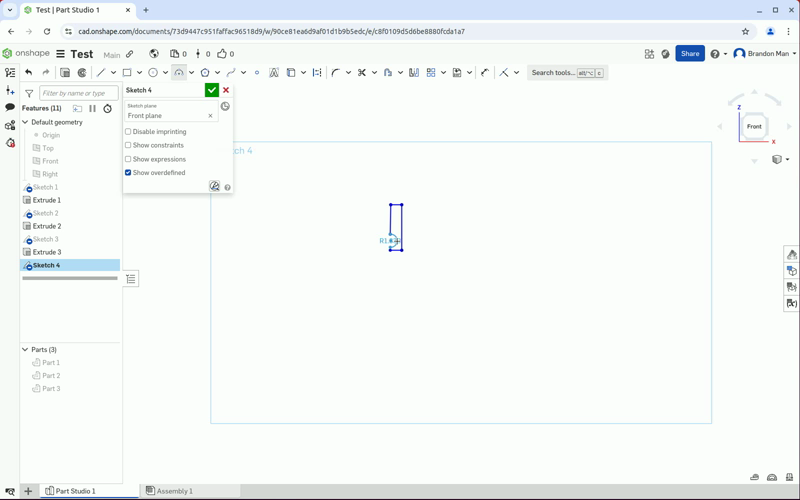
key(esc)
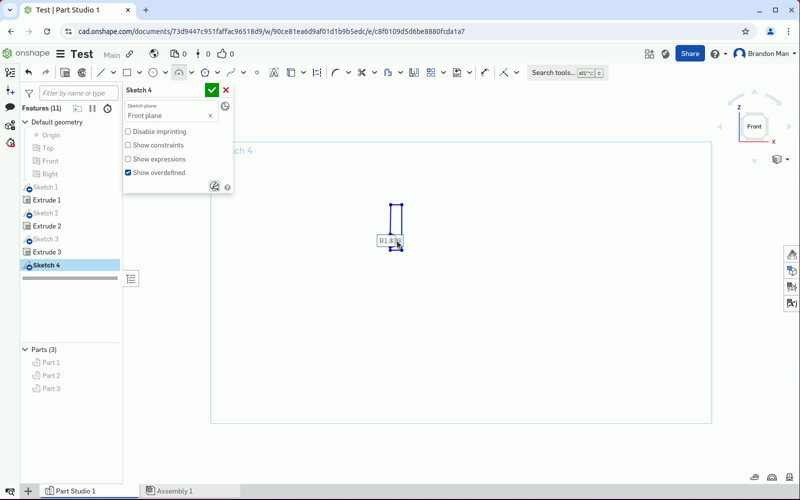
key(l)
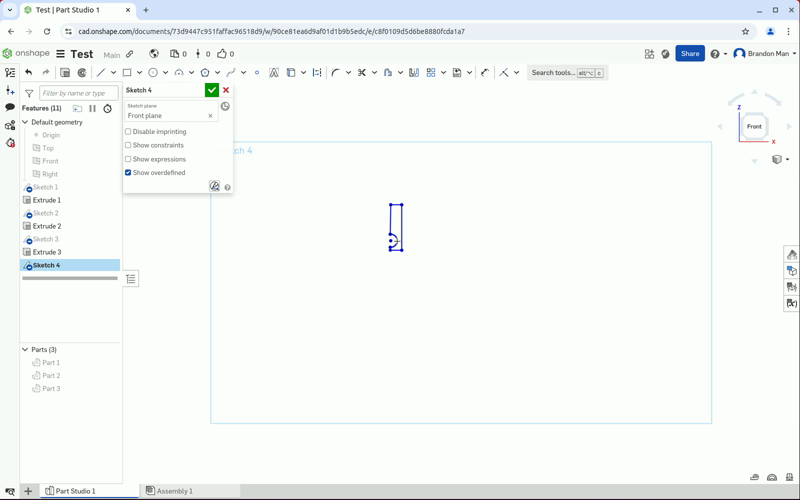
mouse_move(390, 247)
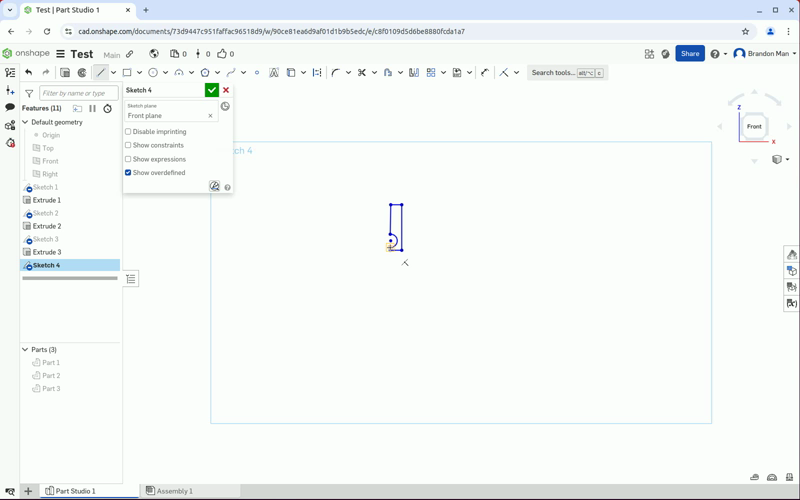
scroll(6)
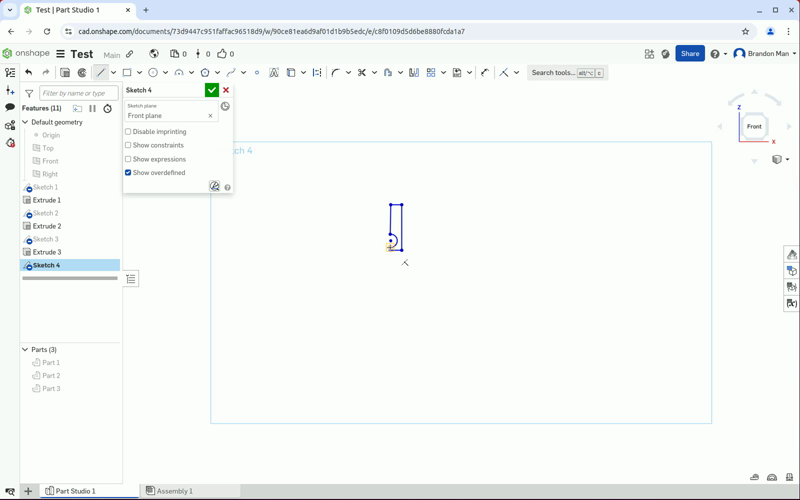
scroll(6)
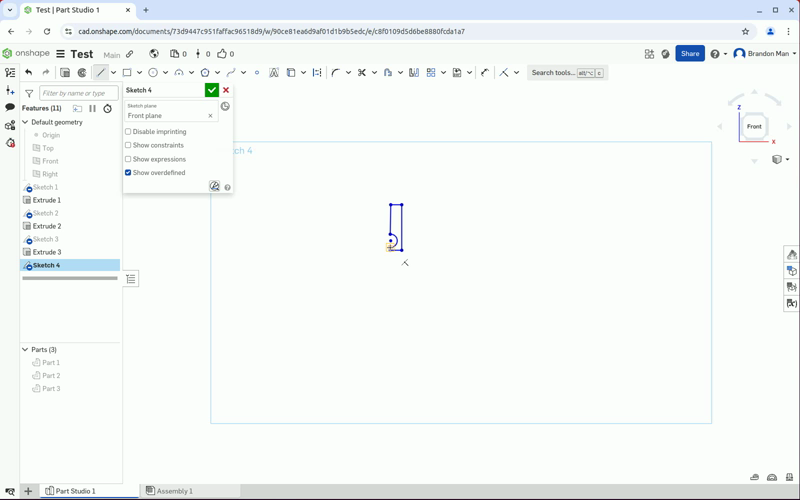
scroll(6)
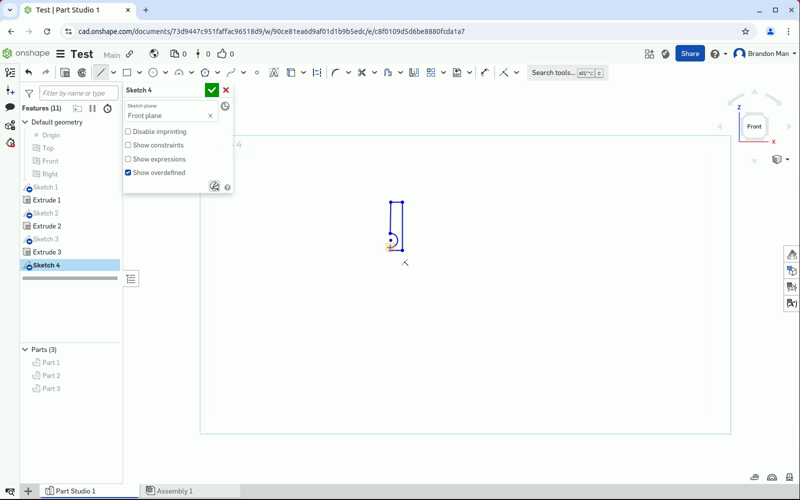
scroll(6)
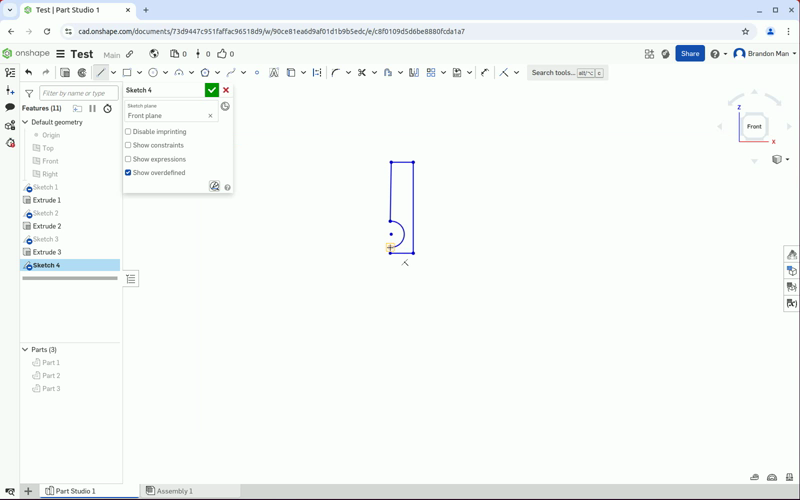
scroll(6)
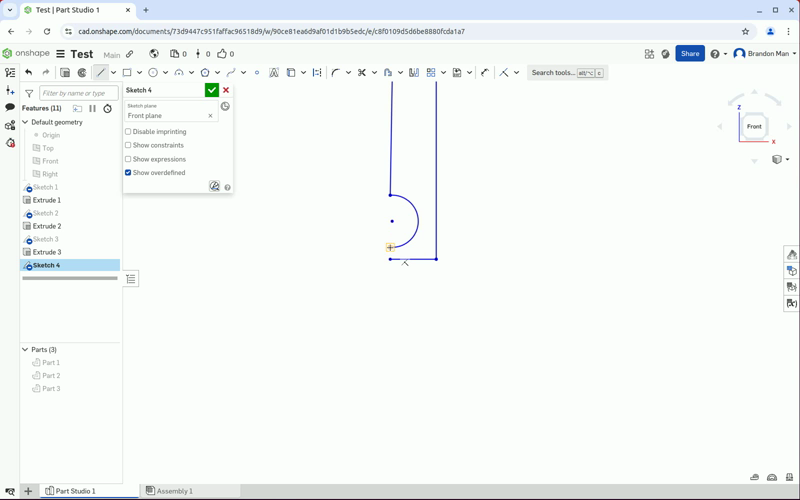
scroll(6)
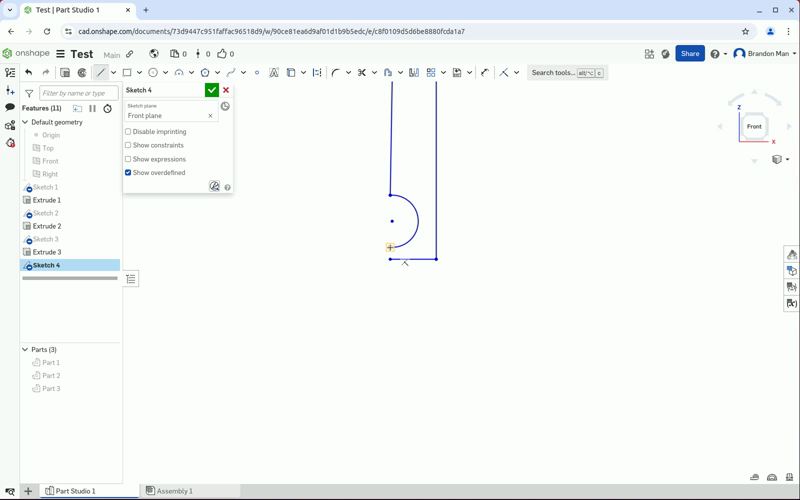
scroll(6)
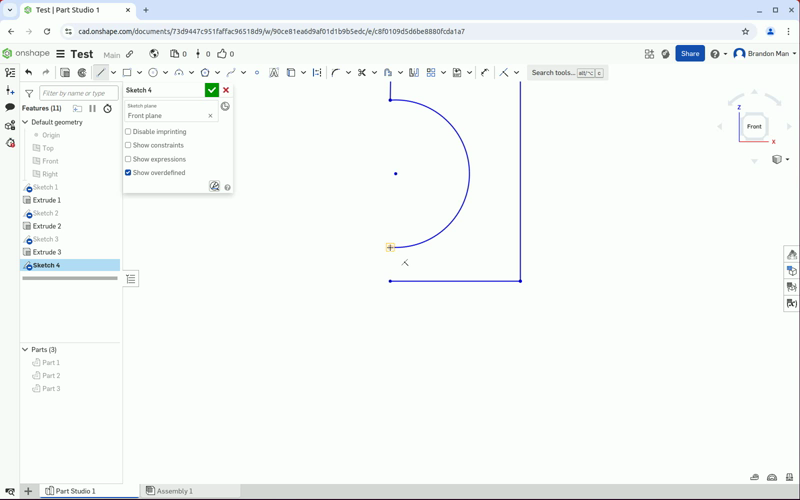
click(390, 247)
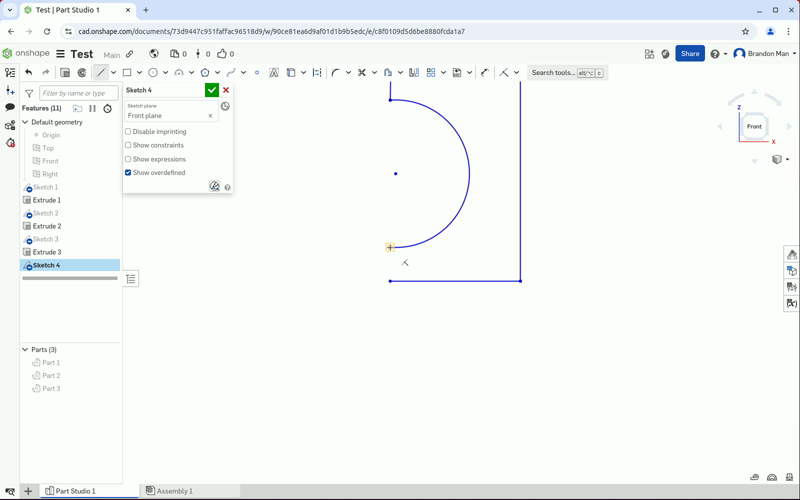
scroll(-6)
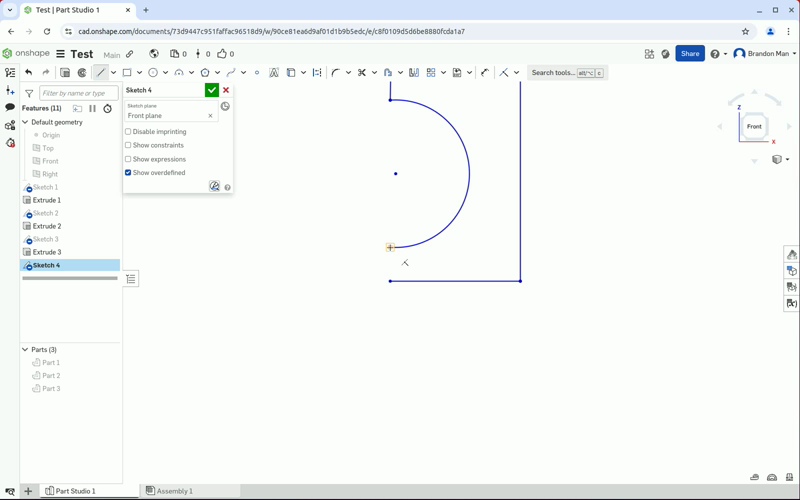
scroll(-6)
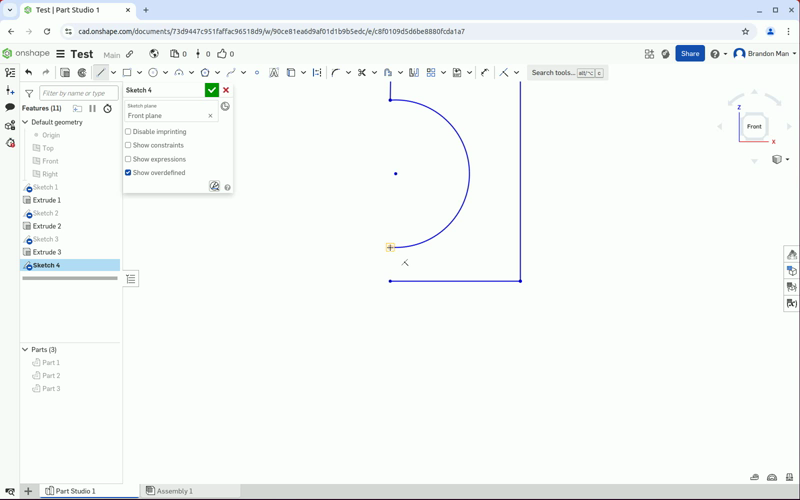
scroll(-6)
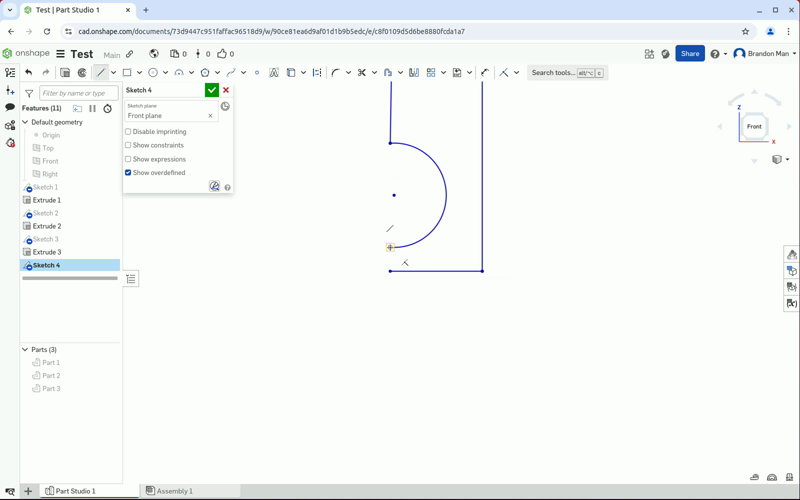
scroll(-6)
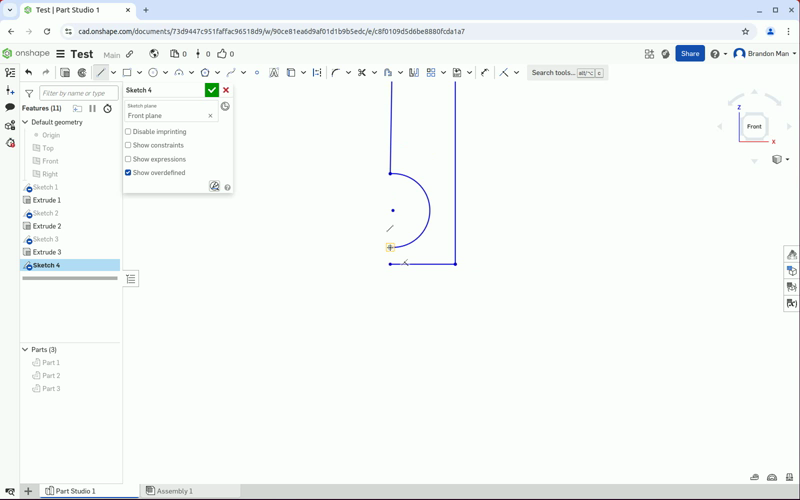
scroll(-6)
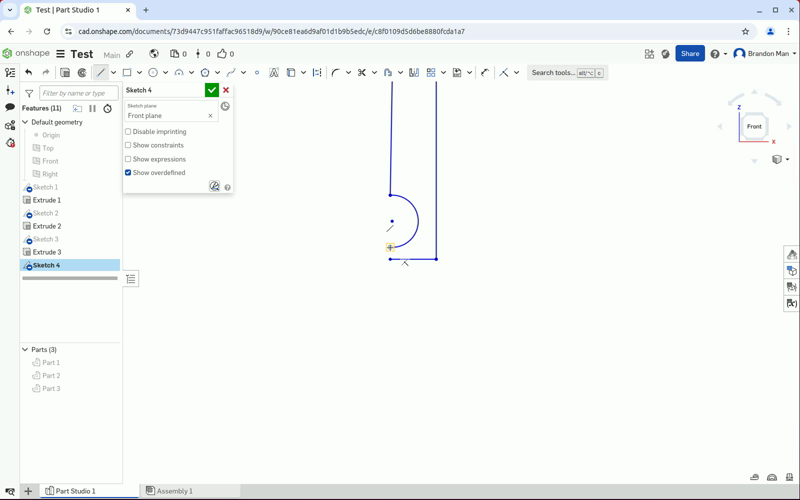
scroll(-6)
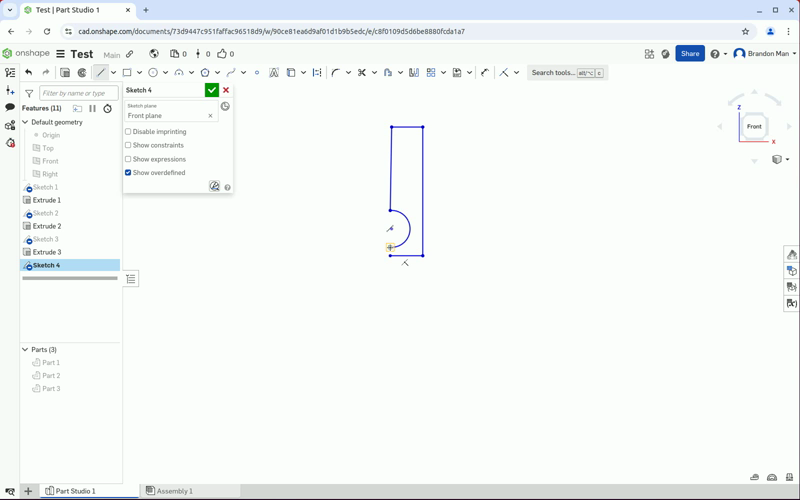
scroll(-6)
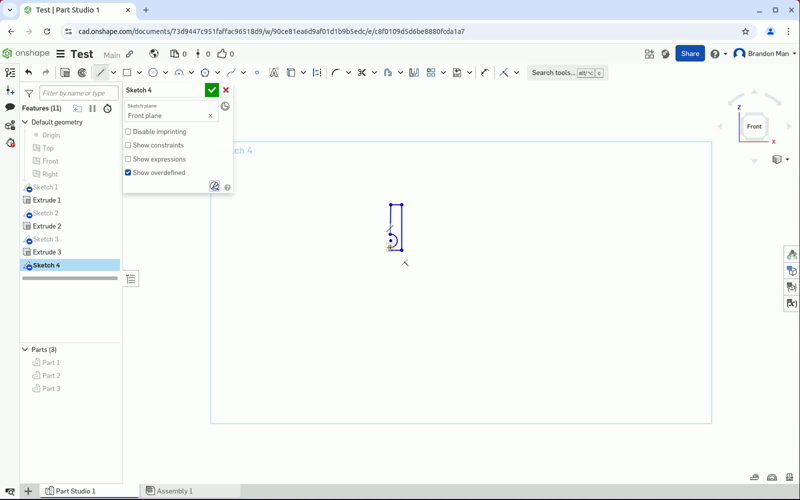
mouse_move(420, 247)
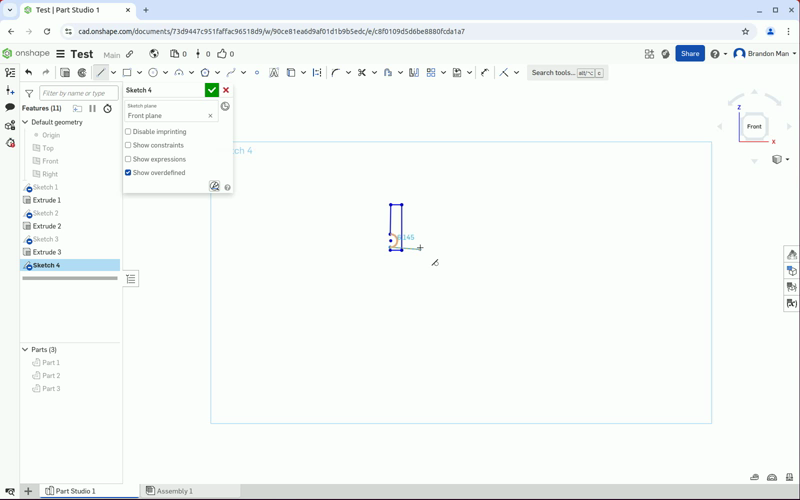
key_down(shift)
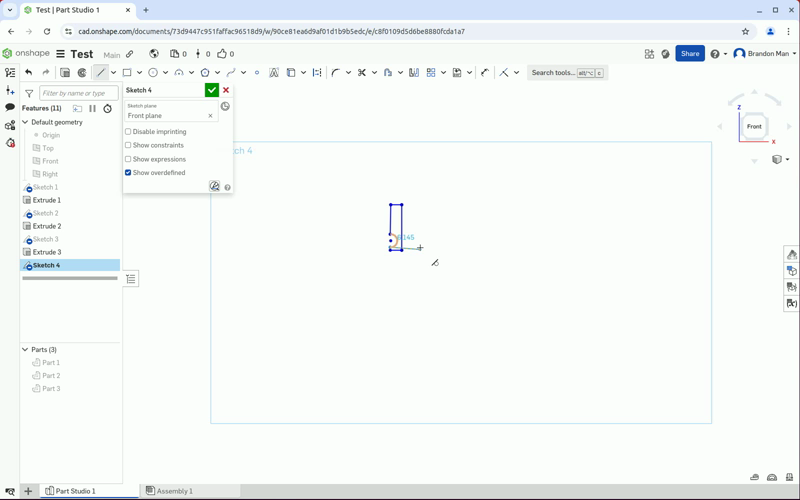
mouse_move(390, 250)
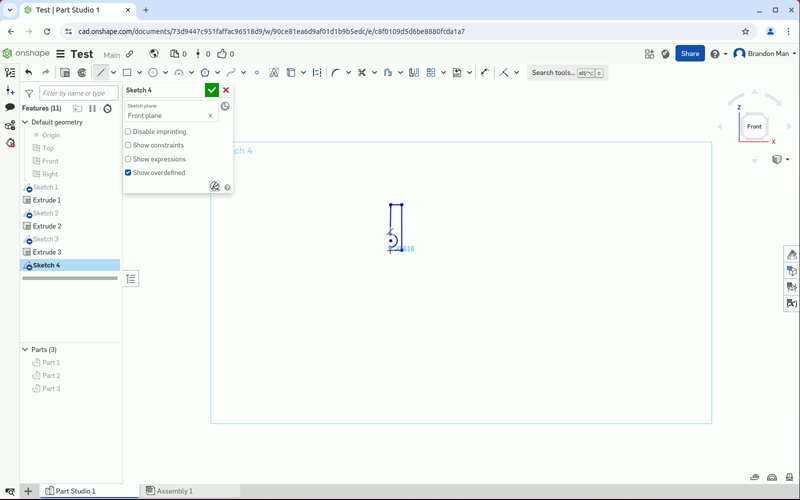
scroll(6)
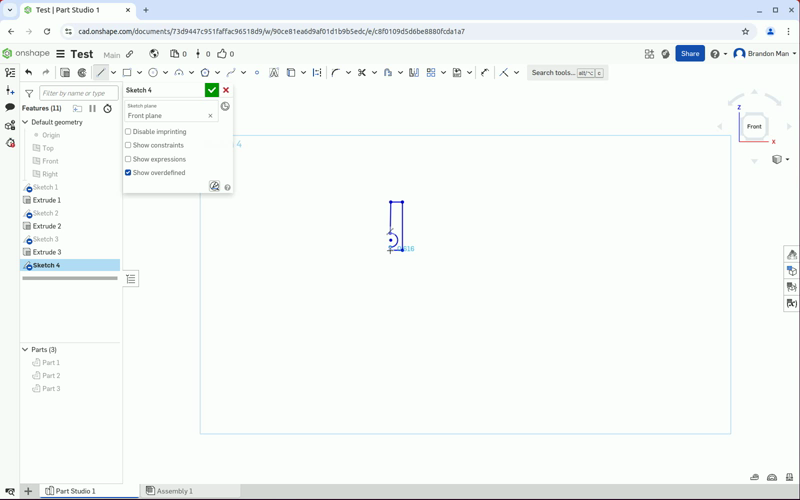
scroll(6)
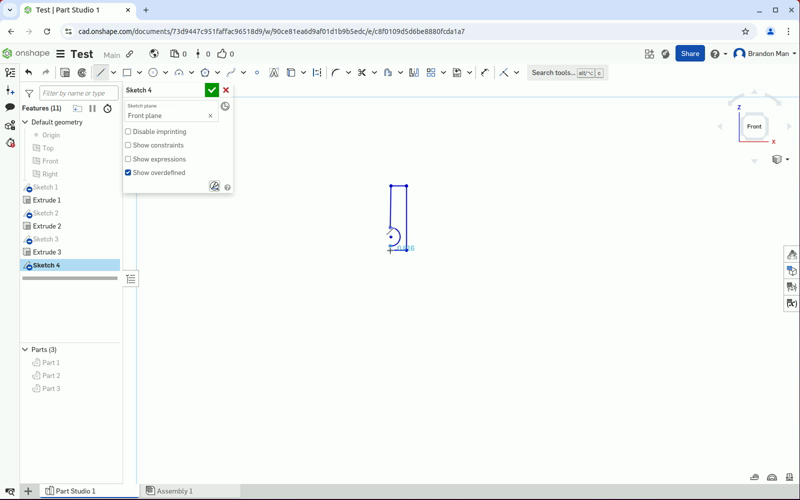
scroll(6)
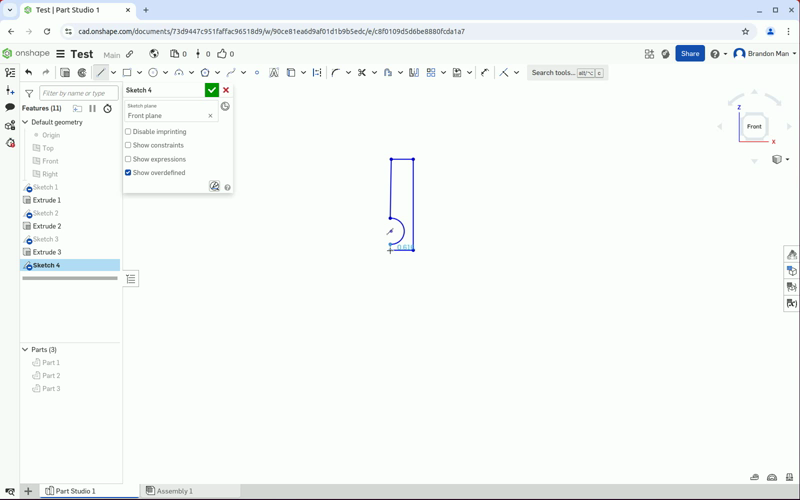
scroll(6)
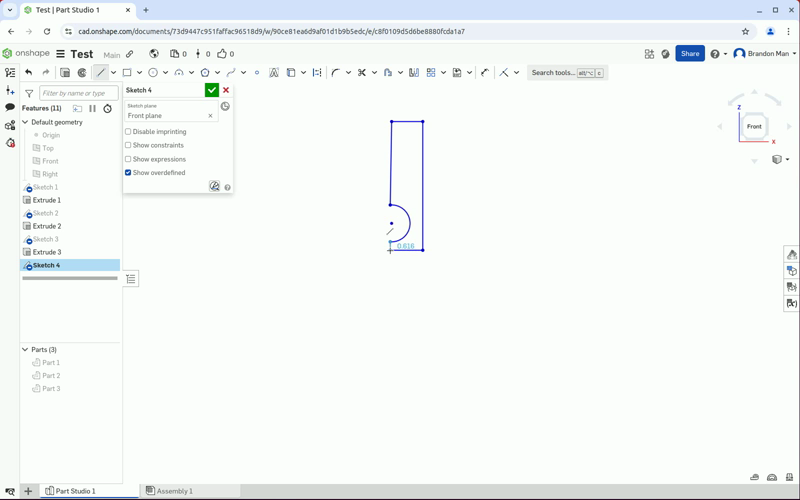
scroll(6)
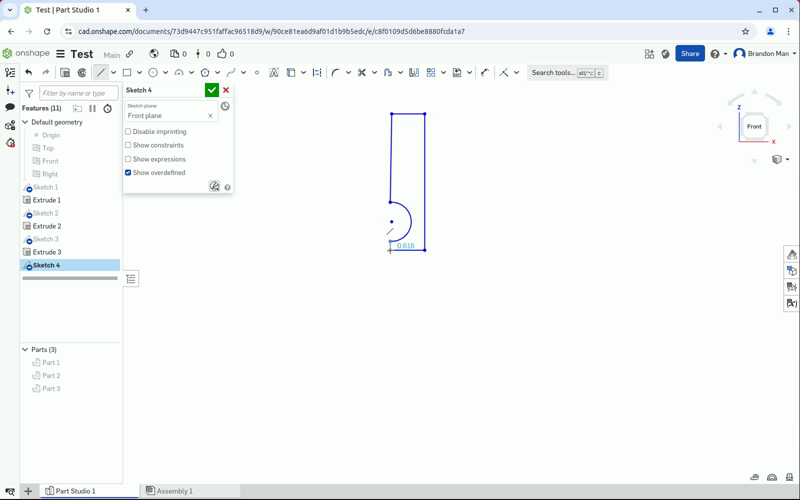
scroll(6)
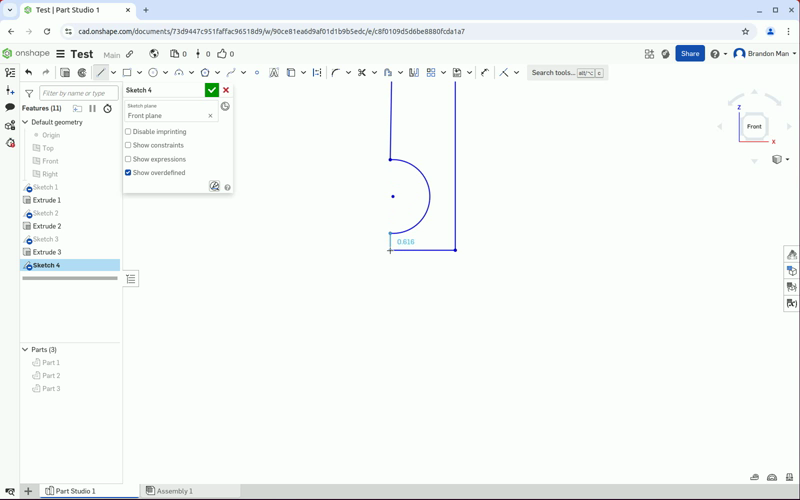
scroll(6)
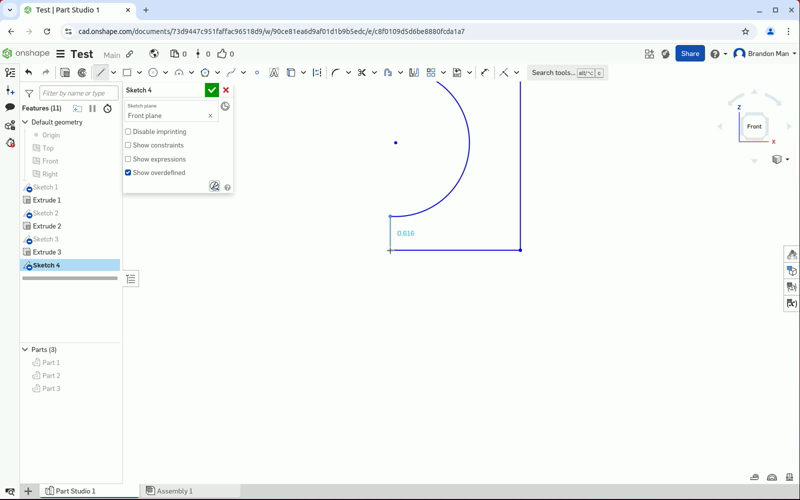
key_up(shift)
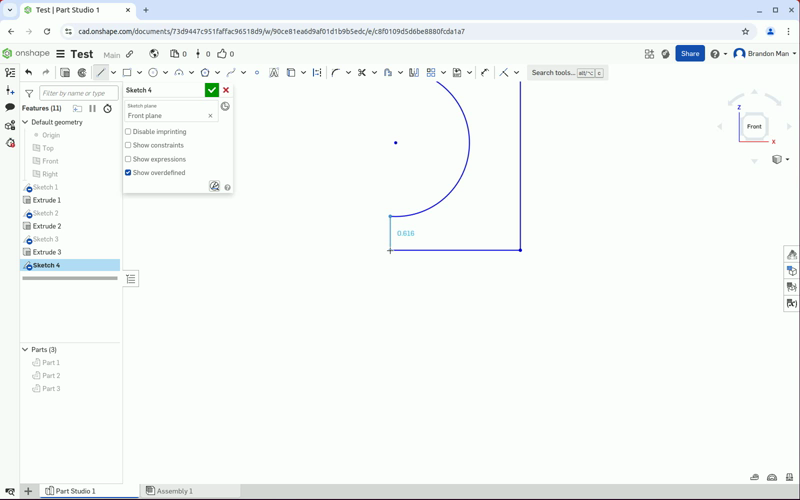
click(390, 250)
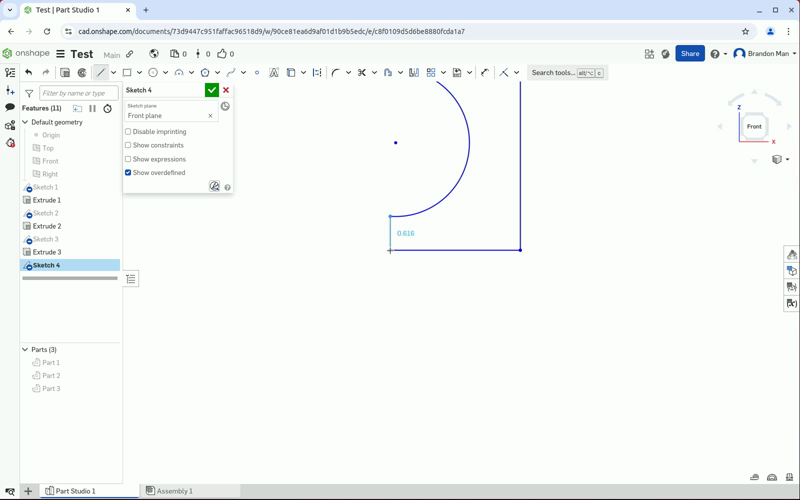
scroll(-6)
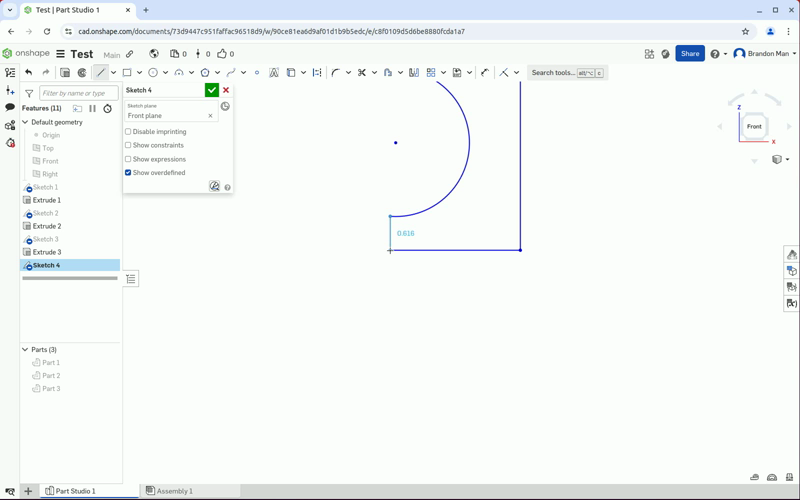
scroll(-6)
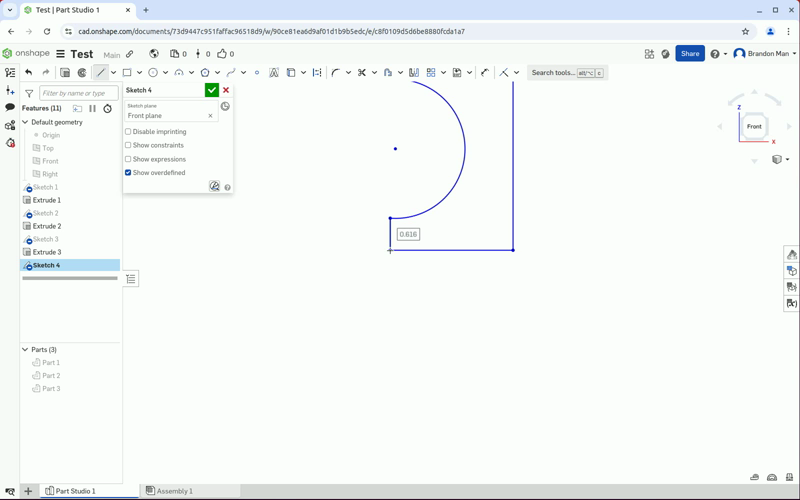
scroll(-6)
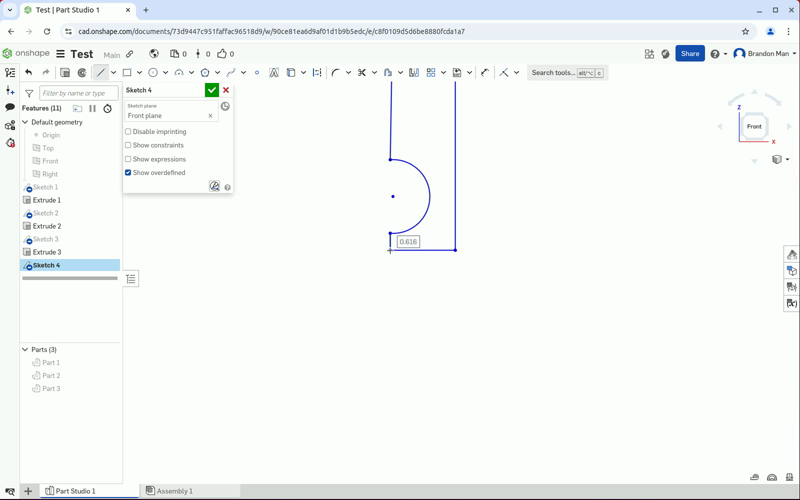
scroll(-6)
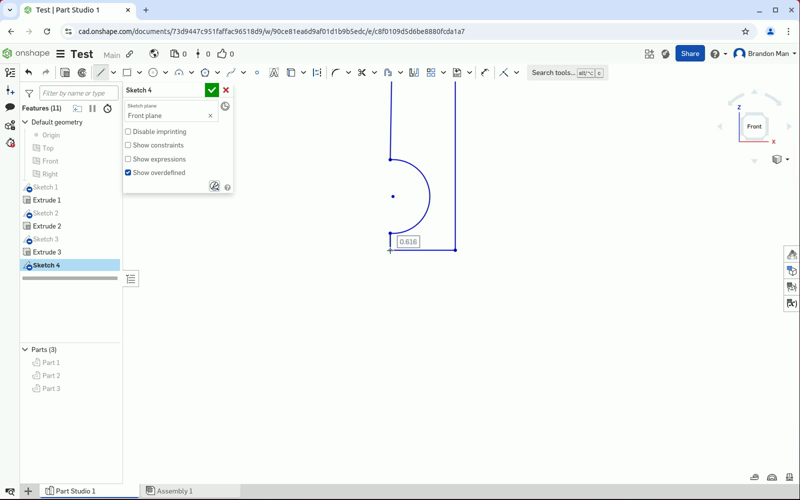
scroll(-6)
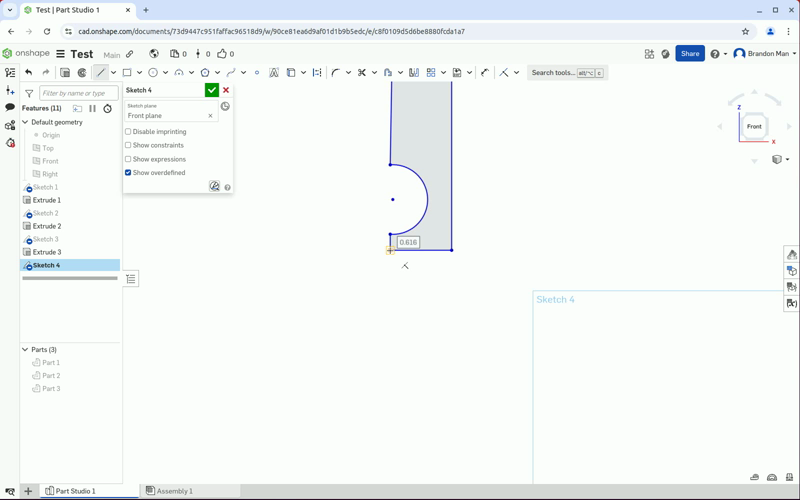
scroll(-6)
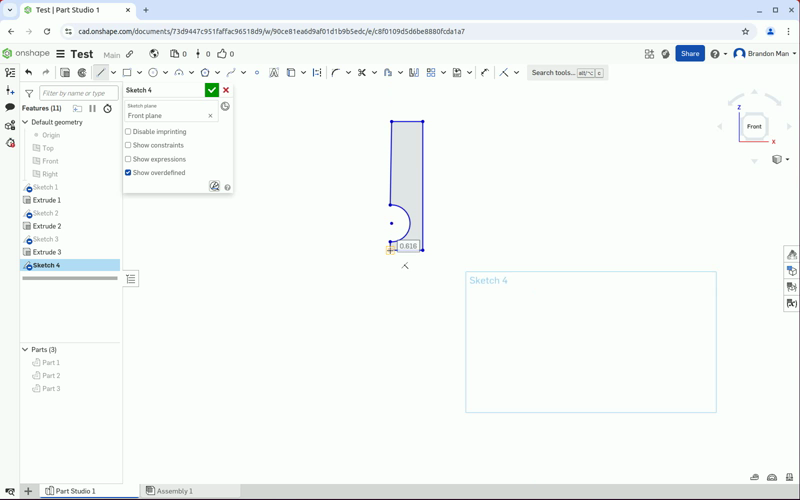
scroll(-6)
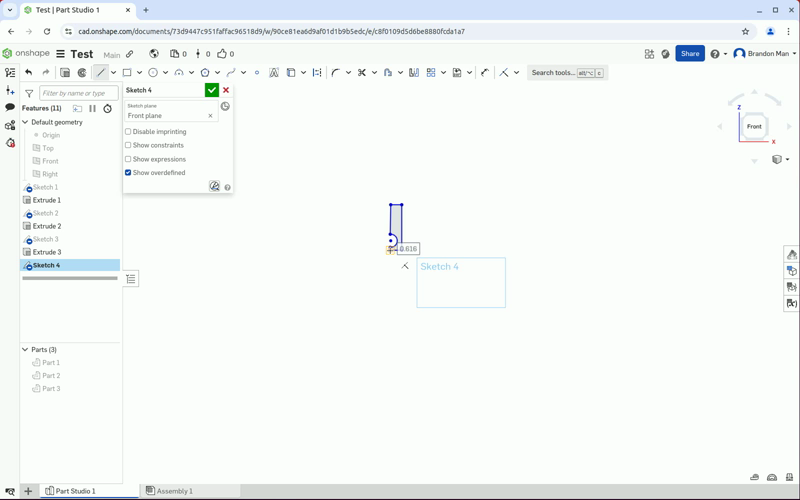
key(esc)
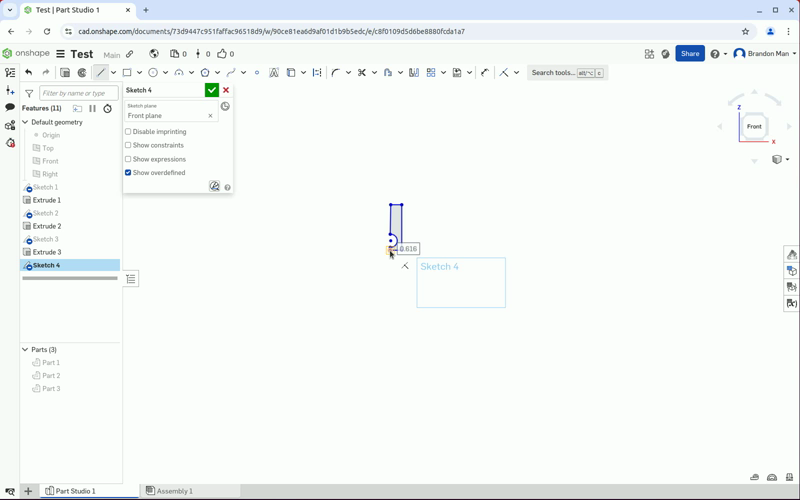
mouse_move(394, 211)
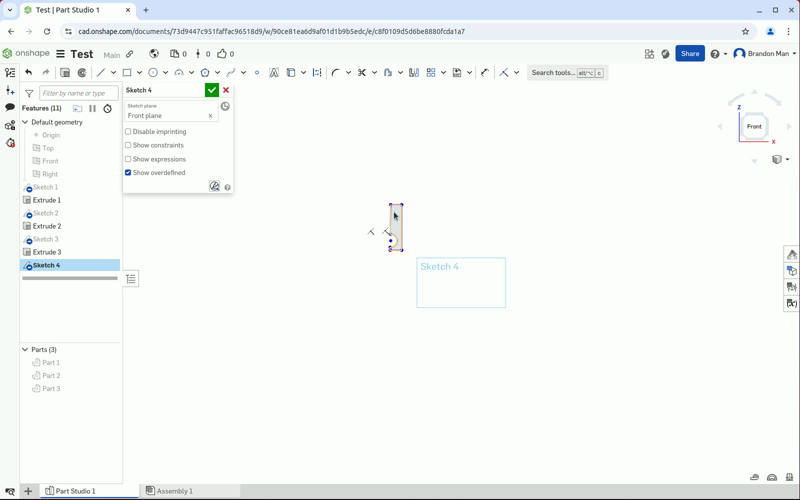
scroll(6)
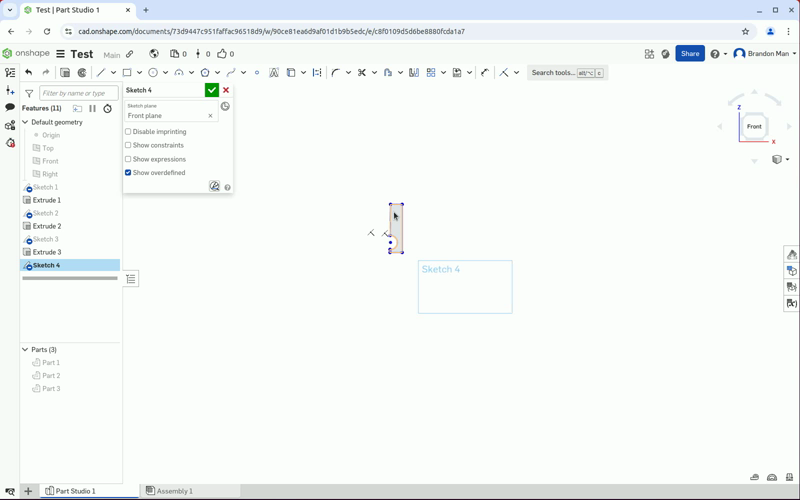
scroll(6)
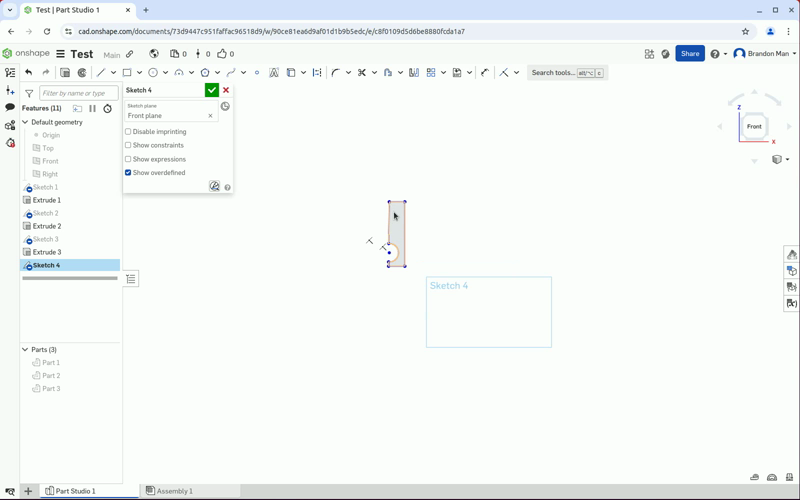
scroll(6)
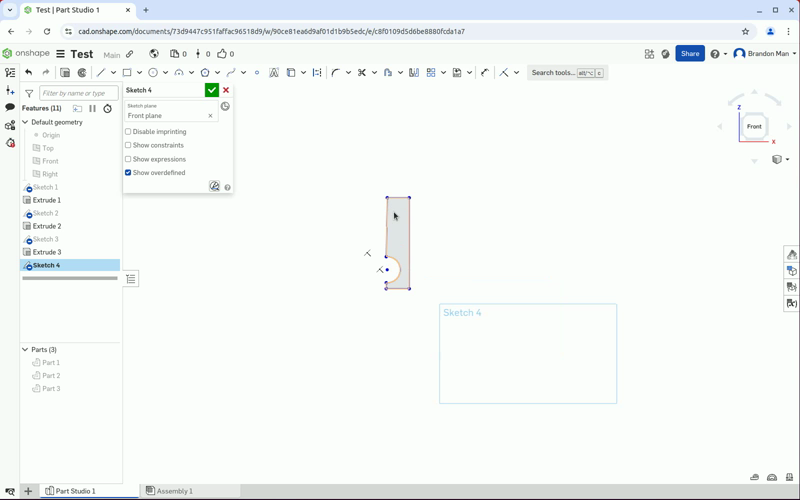
scroll(6)
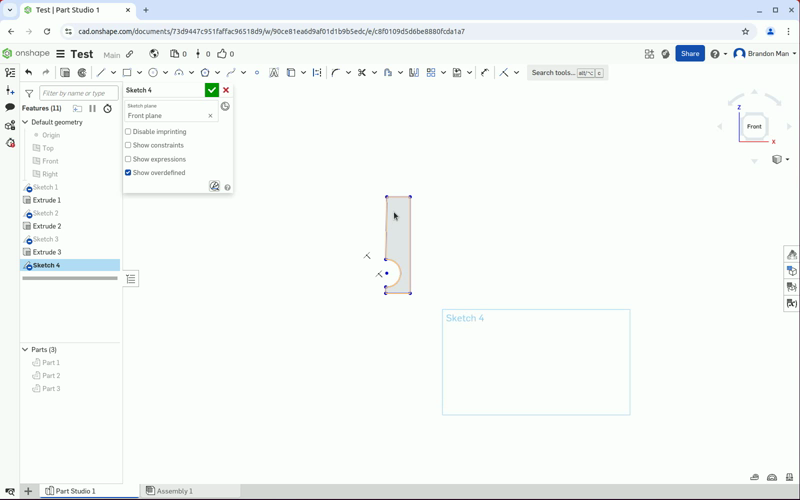
scroll(6)
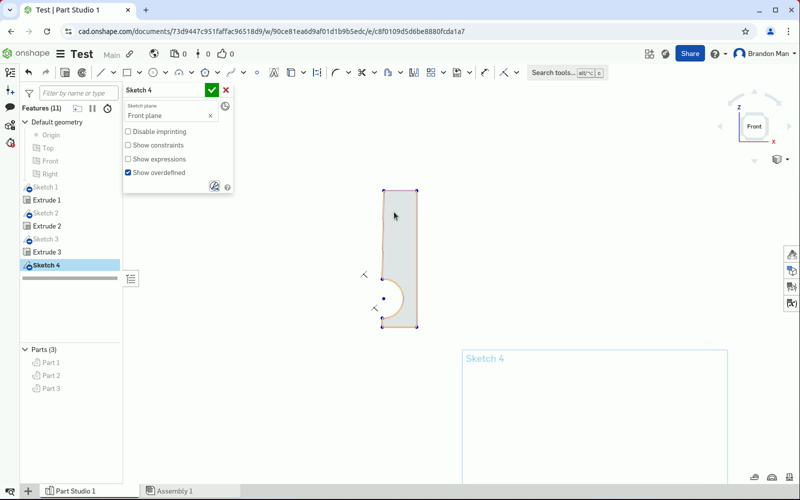
scroll(6)
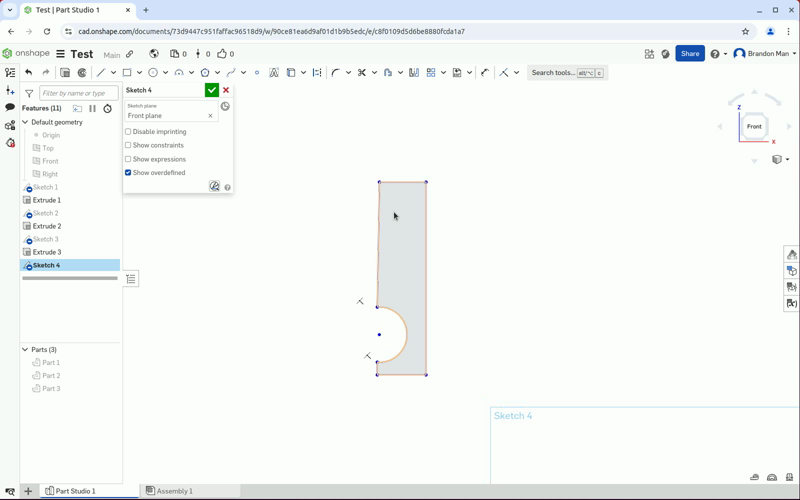
scroll(6)
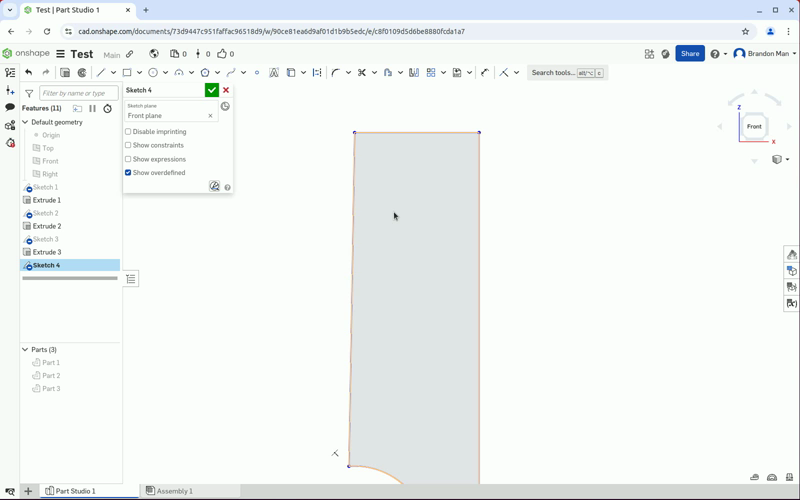
click(394, 211)
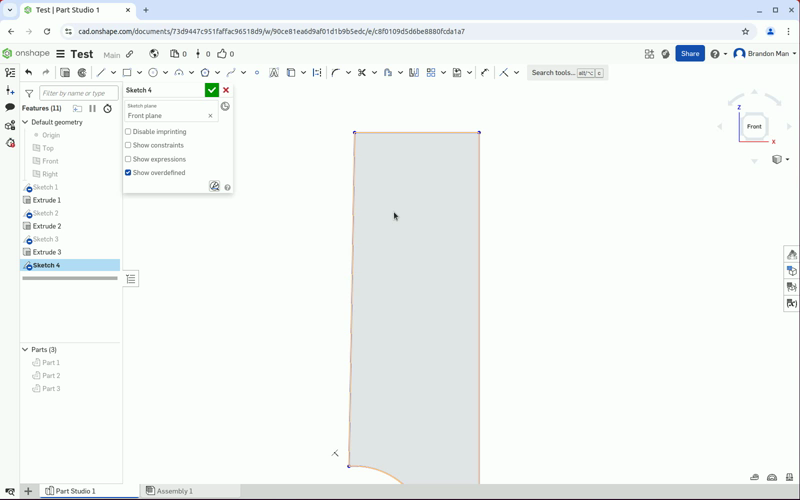
scroll(-6)
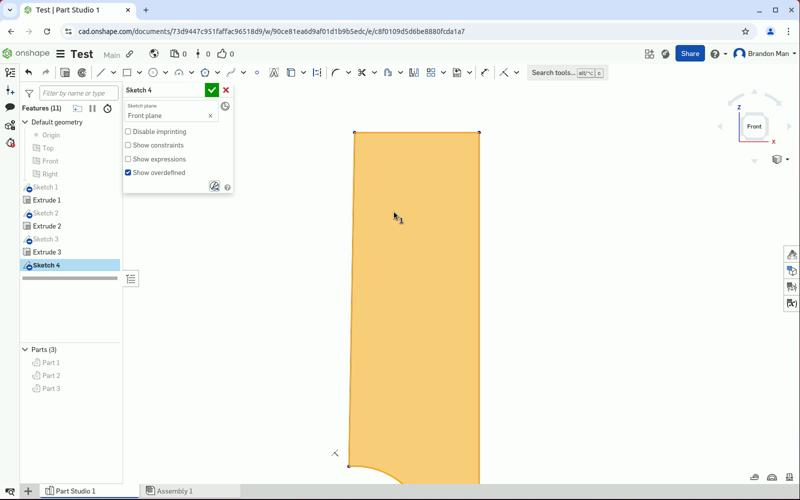
scroll(-6)
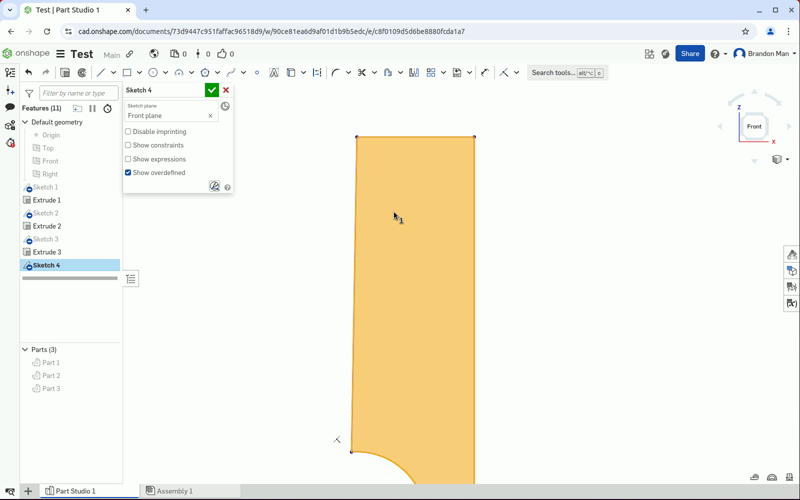
scroll(-6)
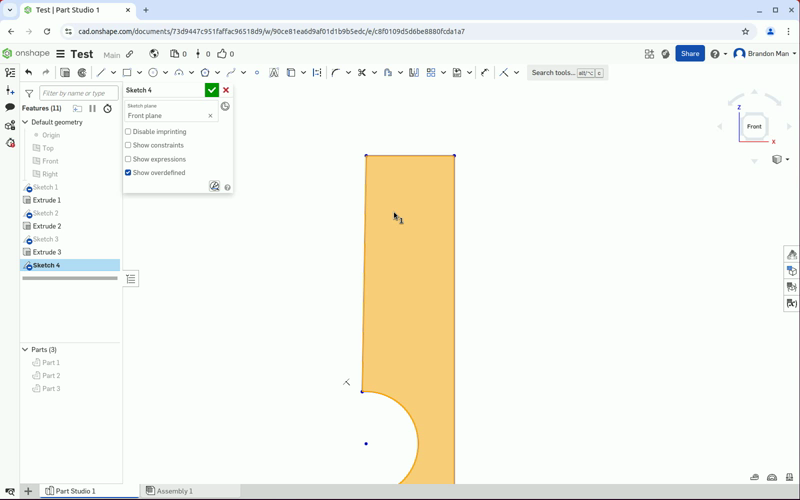
scroll(-6)
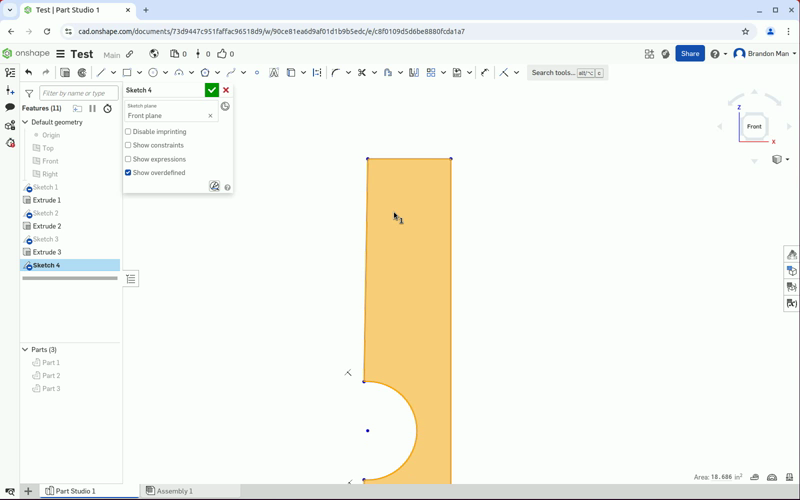
scroll(-6)
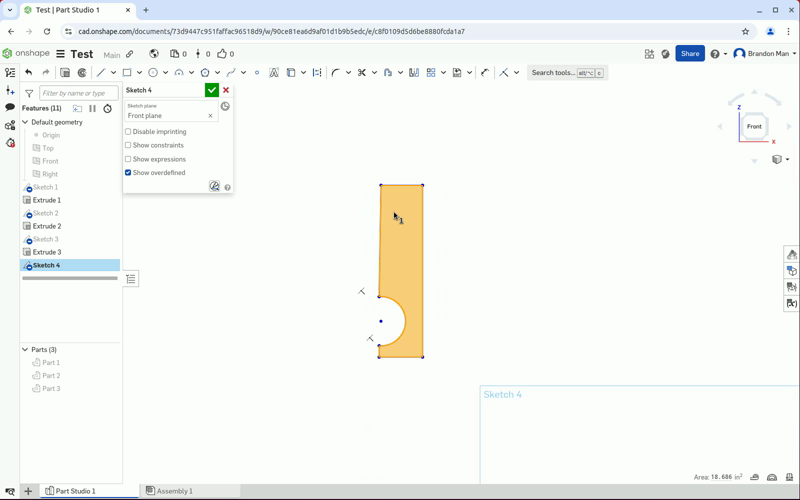
scroll(-6)
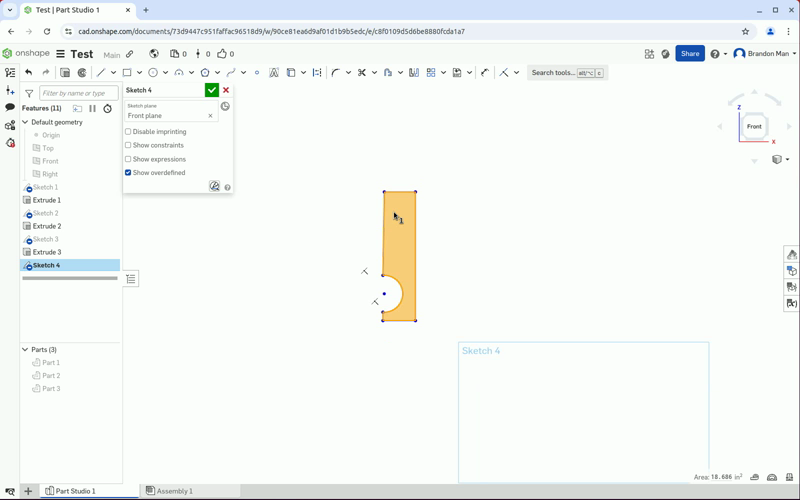
scroll(-6)
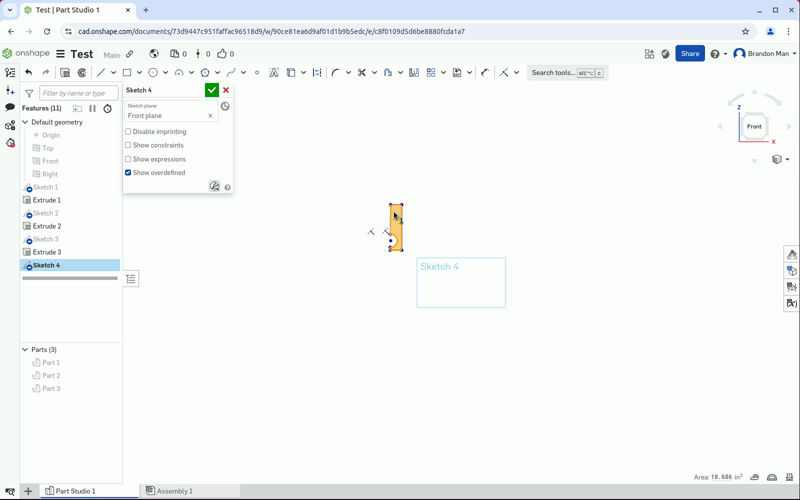
mouse_move(73, 352)
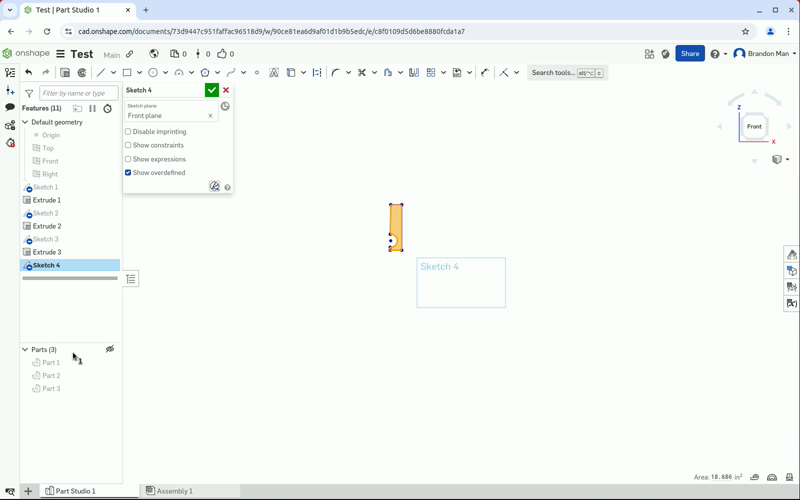
key(shift+y)
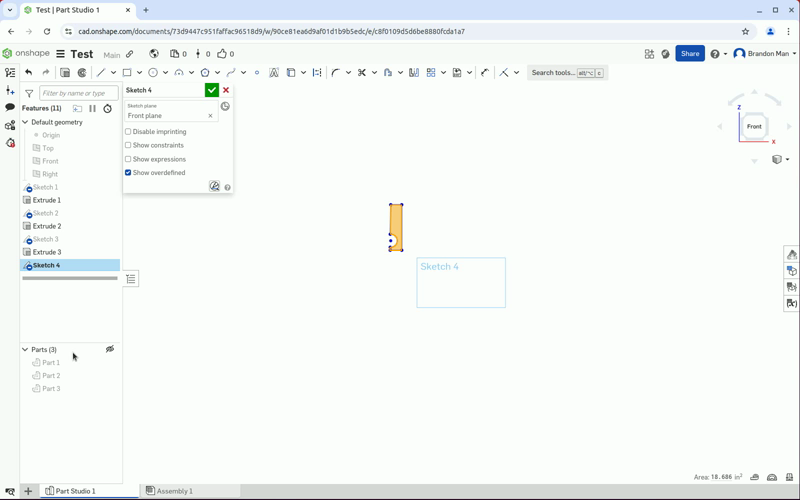
key(shift+e)
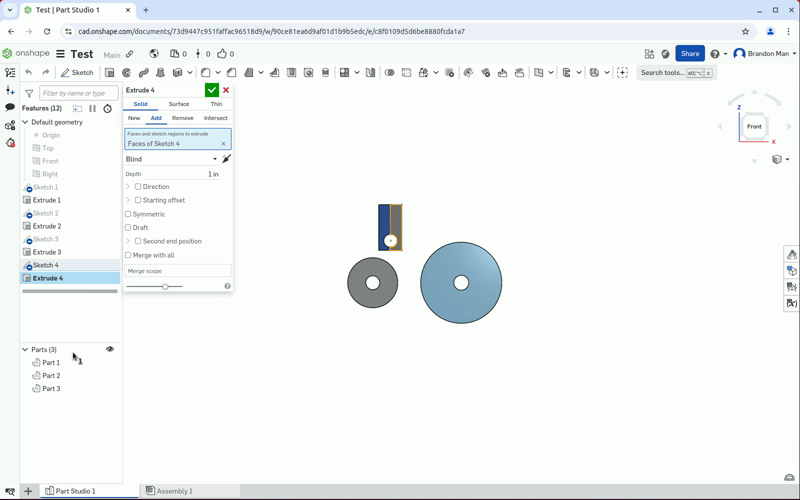
mouse_move(143, 106)
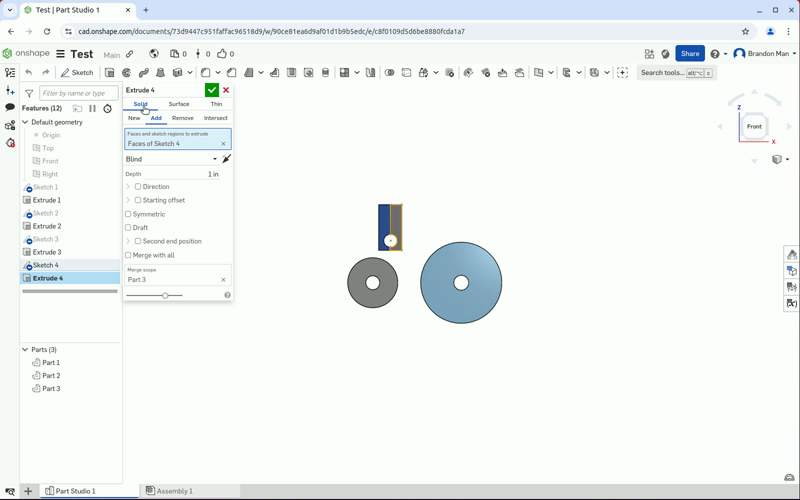
click(143, 106)
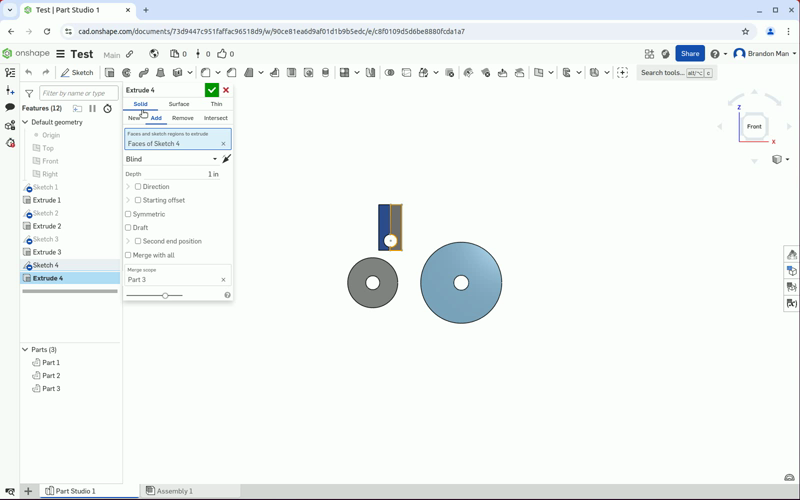
mouse_move(137, 120)
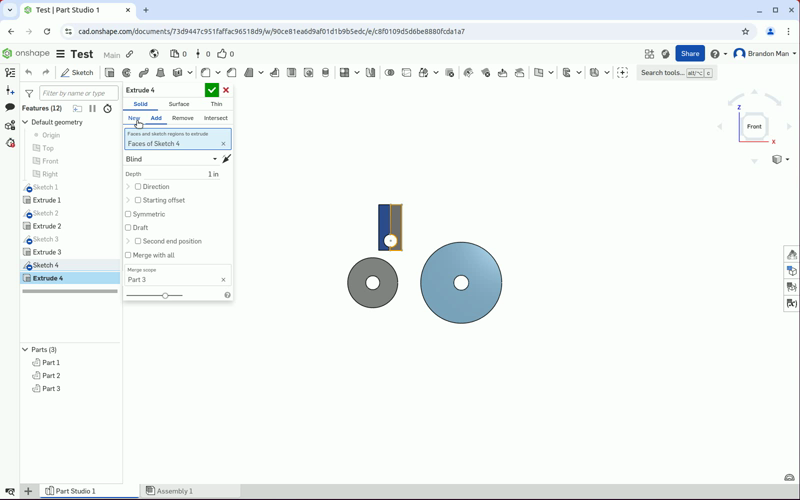
click(137, 120)
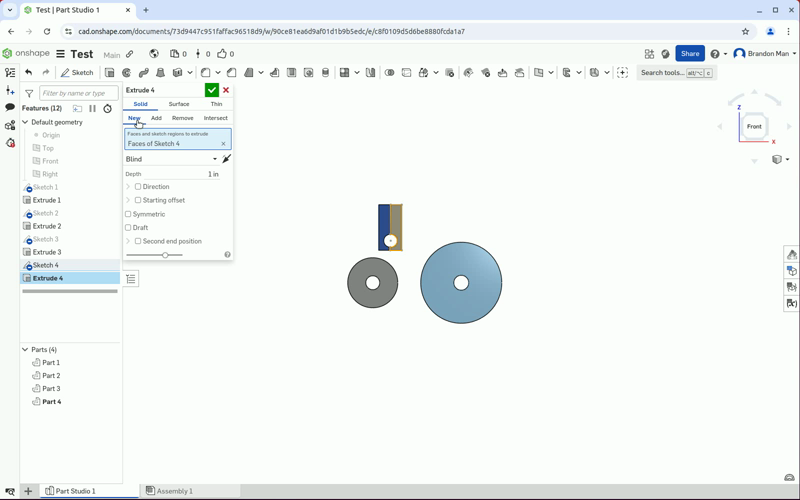
key(tab, 4)
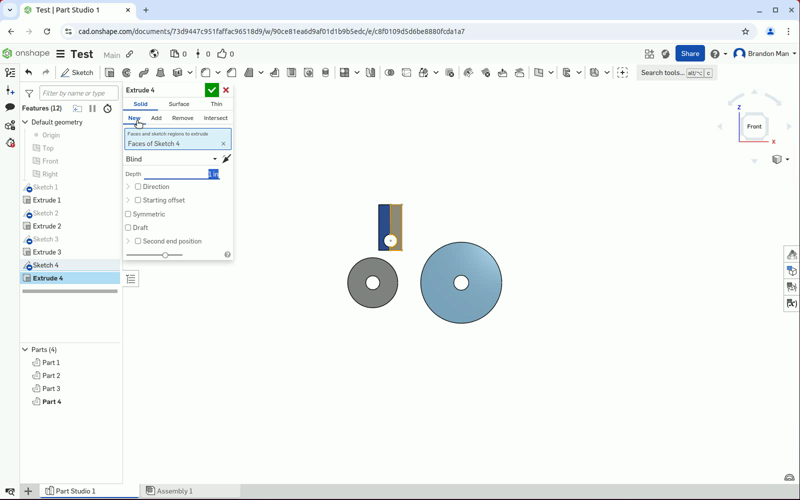
text(3.129)
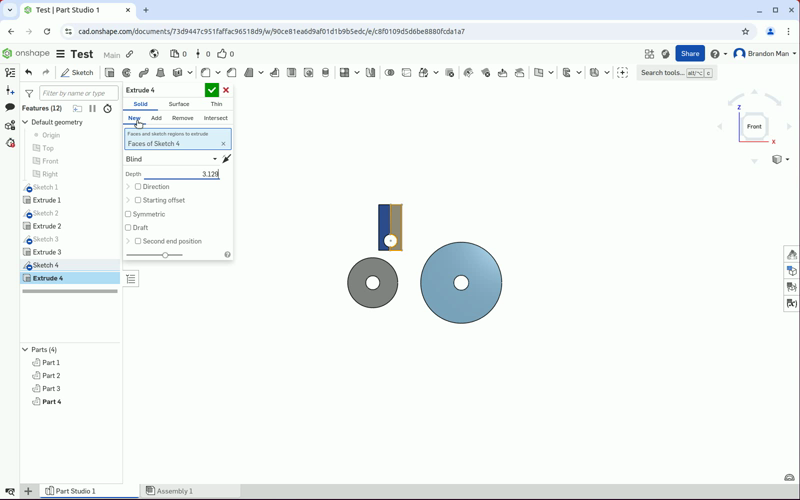
key(enter)
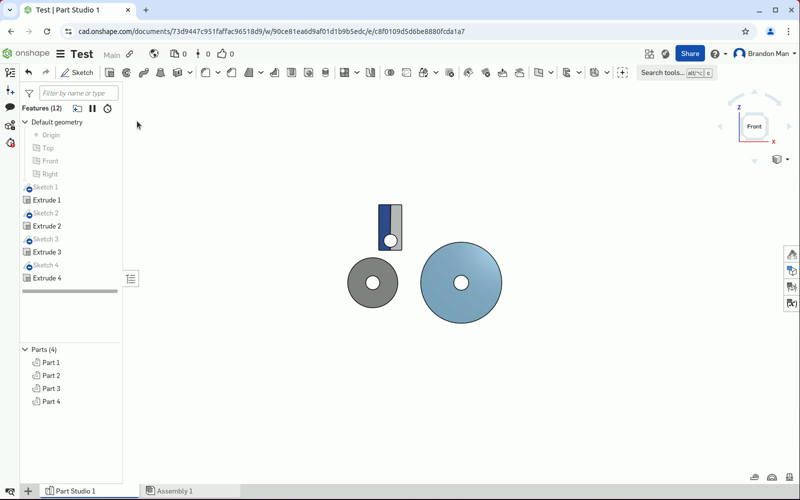
key(shift+h)
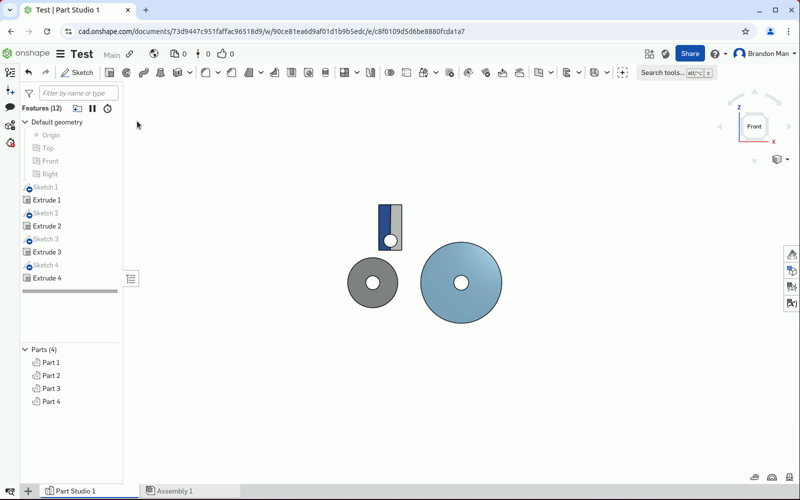
key(shift+h)
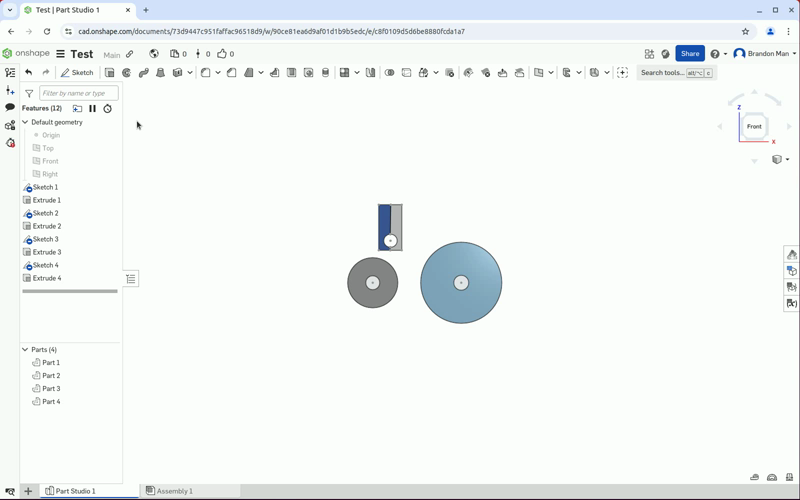
key(shift+7)
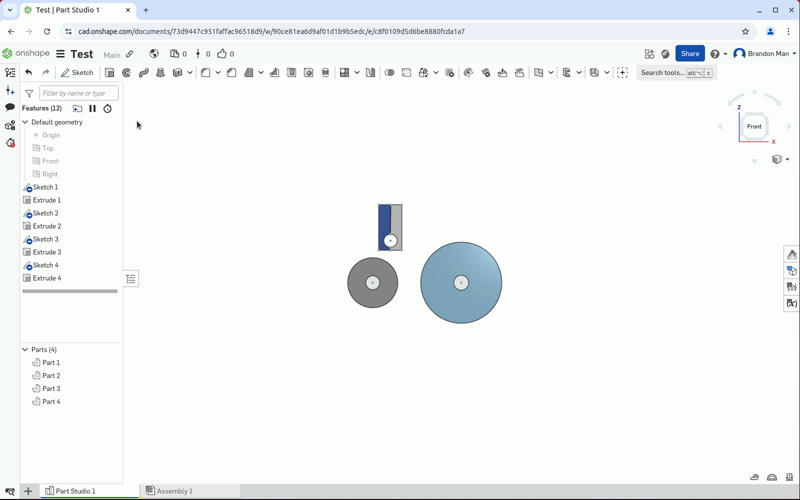
key(left, 2)
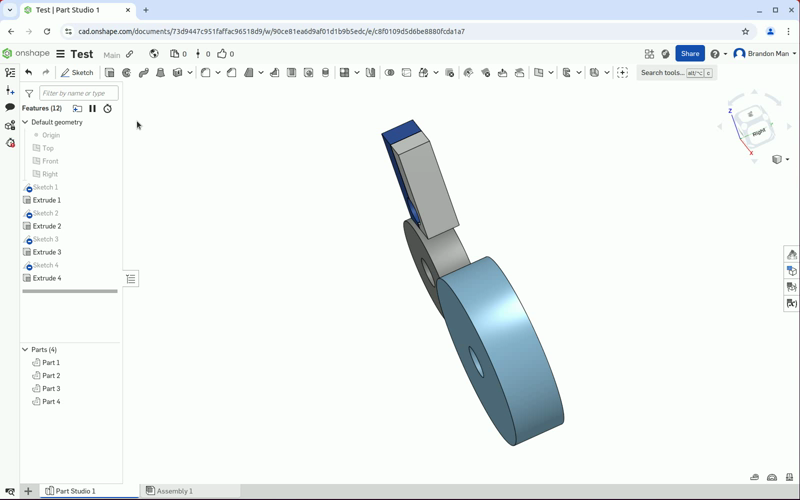
key(down, 2)
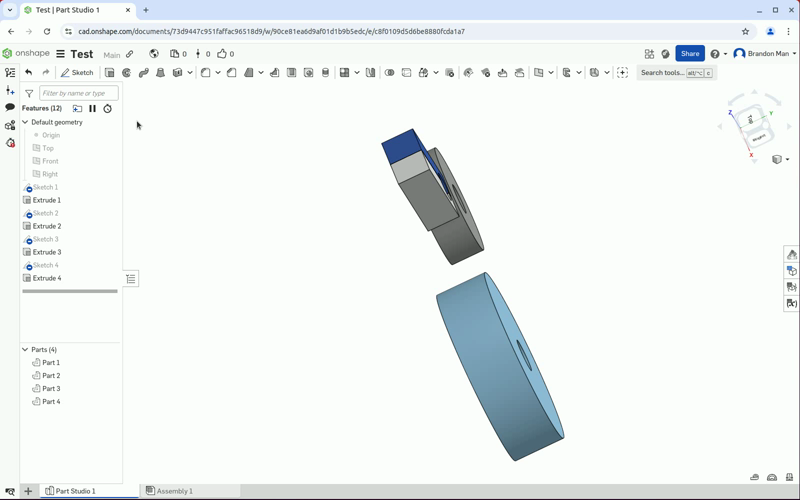
key(up, 2)
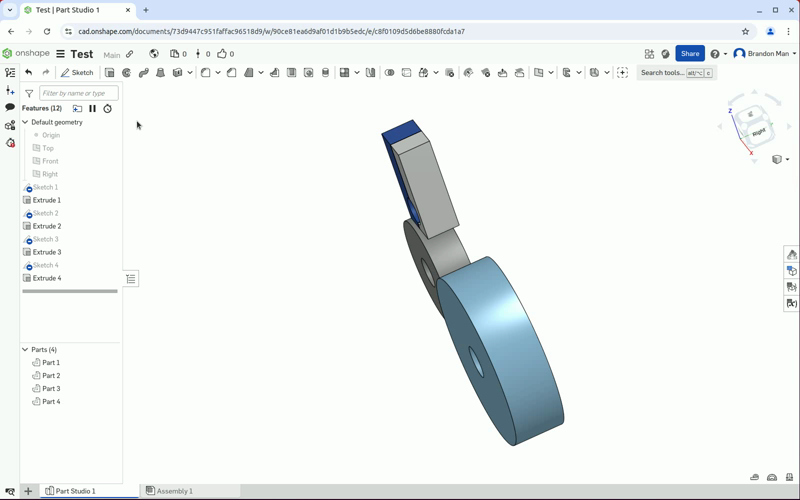
key(right, 2)
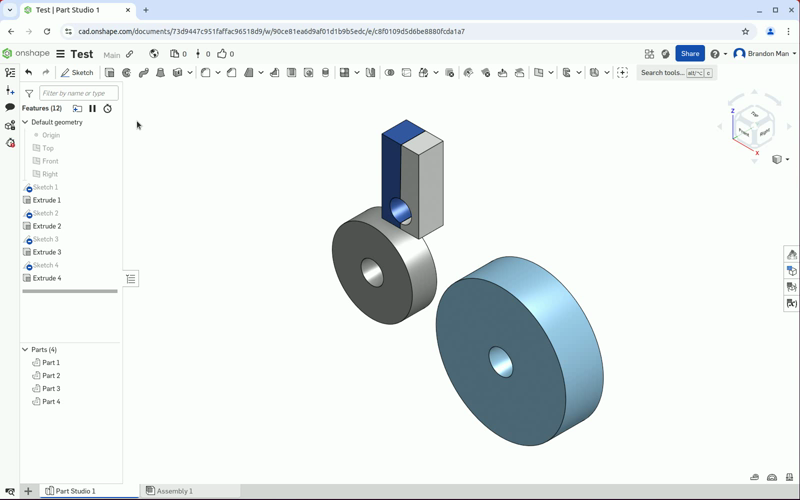
mouse_move(73, 189)
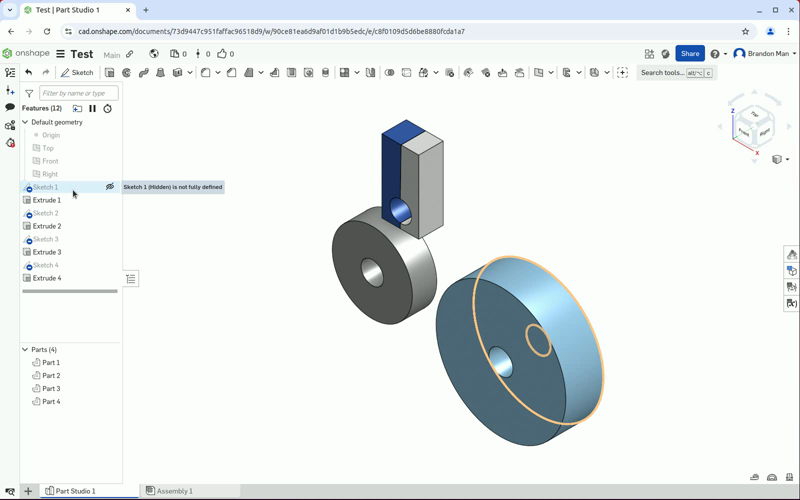
click(73, 189)